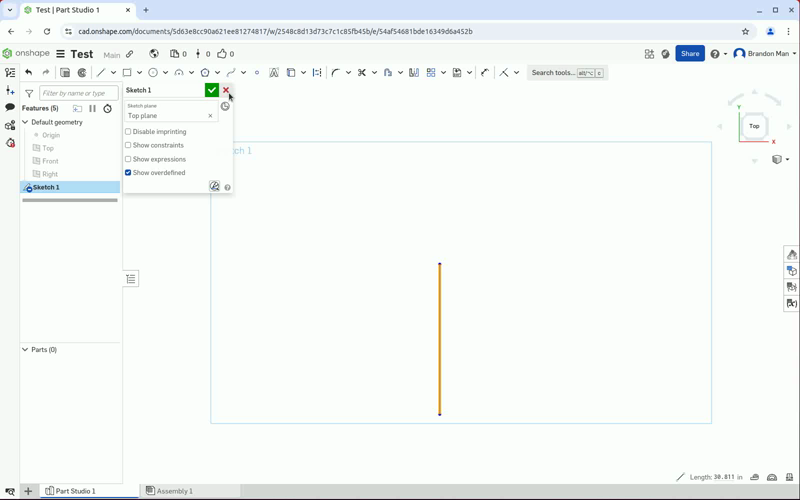
key(shift+h)
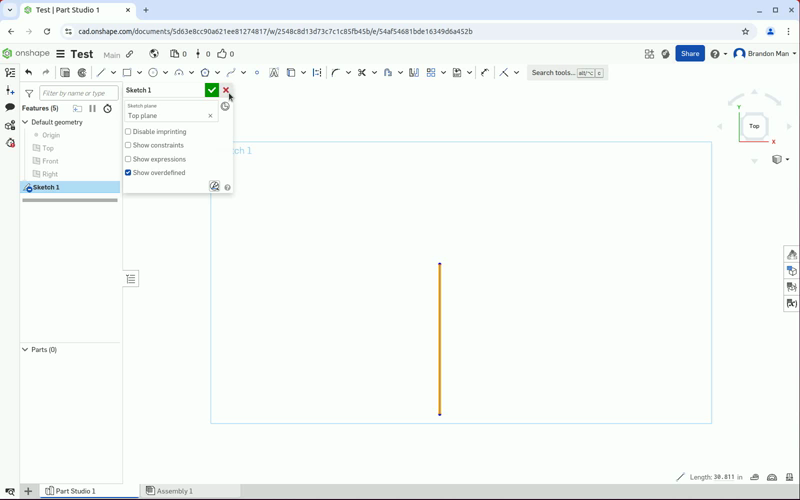
key(shift+s)
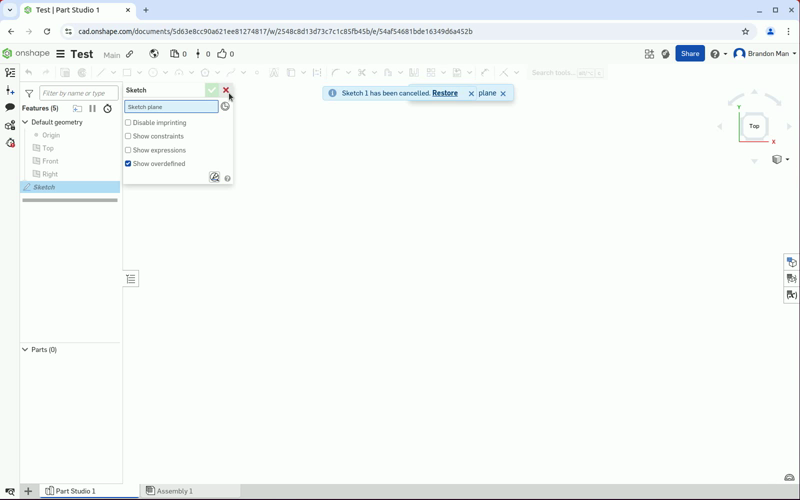
mouse_move(73, 150)
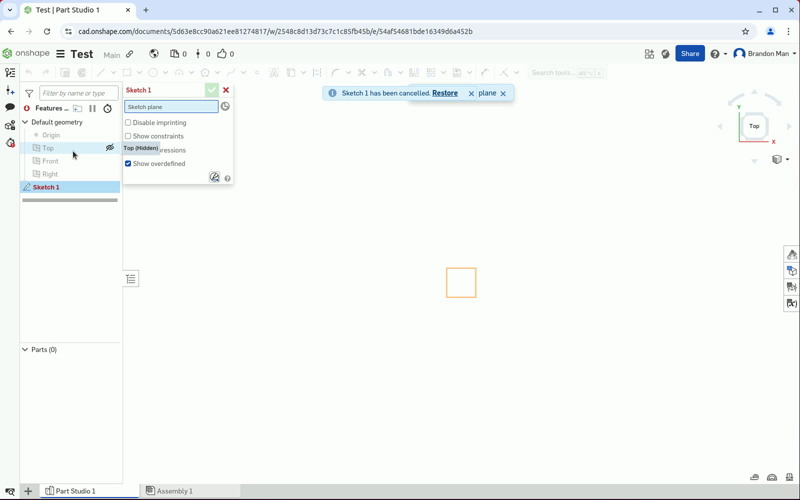
click(73, 150)
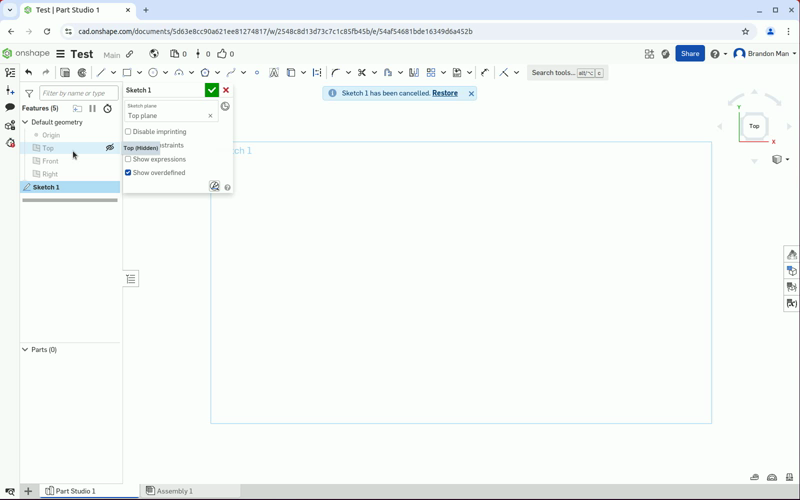
mouse_move(73, 352)
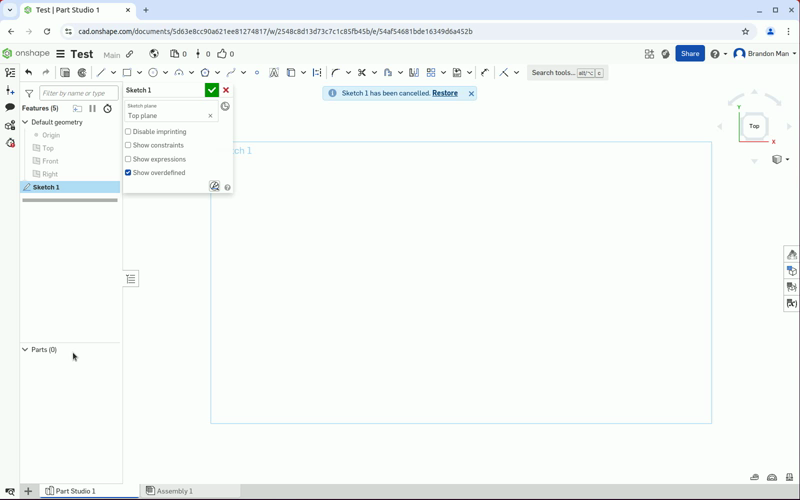
key(y)
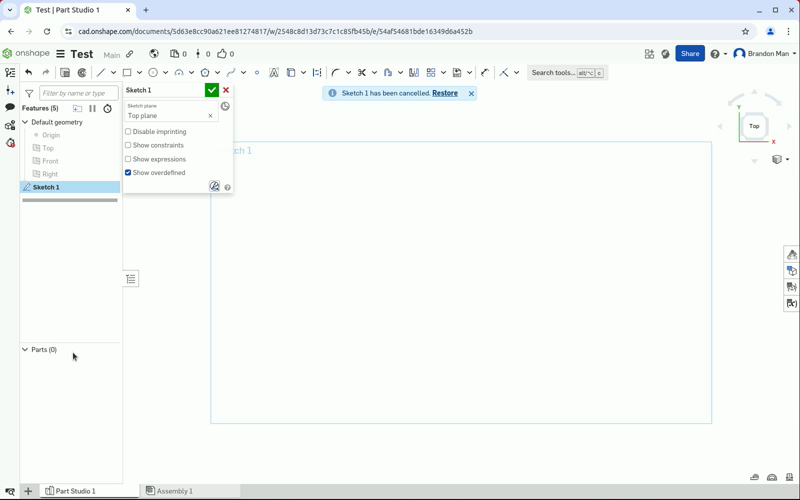
key(l)
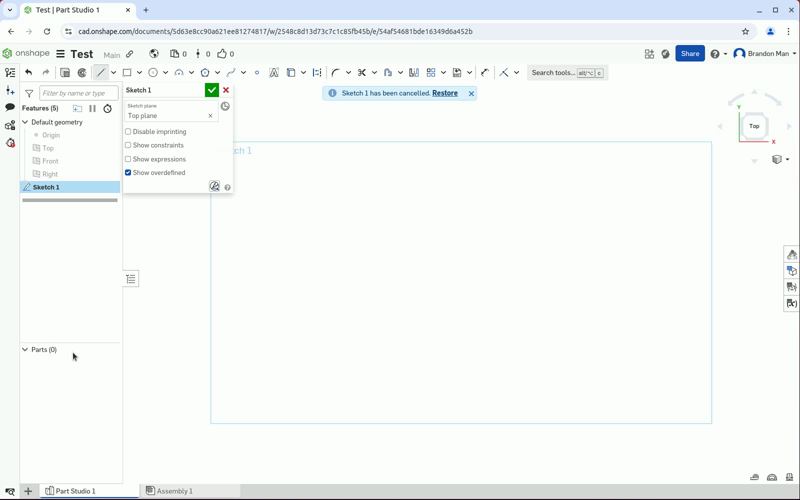
key_down(shift)
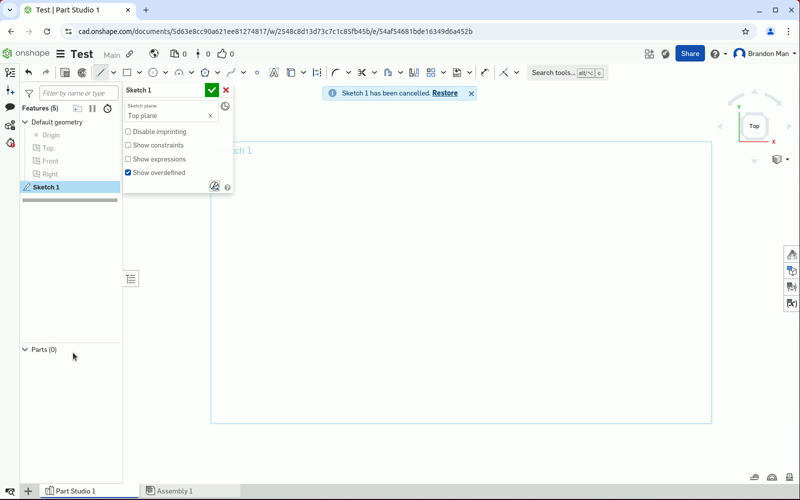
mouse_move(412, 330)
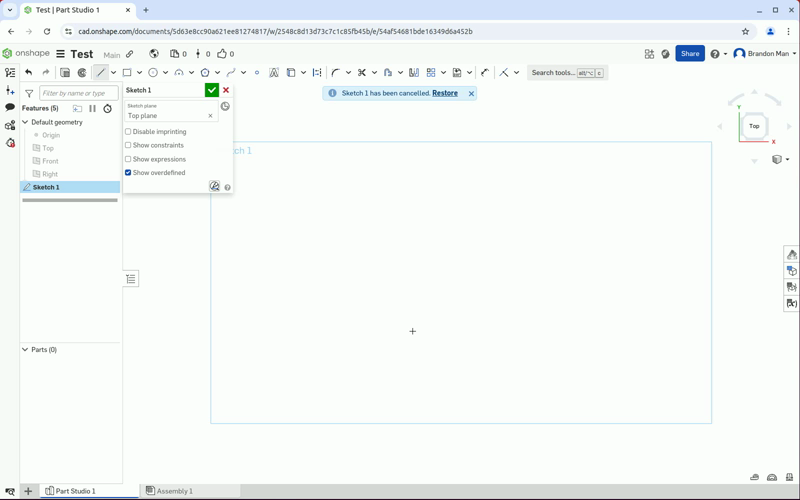
click(412, 330)
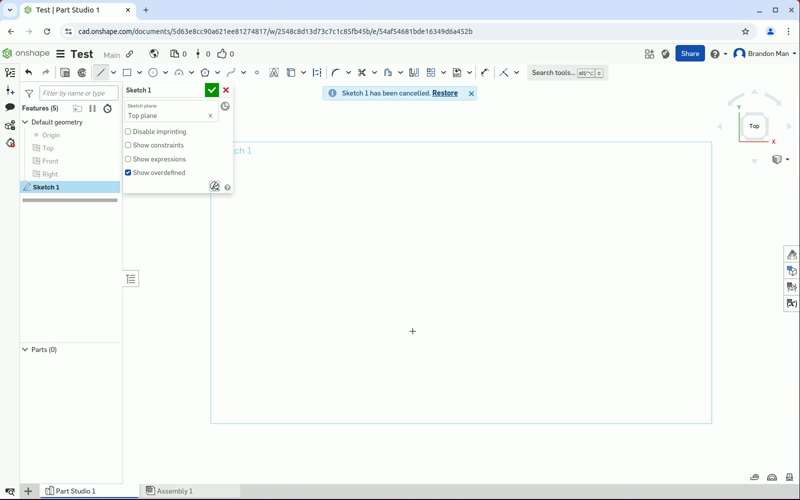
key_up(shift)
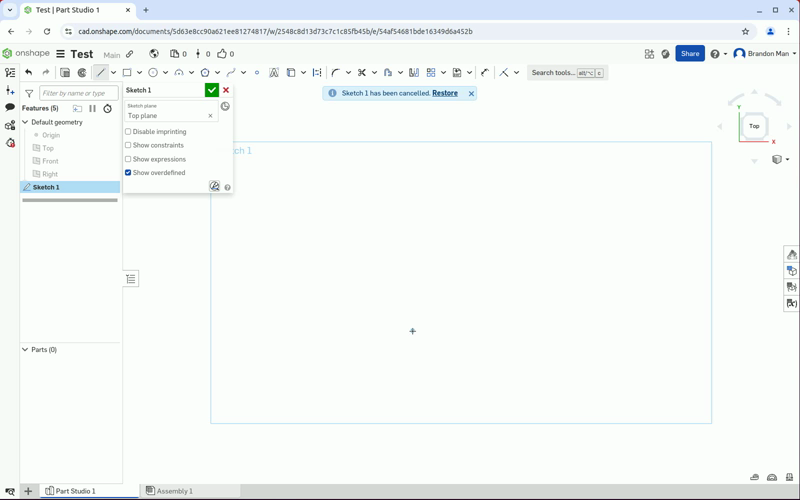
key_down(shift)
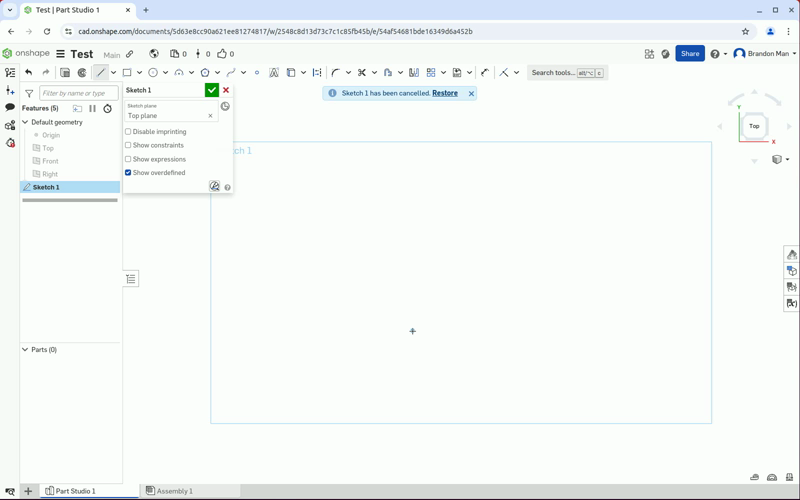
mouse_move(442, 330)
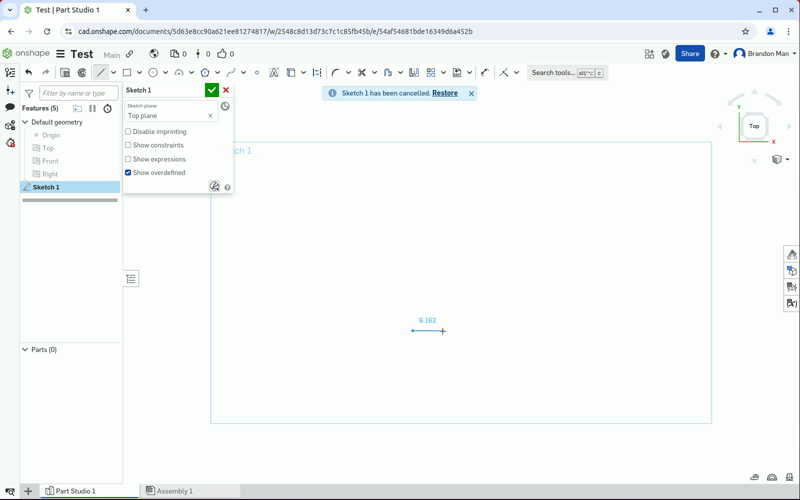
mouse_move(461, 330)
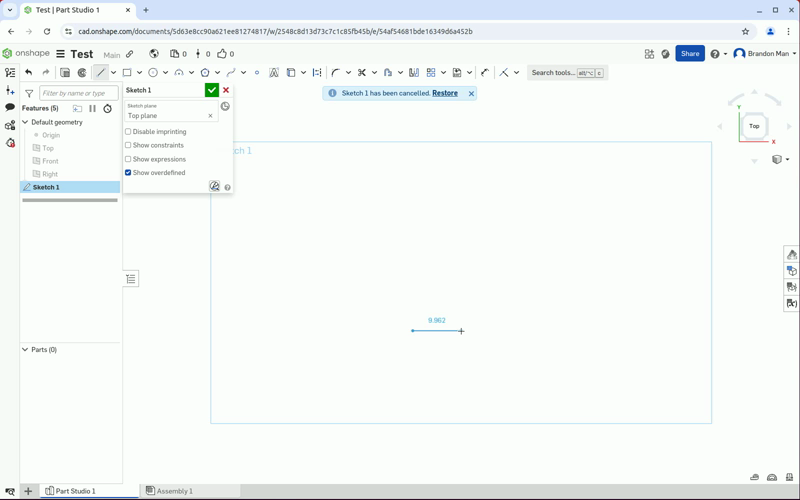
click(461, 330)
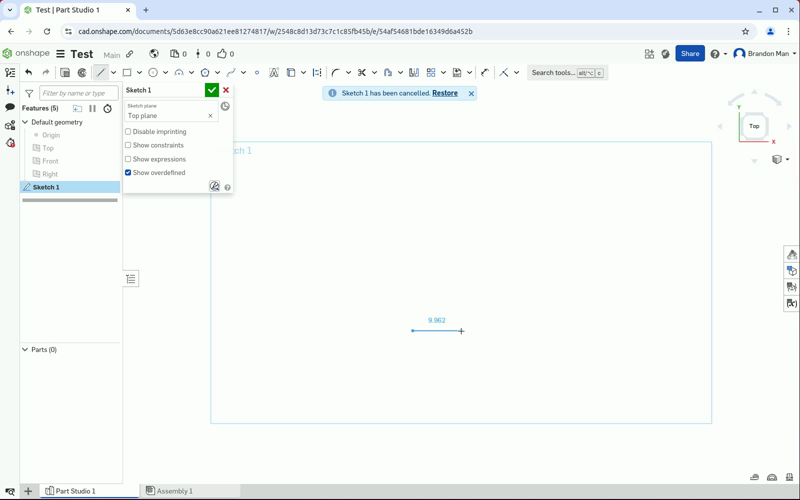
key_up(shift)
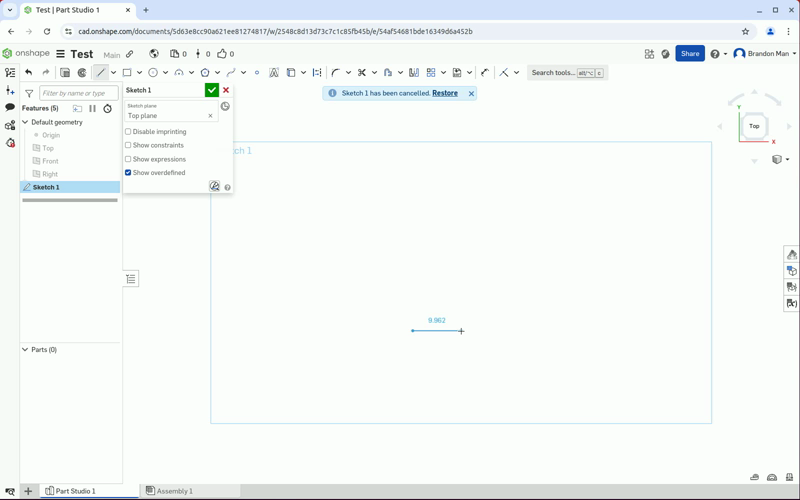
key(esc)
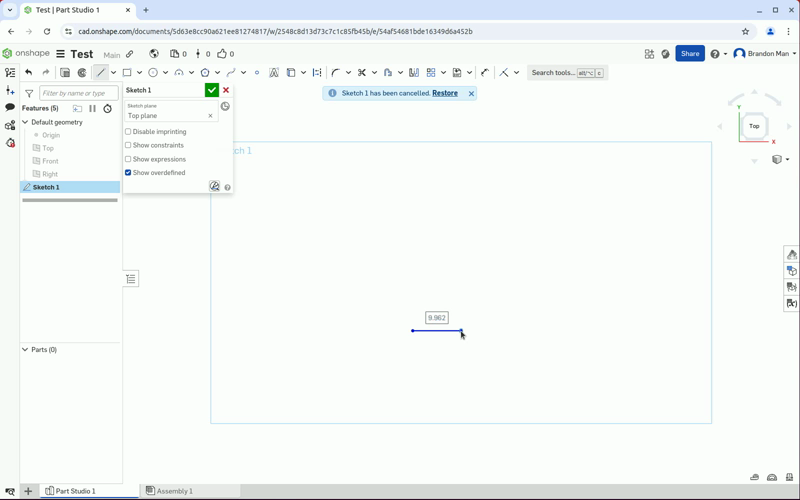
key(a)
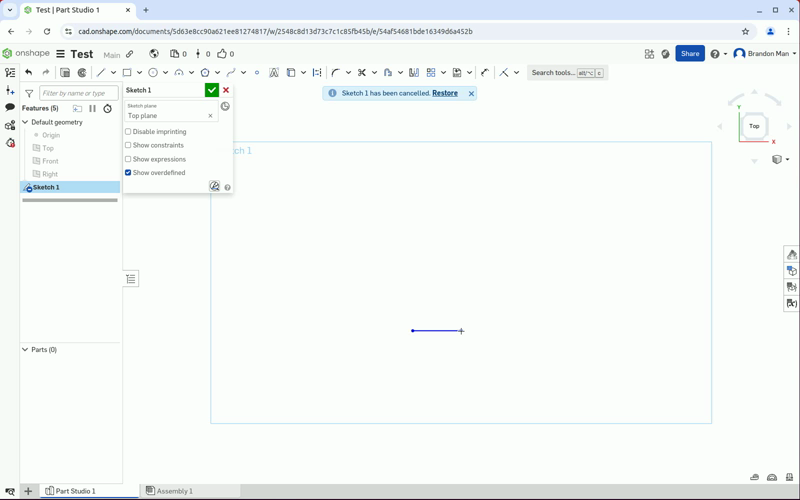
mouse_move(461, 330)
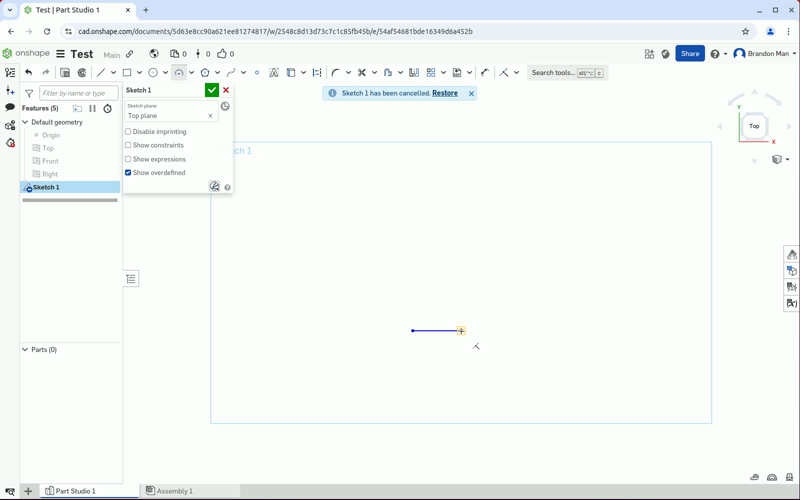
click(461, 330)
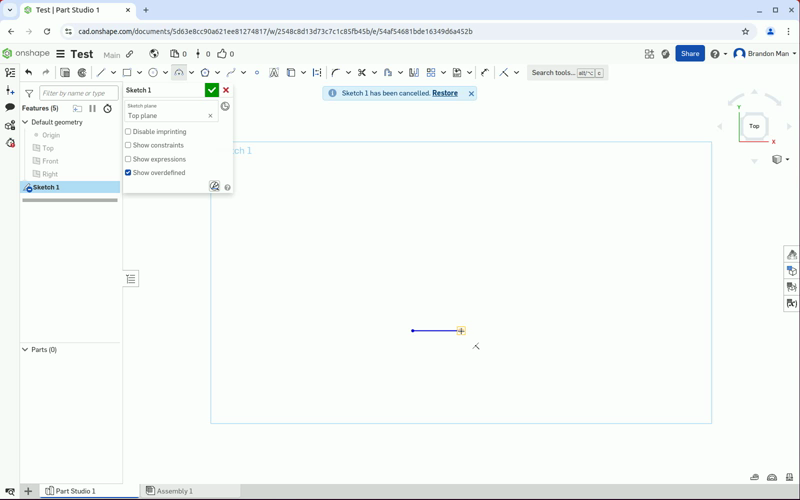
key_down(shift)
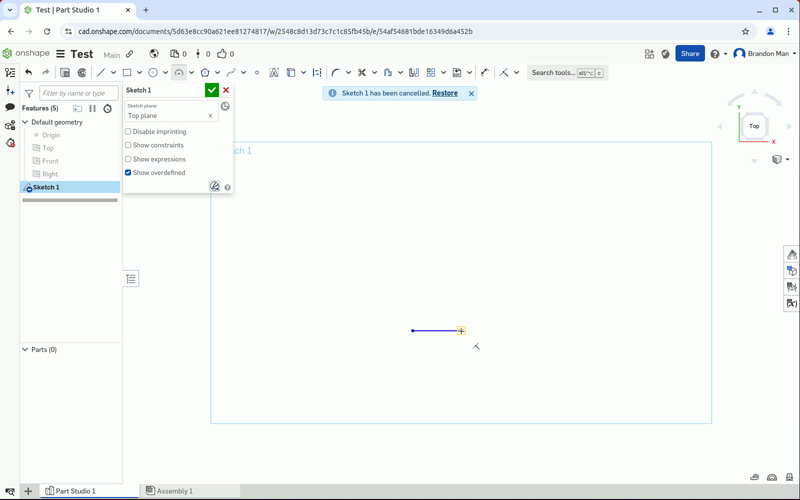
mouse_move(461, 234)
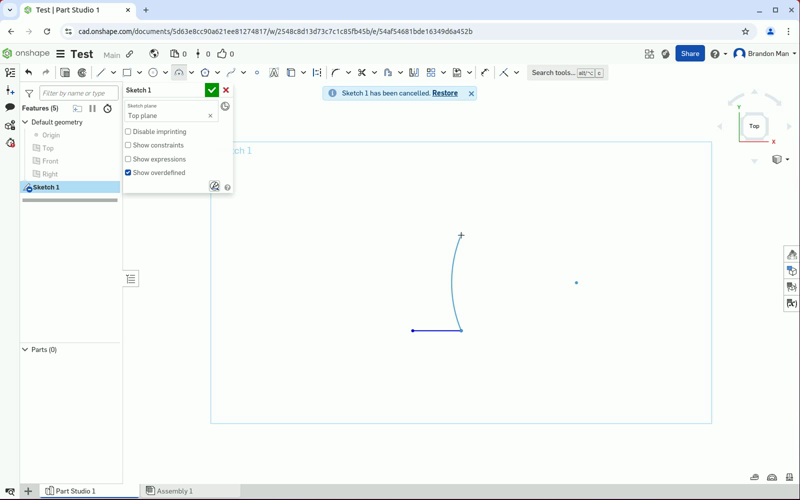
click(461, 234)
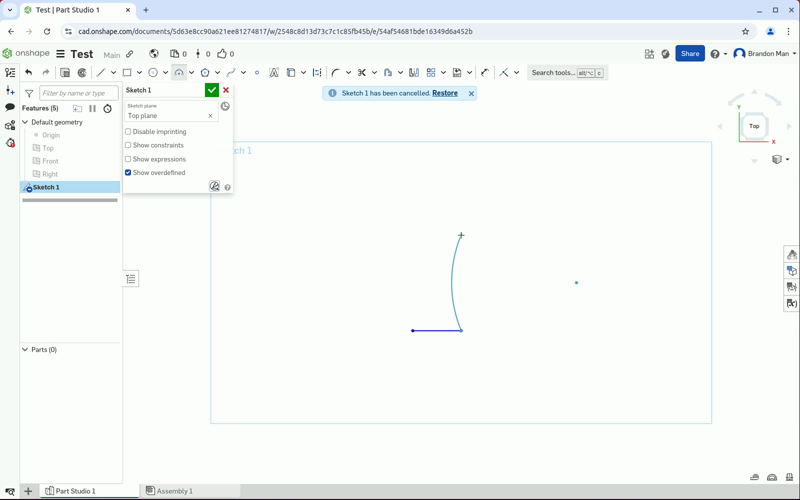
mouse_move(509, 282)
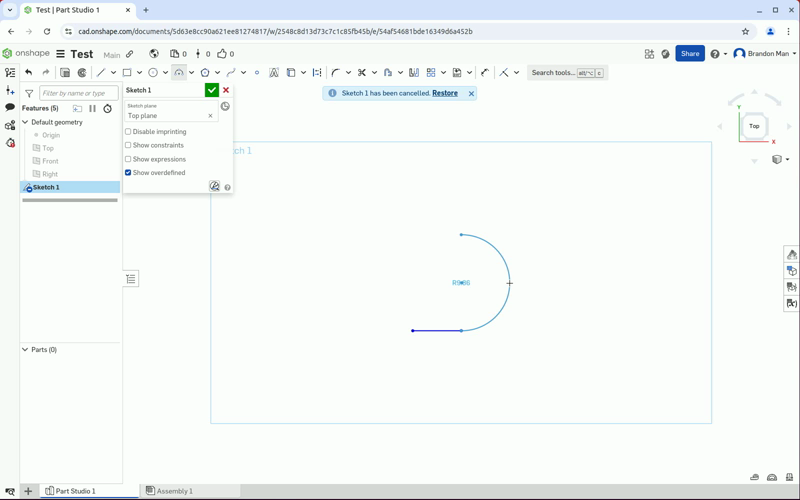
click(509, 282)
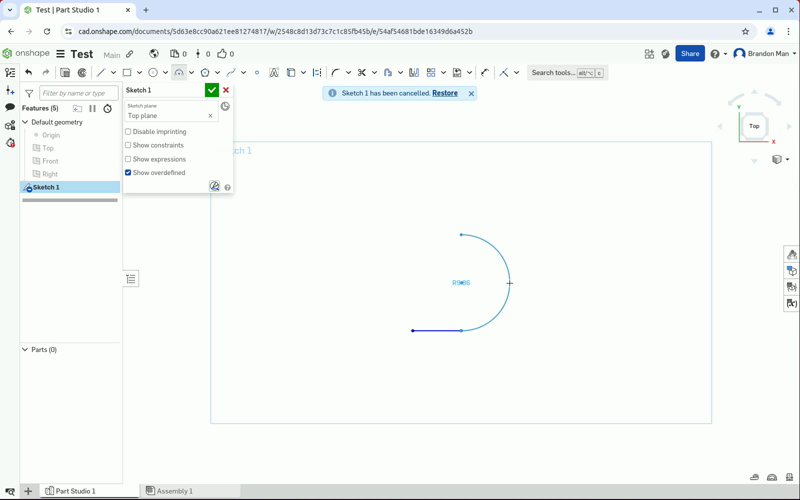
key_up(shift)
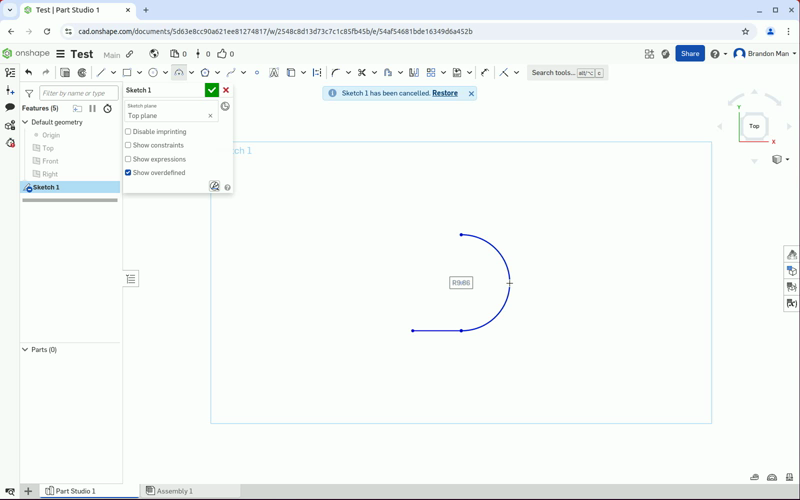
key(esc)
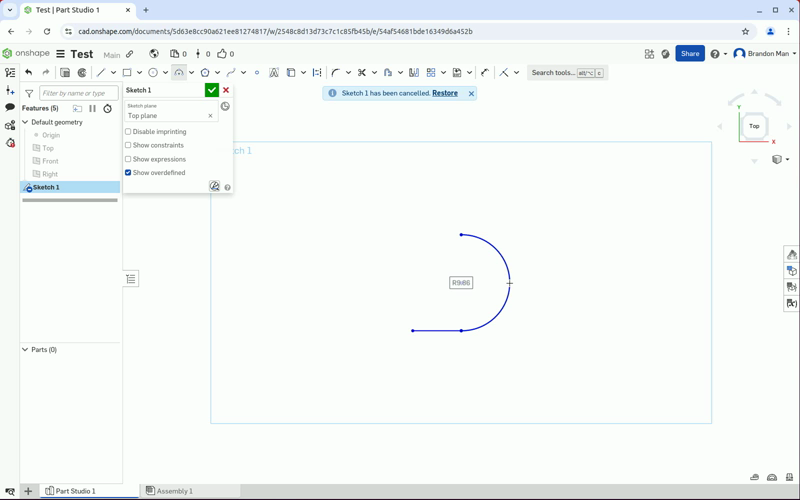
key(l)
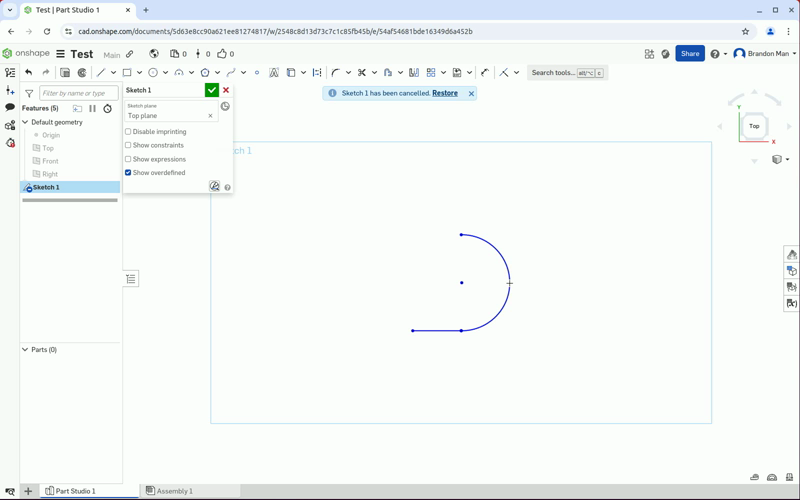
mouse_move(461, 234)
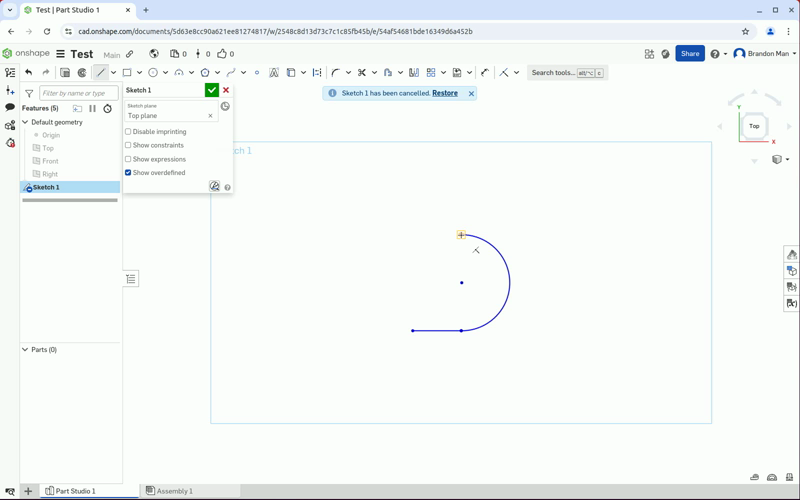
click(461, 234)
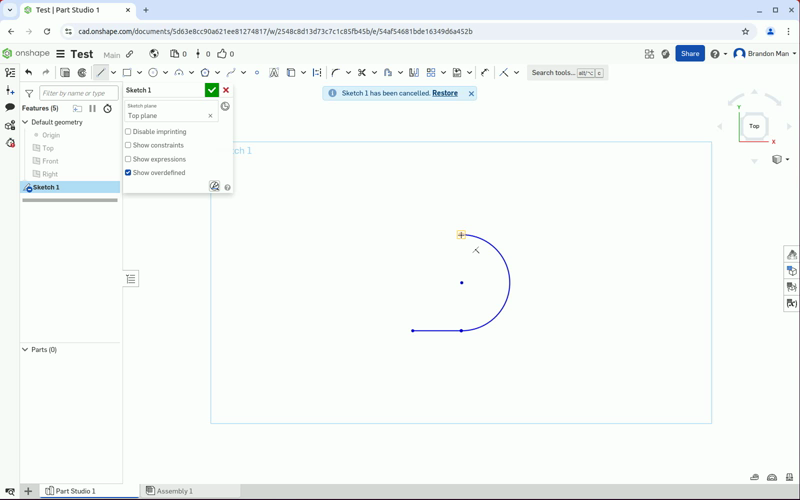
key_down(shift)
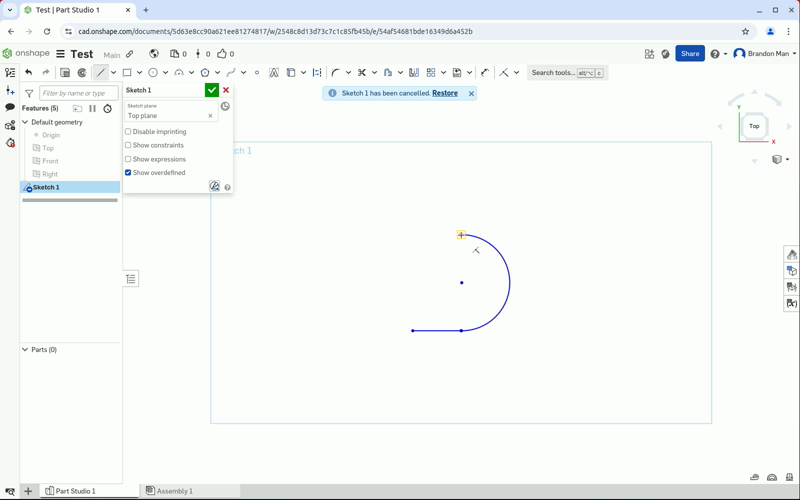
mouse_move(491, 234)
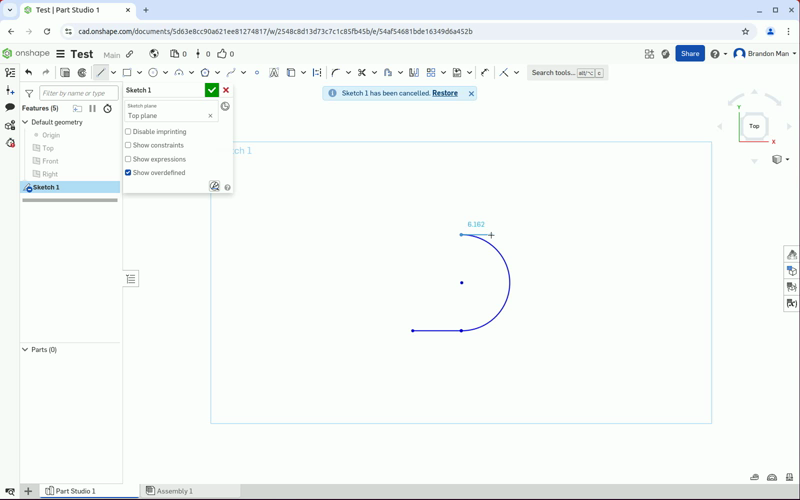
mouse_move(412, 234)
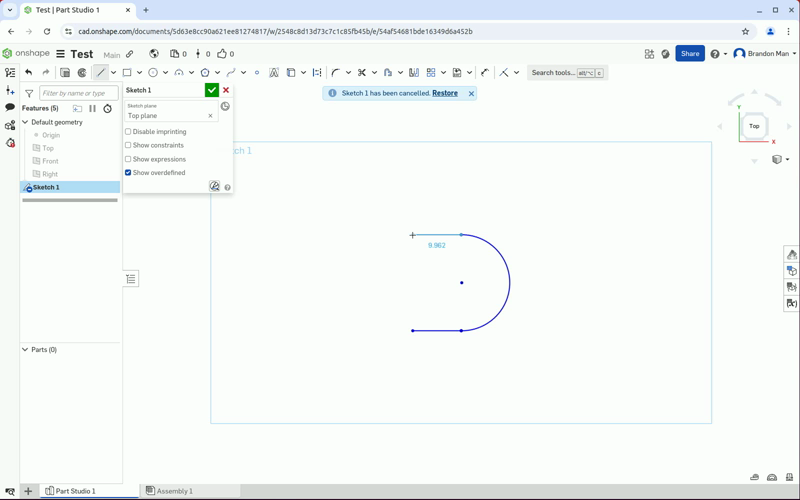
click(412, 234)
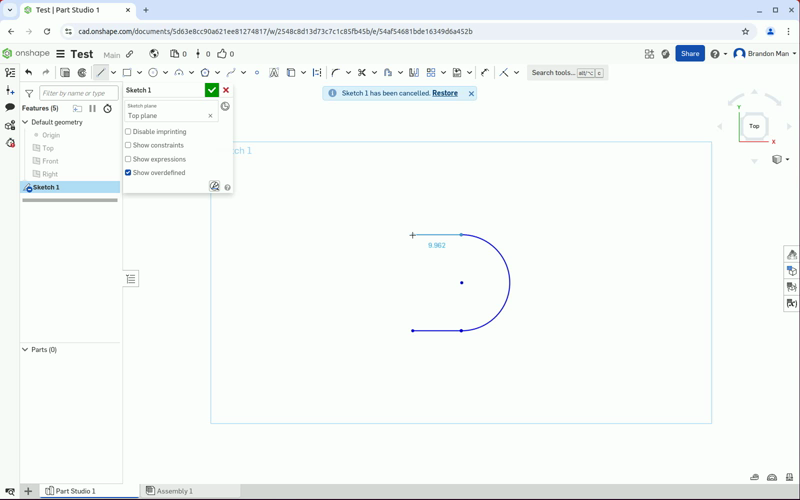
key_up(shift)
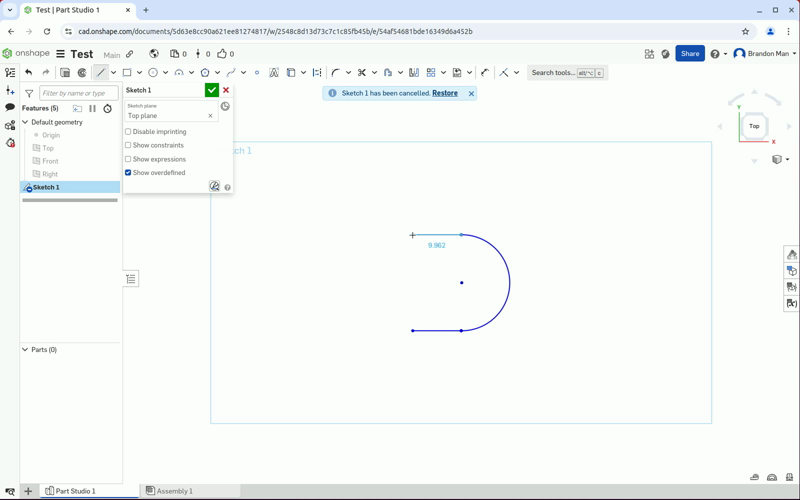
key_down(shift)
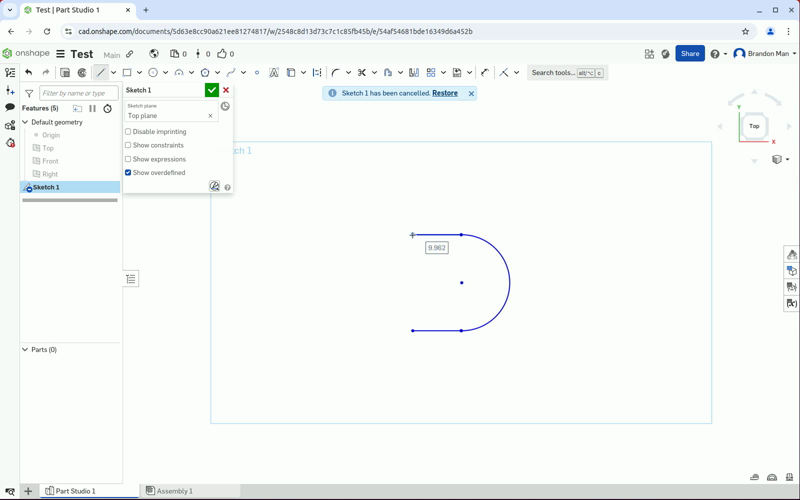
mouse_move(412, 330)
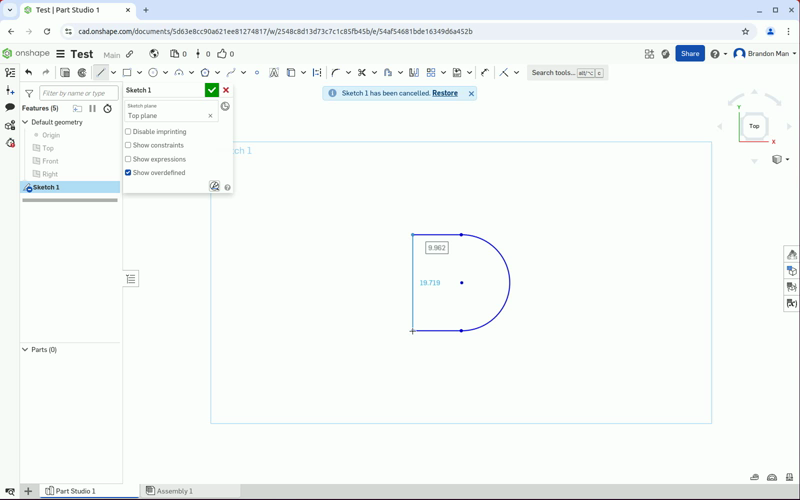
key_up(shift)
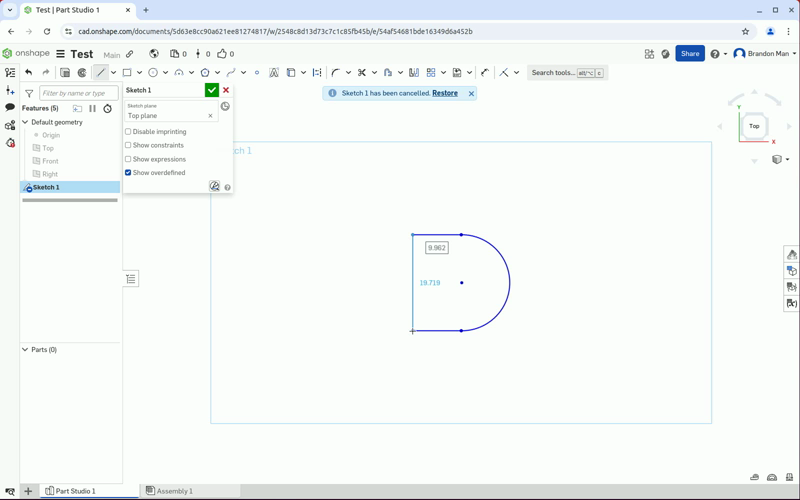
click(412, 330)
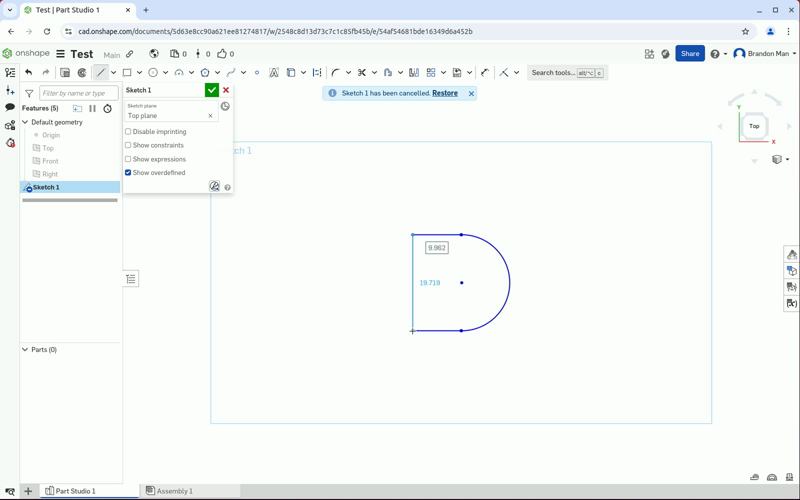
key(esc)
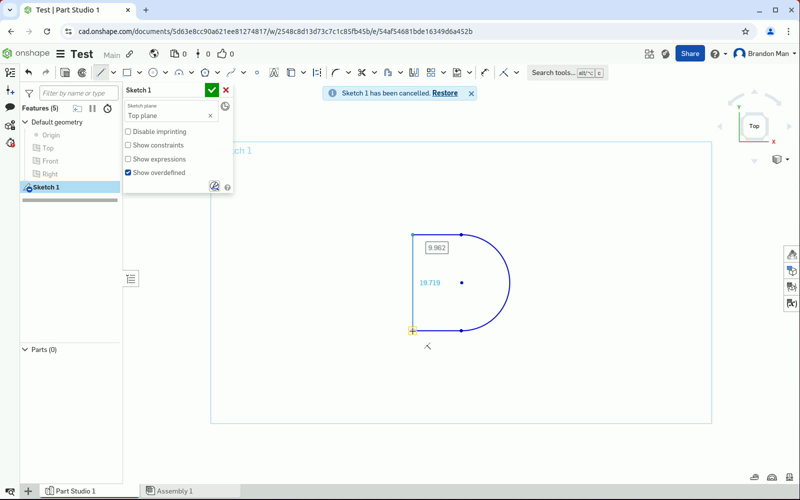
mouse_move(470, 323)
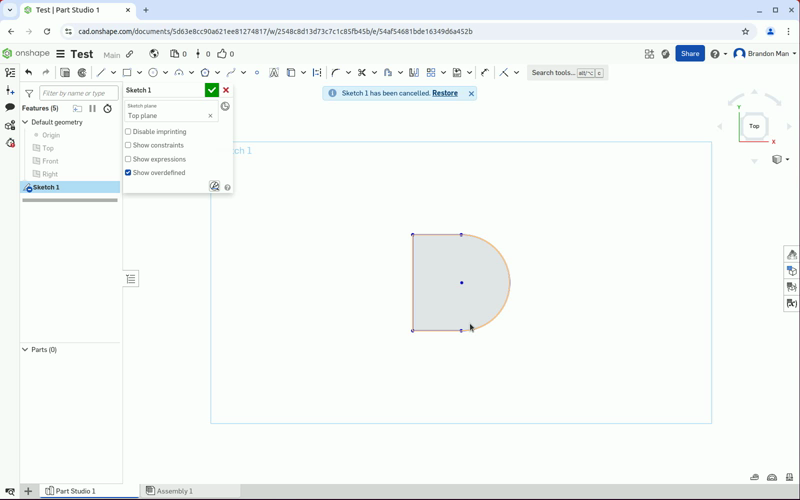
click(470, 323)
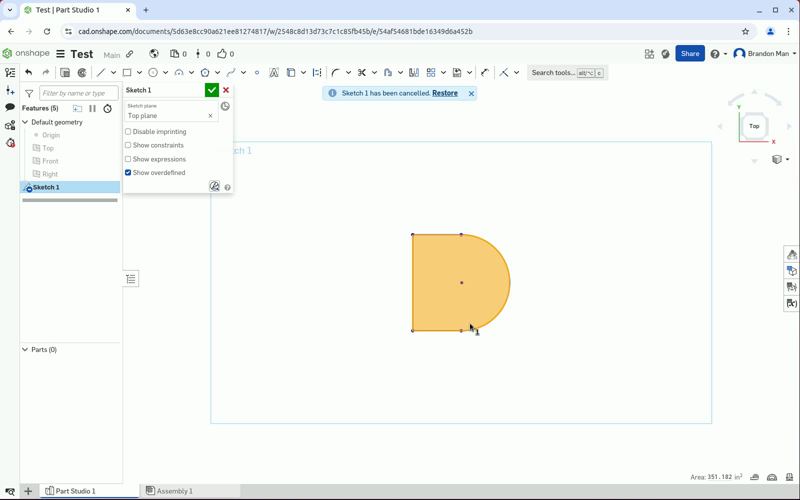
mouse_move(73, 352)
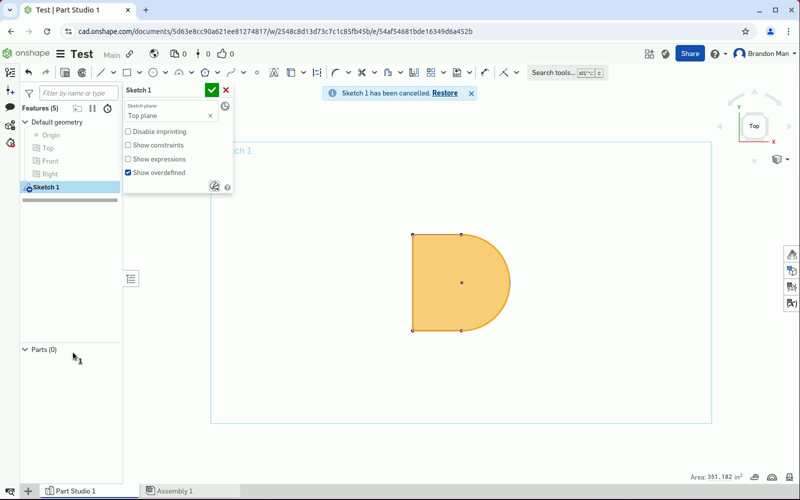
key(shift+y)
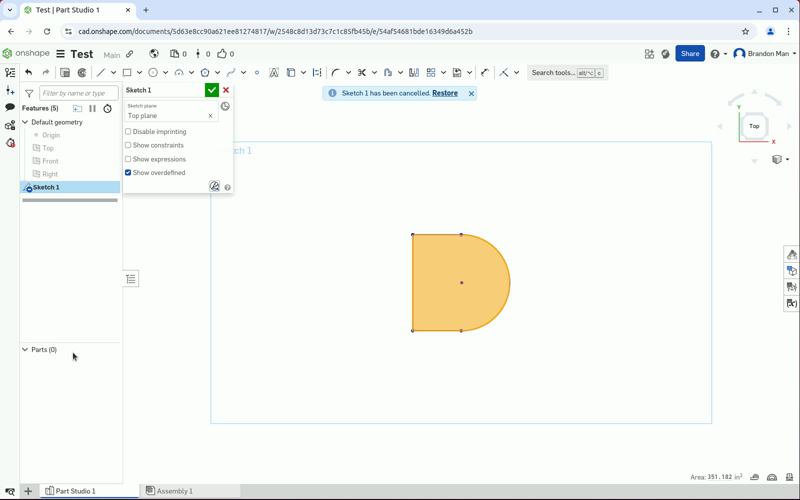
key(shift+e)
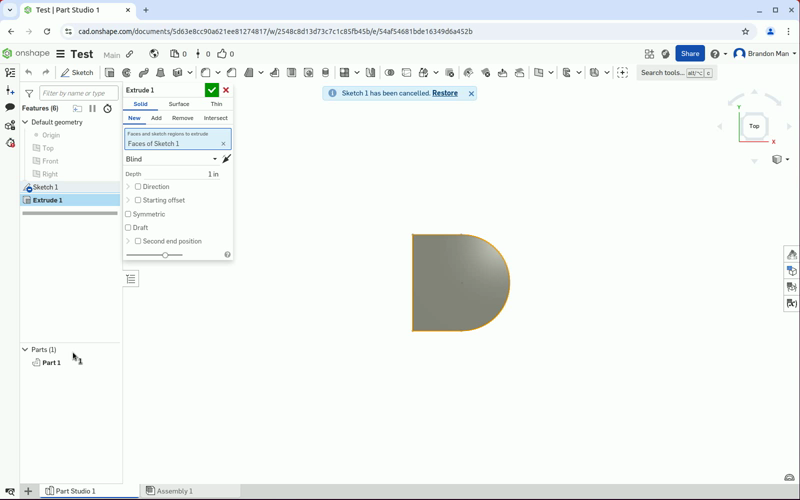
mouse_move(143, 106)
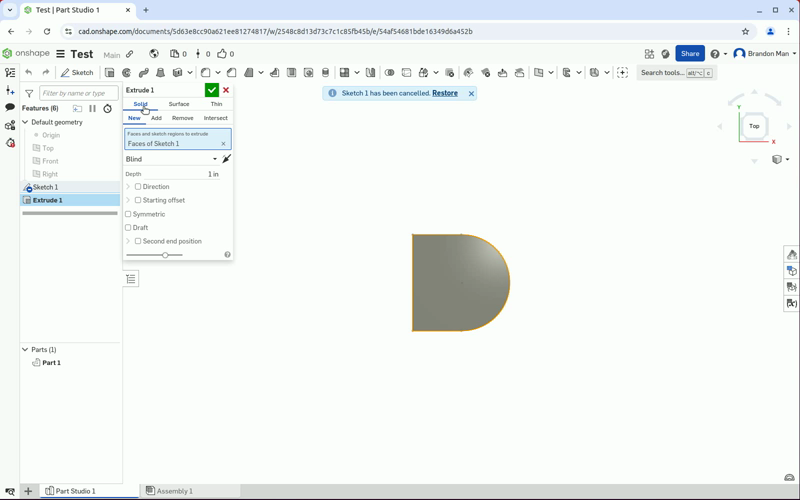
click(143, 106)
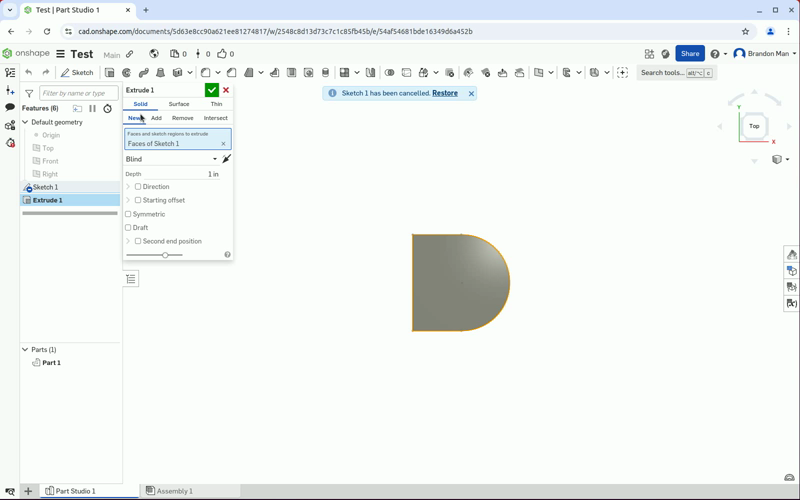
mouse_move(137, 120)
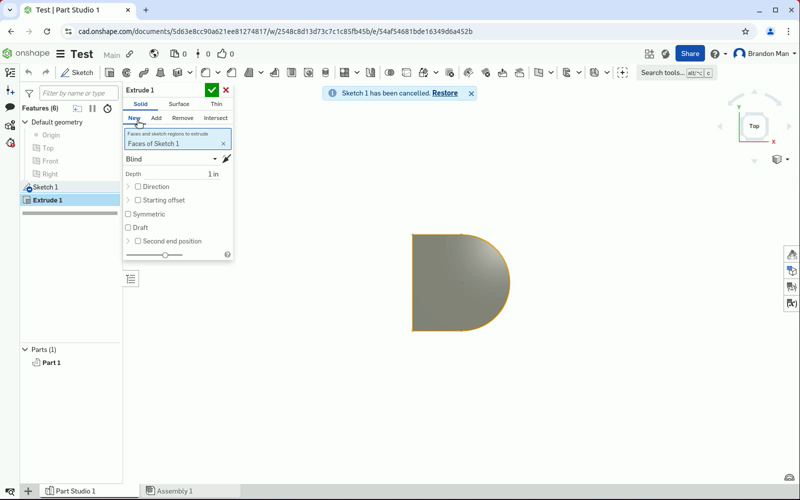
click(137, 120)
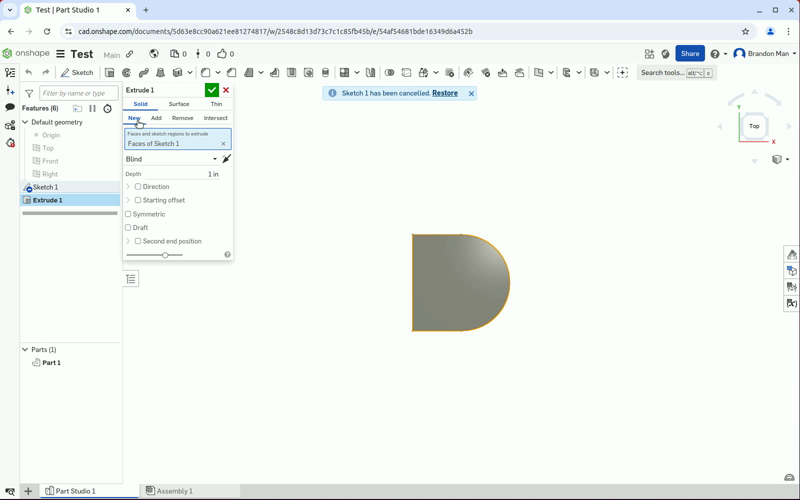
key(tab, 4)
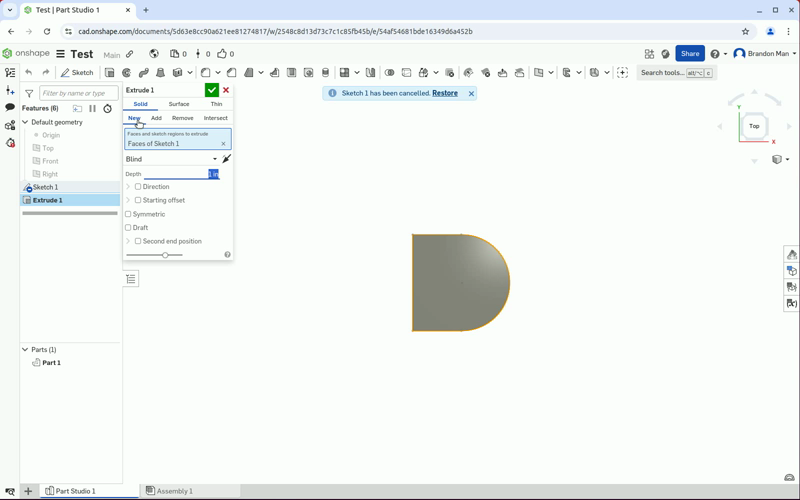
text(3.37)
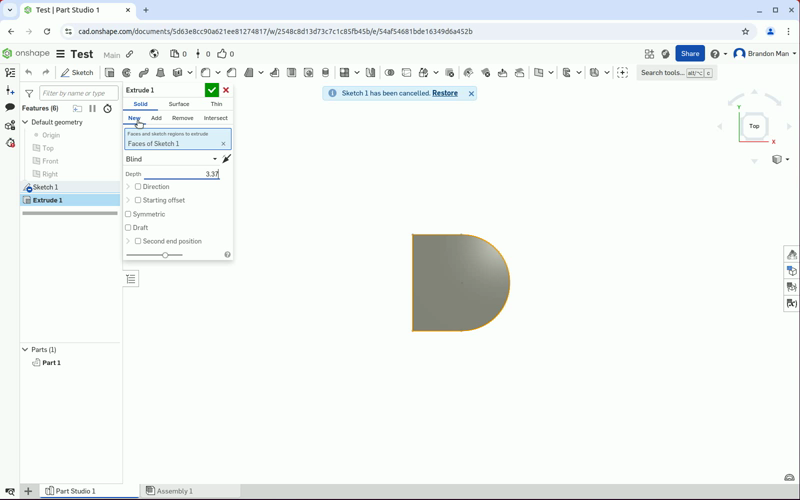
key(enter)
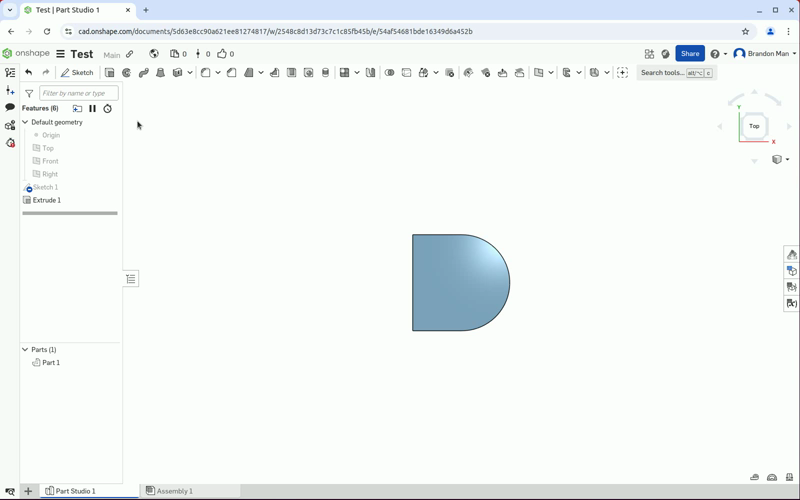
key(shift+h)
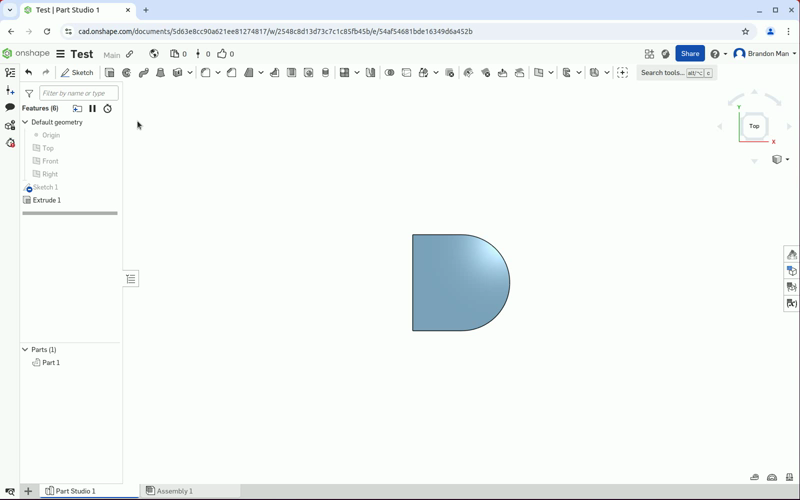
key(shift+h)
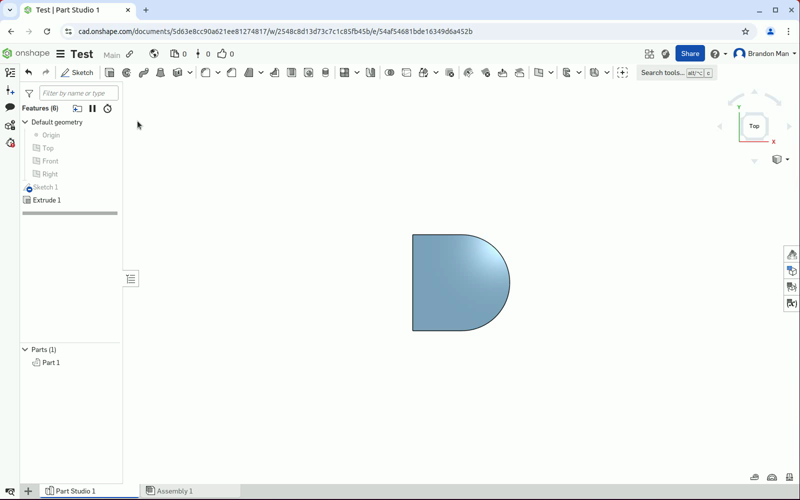
mouse_move(73, 189)
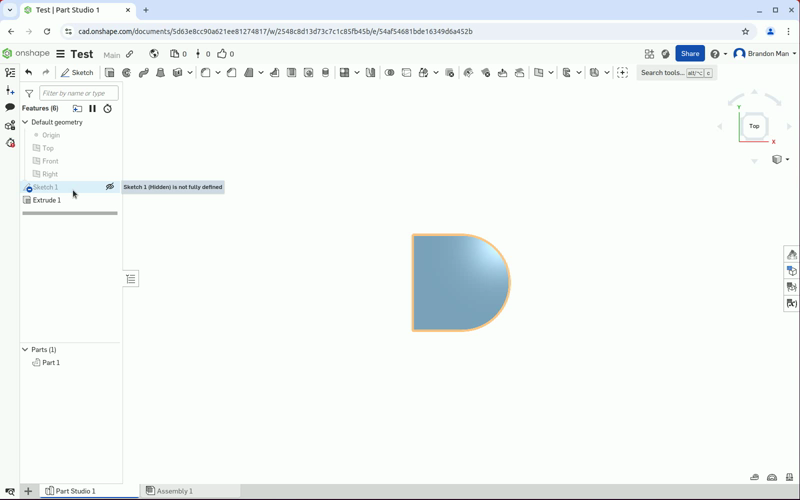
click(73, 189)
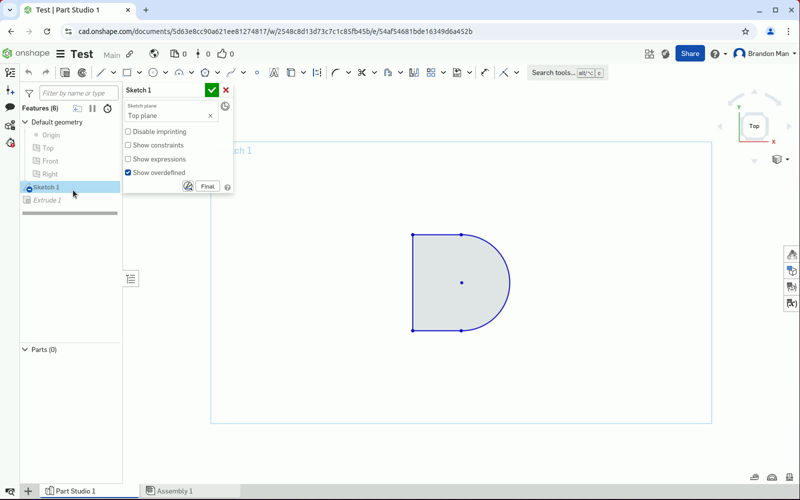
mouse_move(229, 92)
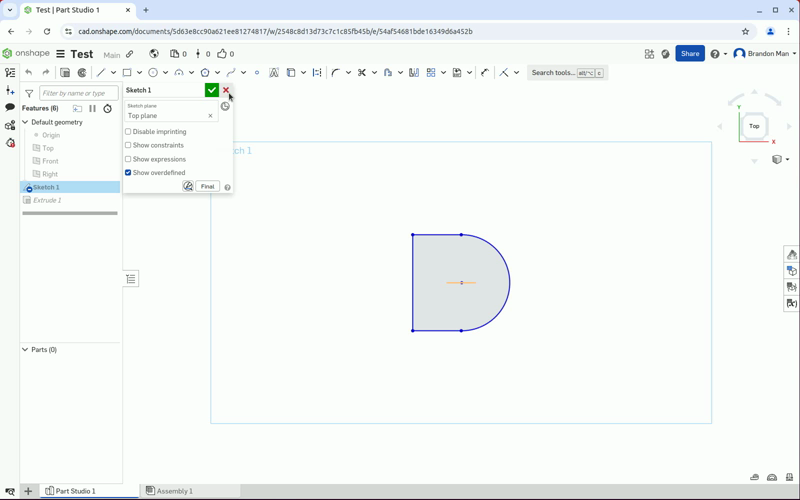
click(229, 92)
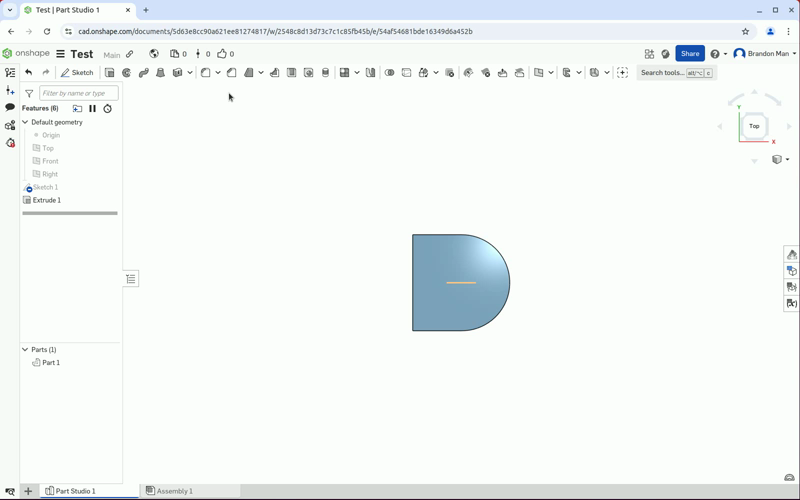
mouse_move(541, 75)
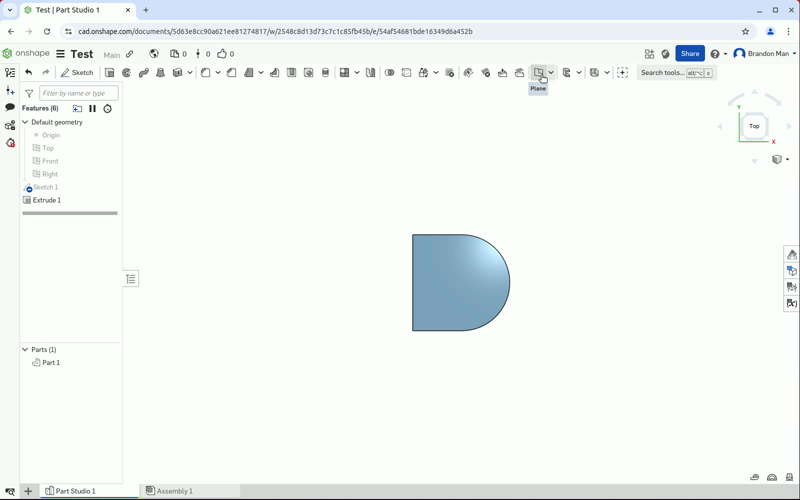
click(541, 75)
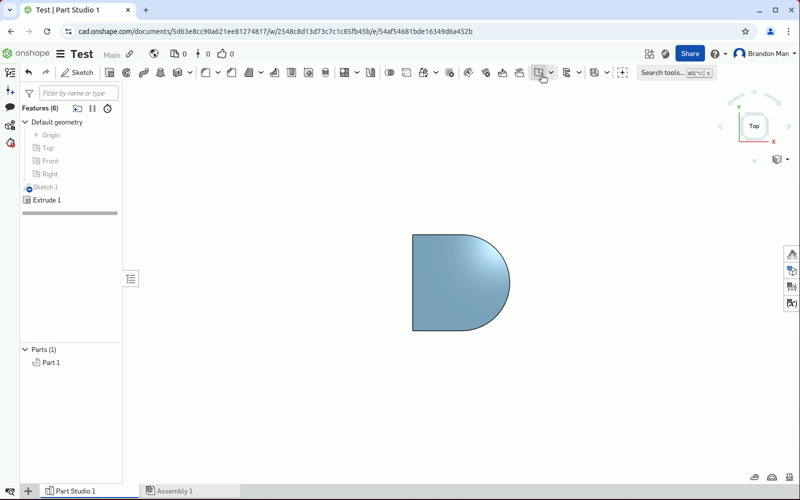
mouse_move(73, 150)
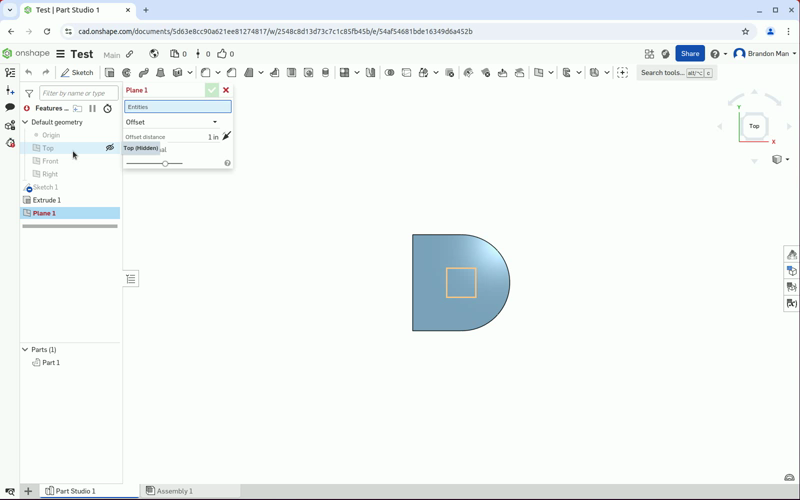
click(73, 150)
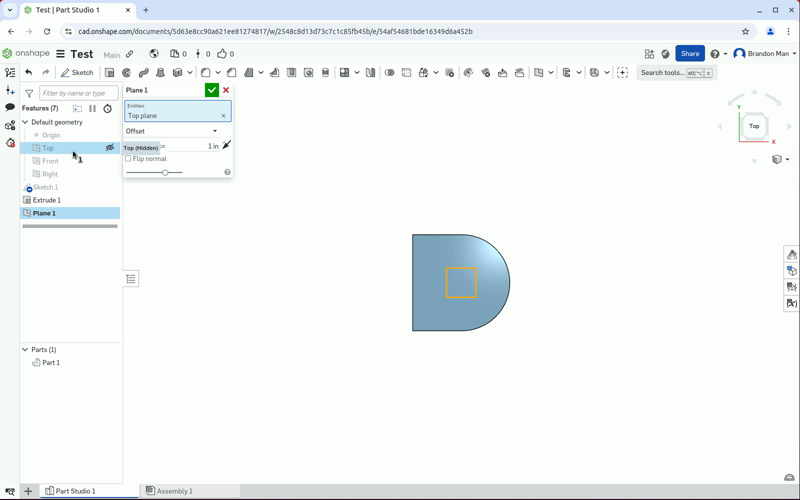
key(tab, 2)
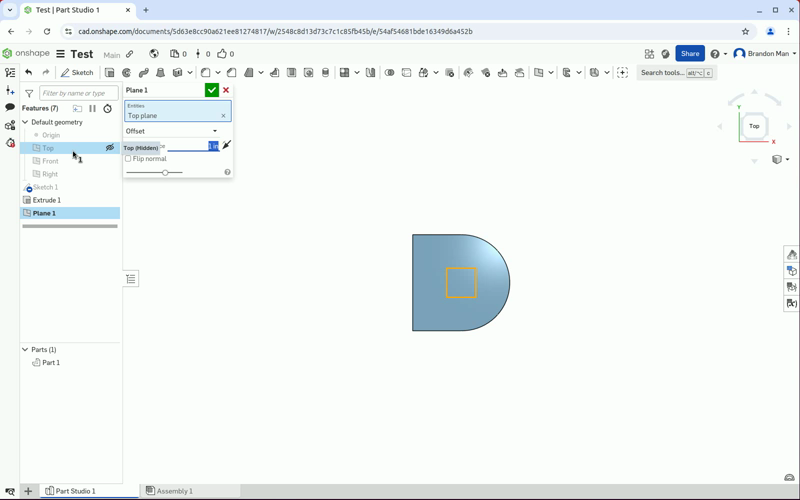
text(3.358)
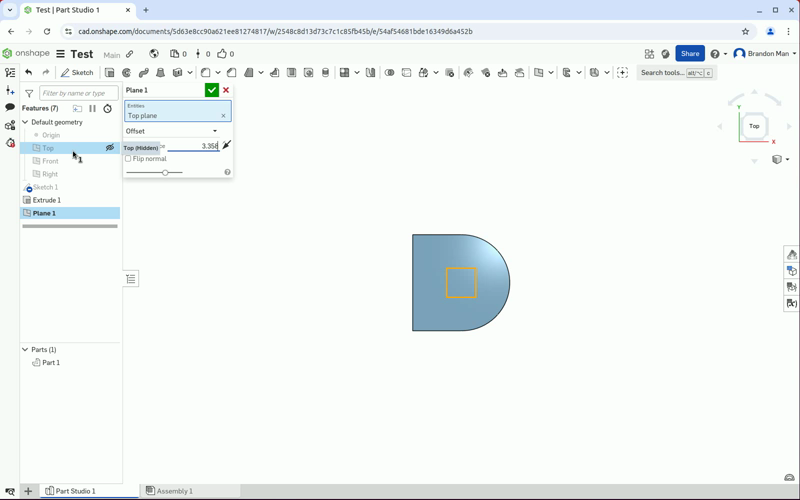
key(enter, 2)
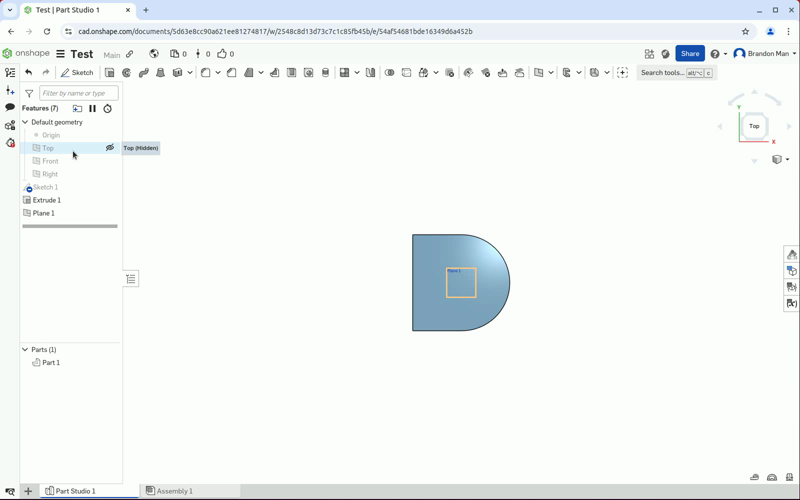
key(shift+s)
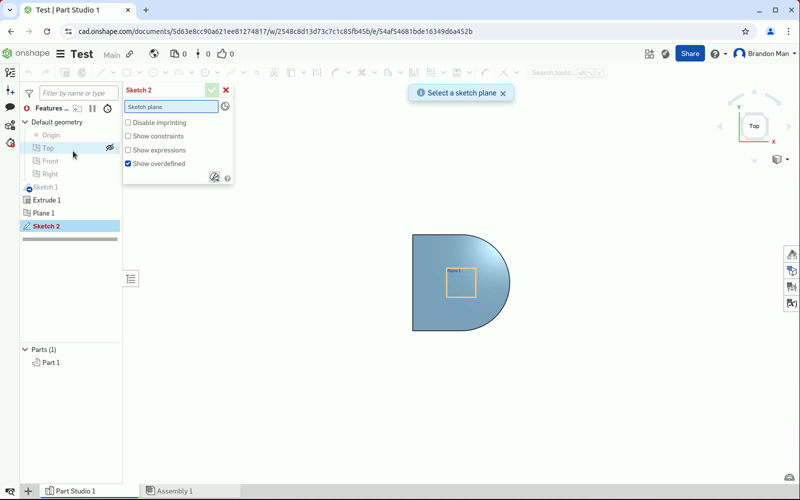
mouse_move(73, 215)
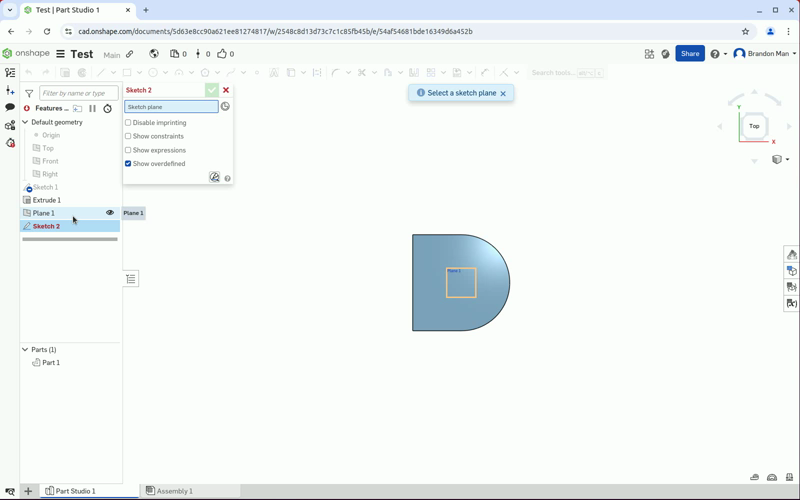
click(73, 215)
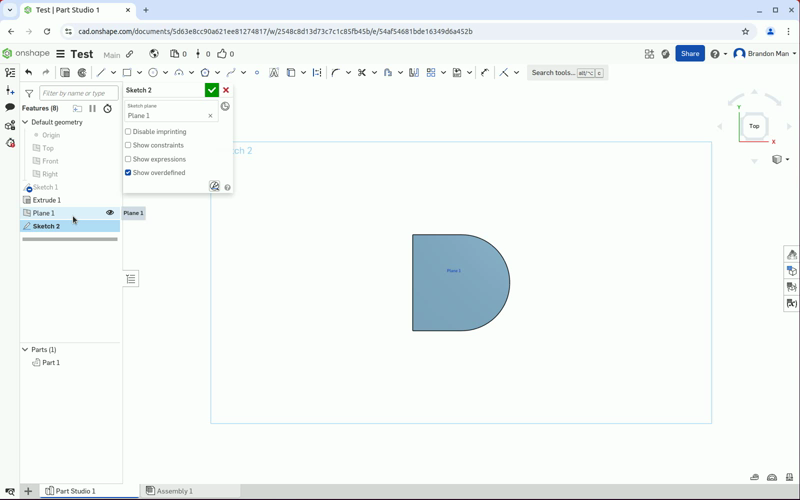
mouse_move(73, 352)
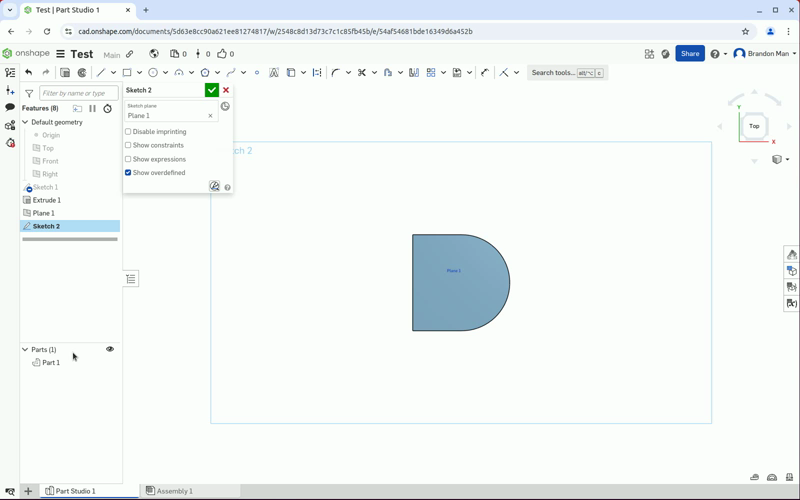
key(y)
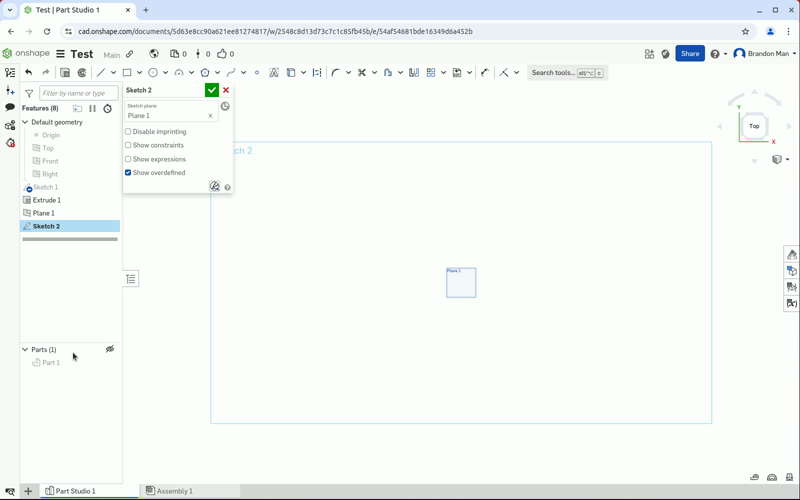
key(c)
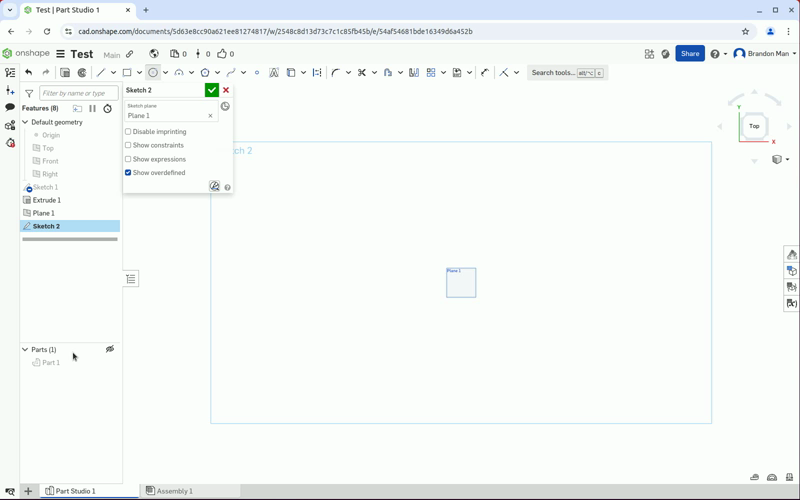
key_down(shift)
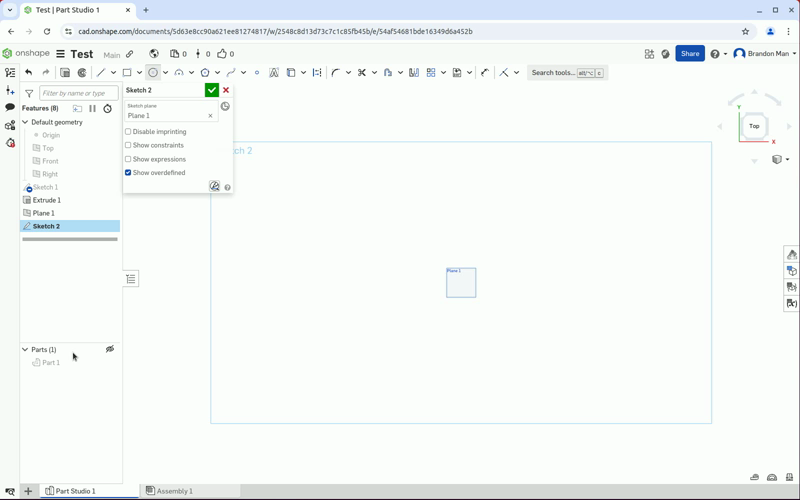
mouse_move(460, 282)
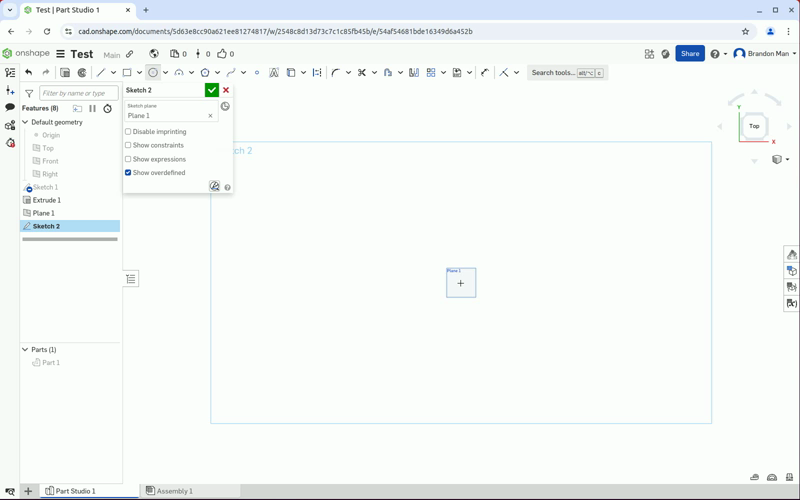
click(460, 282)
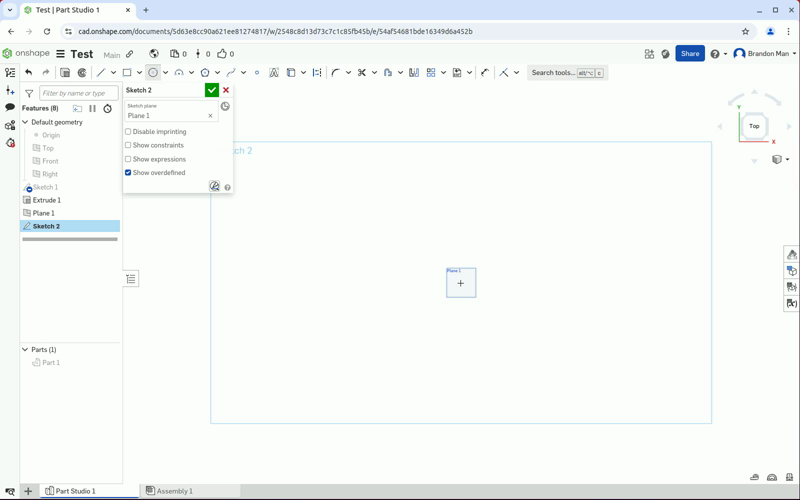
key_up(shift)
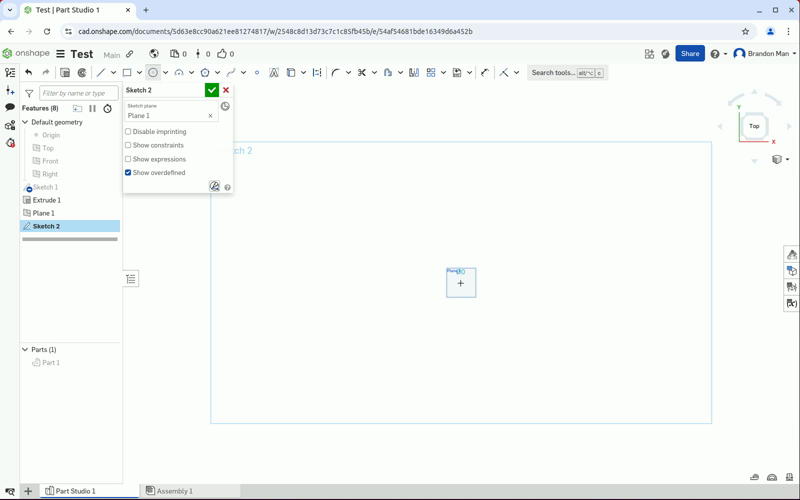
mouse_move(498, 282)
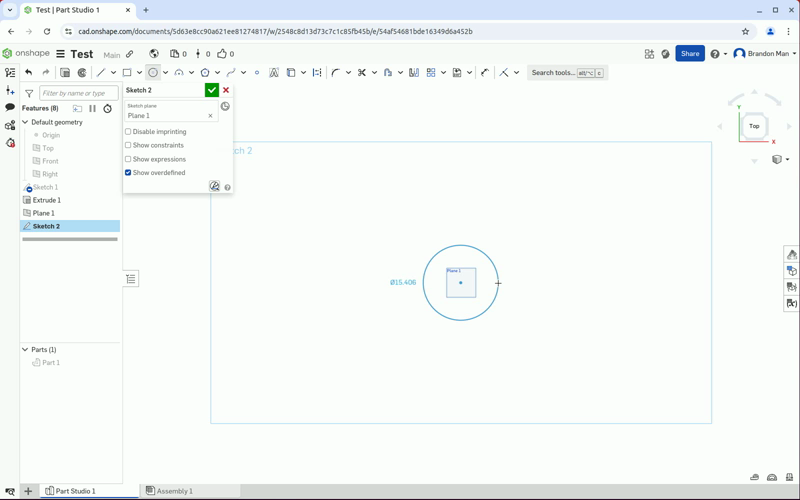
click(498, 282)
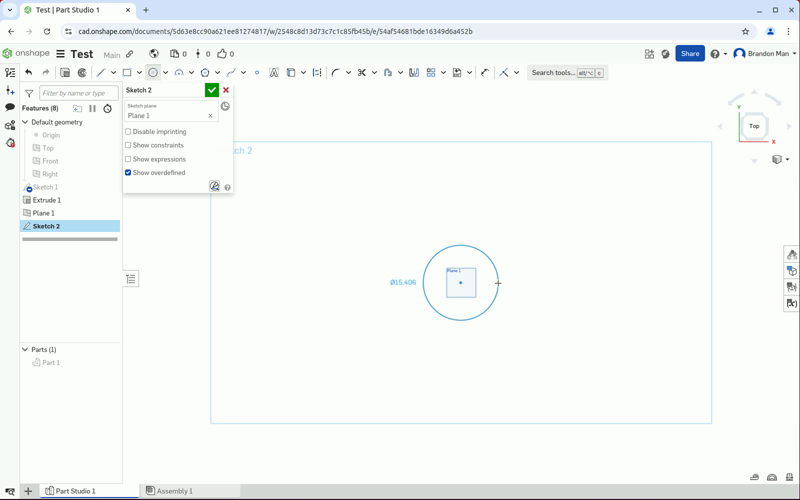
key(esc)
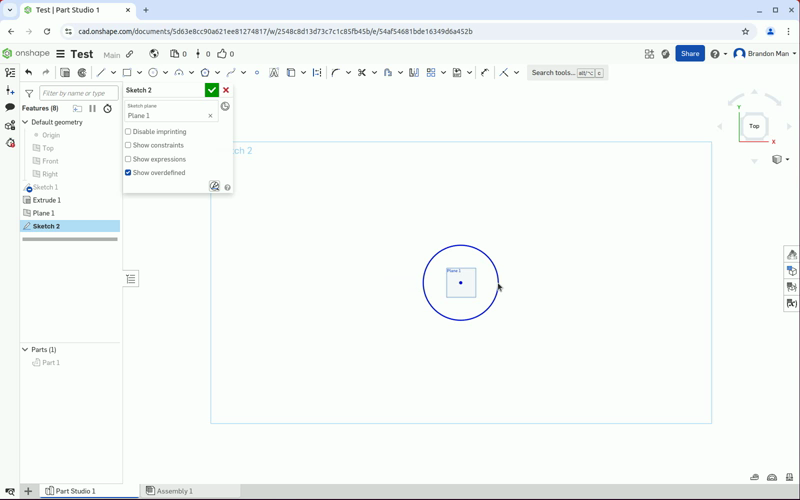
mouse_move(483, 265)
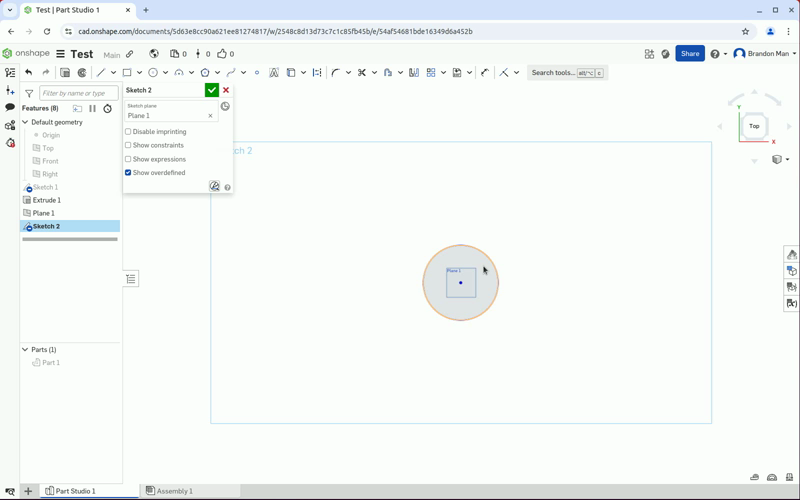
click(483, 265)
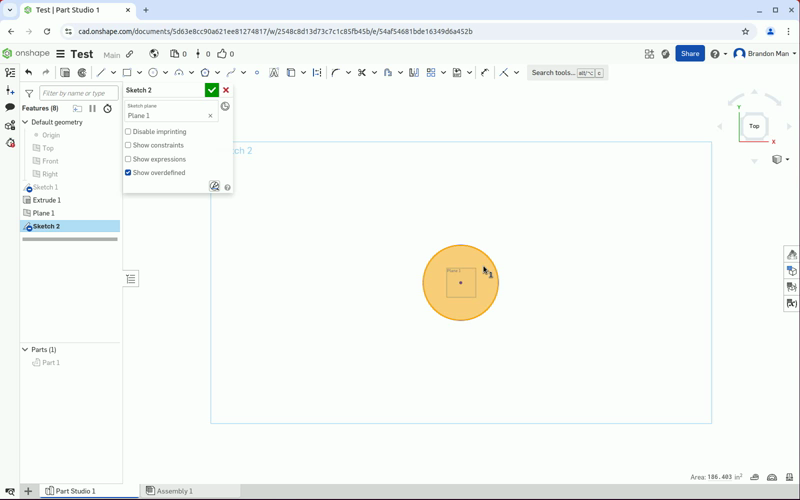
mouse_move(73, 352)
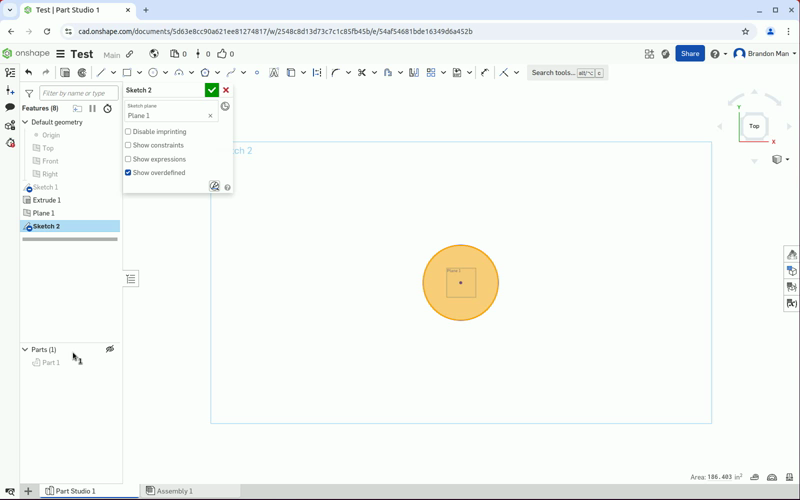
key(shift+y)
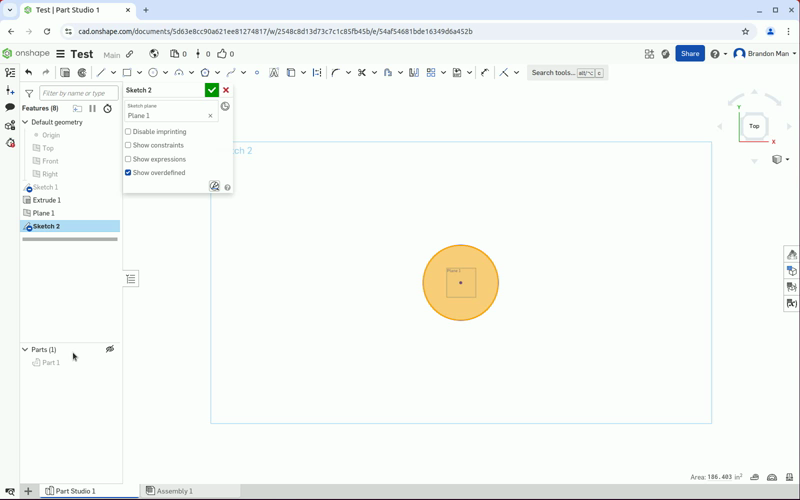
key(shift+e)
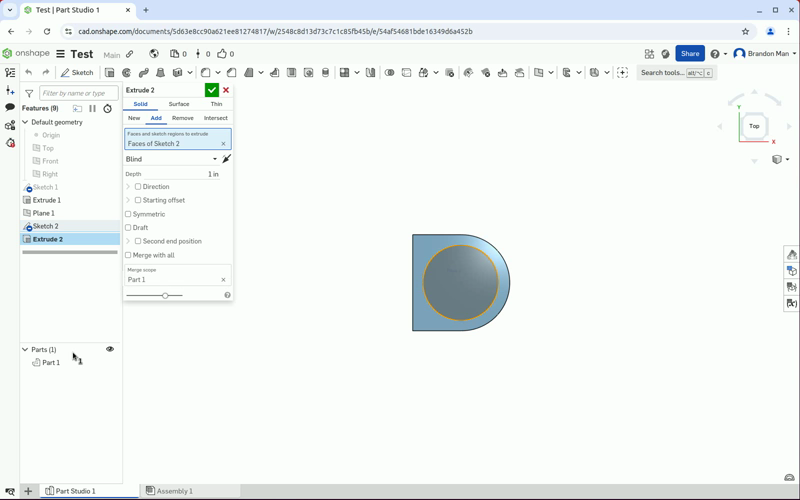
mouse_move(143, 106)
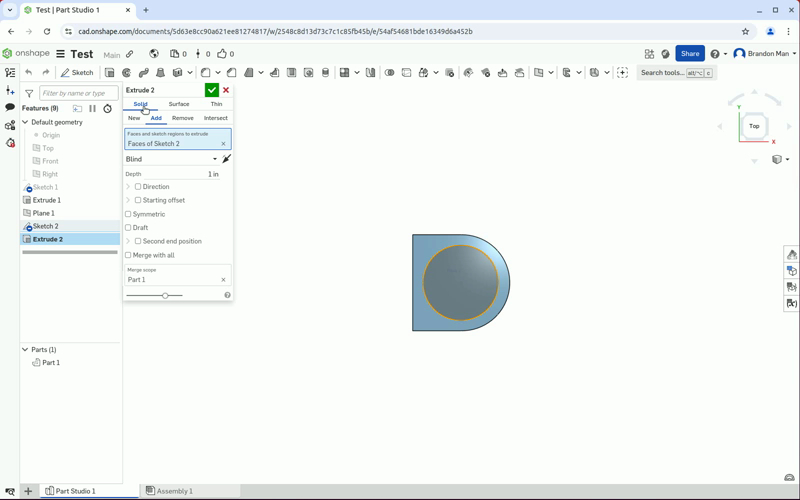
click(143, 106)
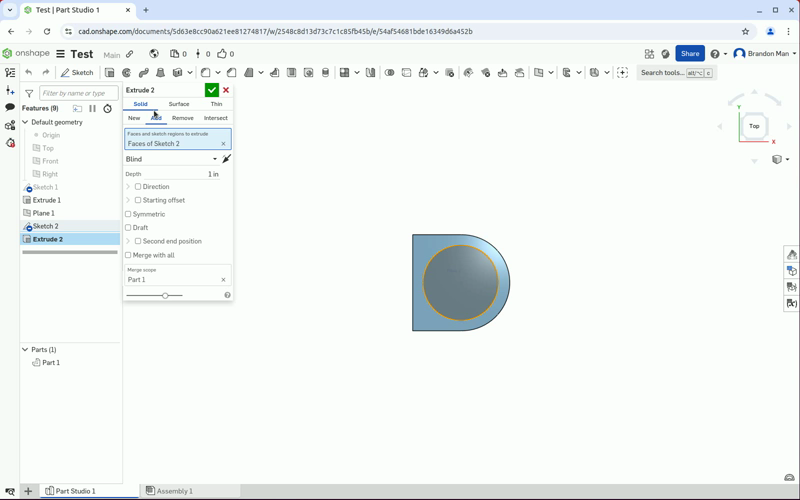
mouse_move(186, 120)
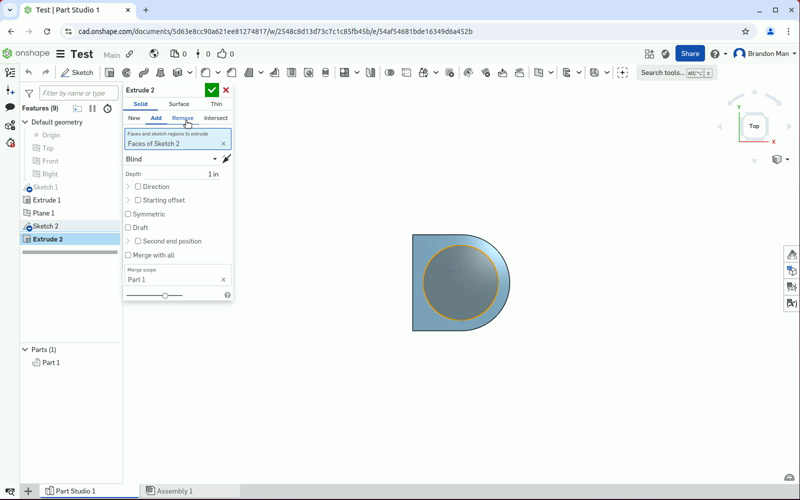
click(186, 120)
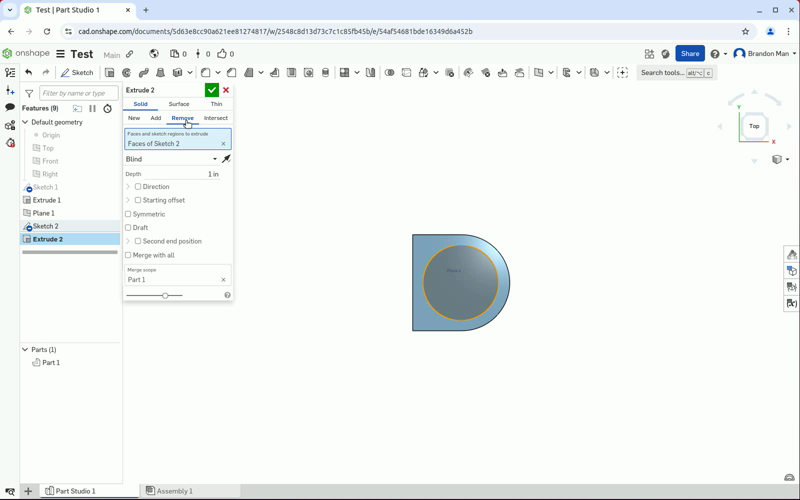
key(tab, 4)
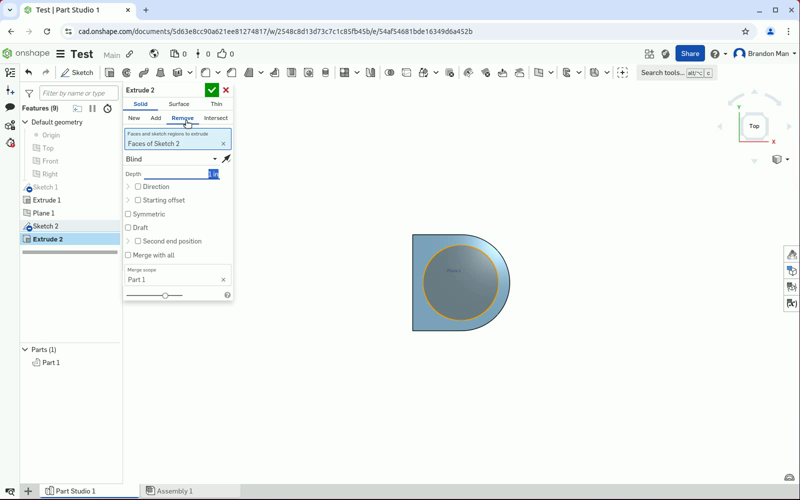
text(1.685)
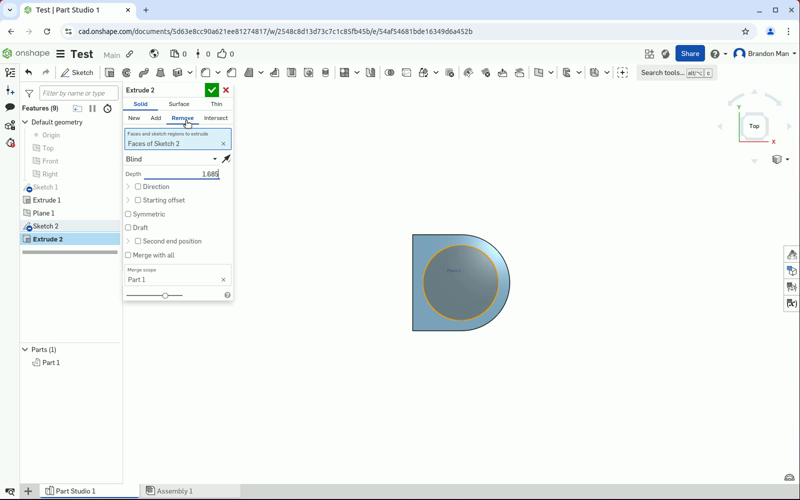
key(tab, 6)
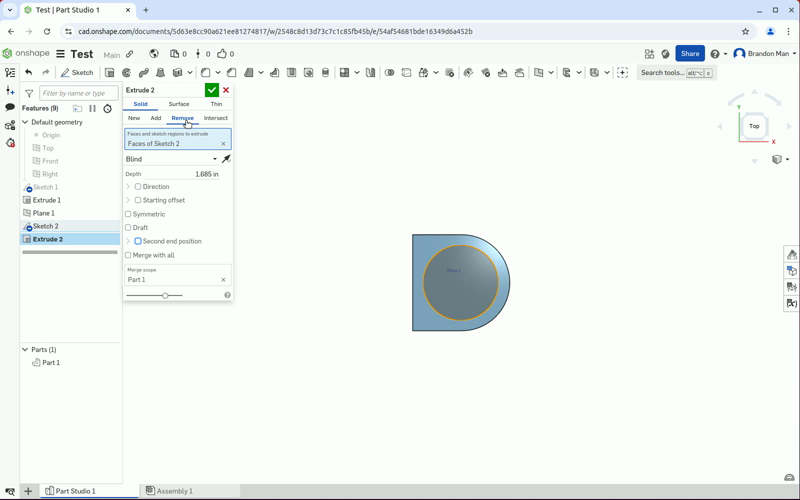
key(space)
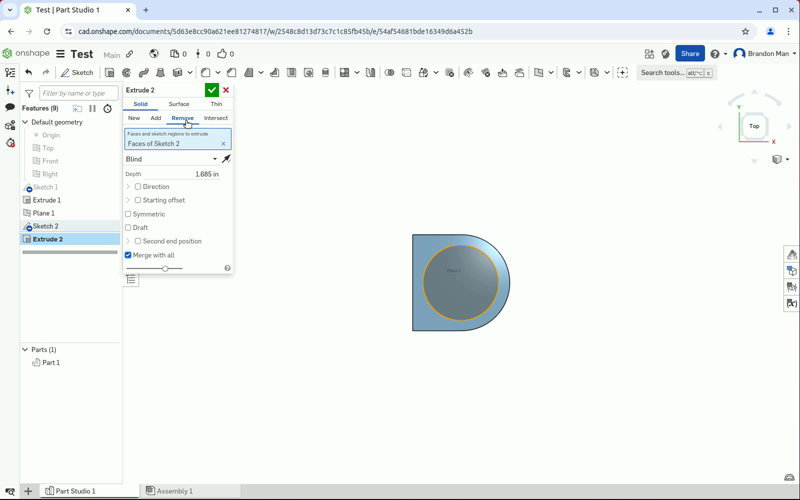
key(enter)
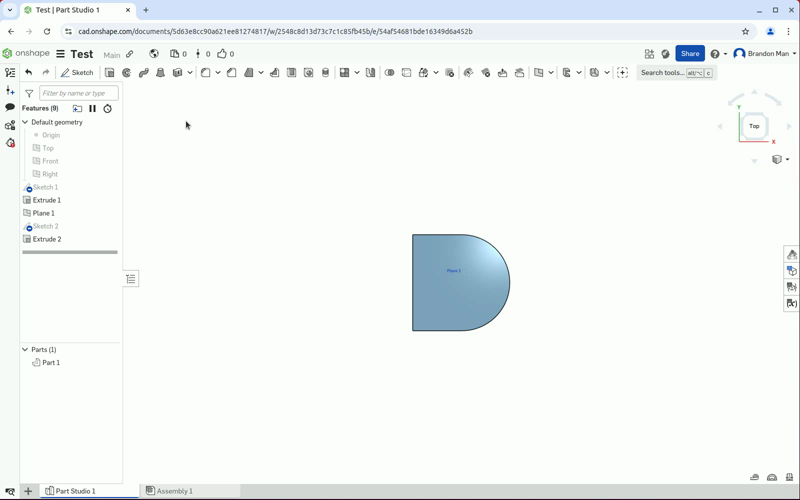
key(shift+h)
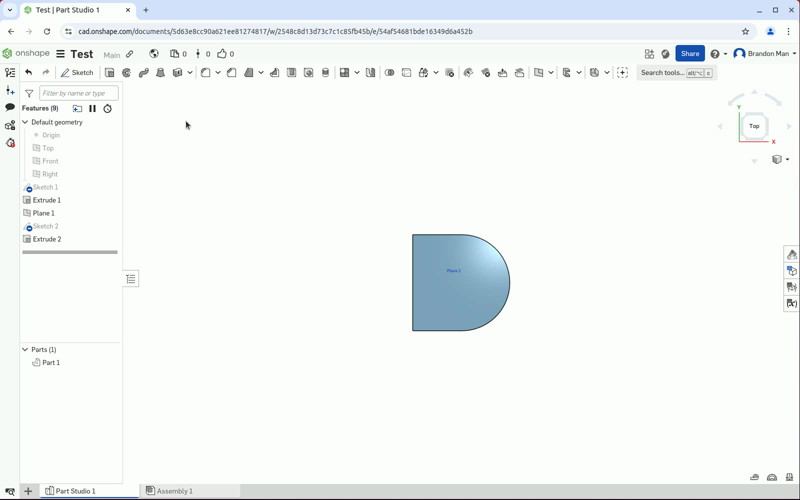
key(shift+h)
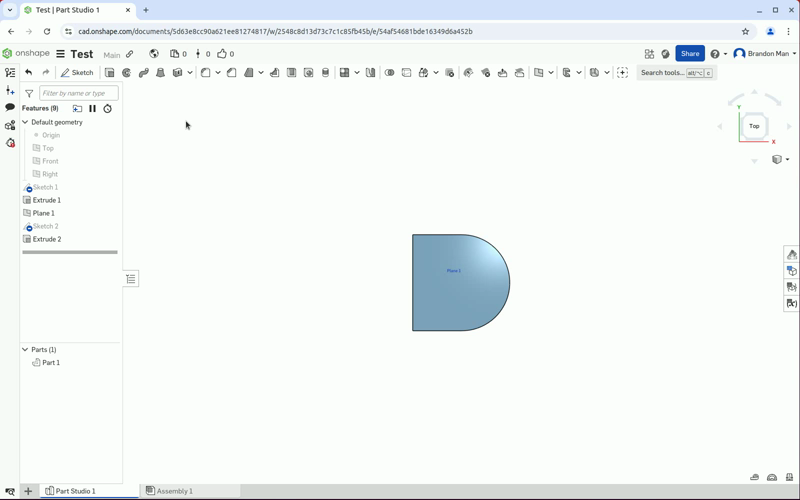
mouse_move(73, 189)
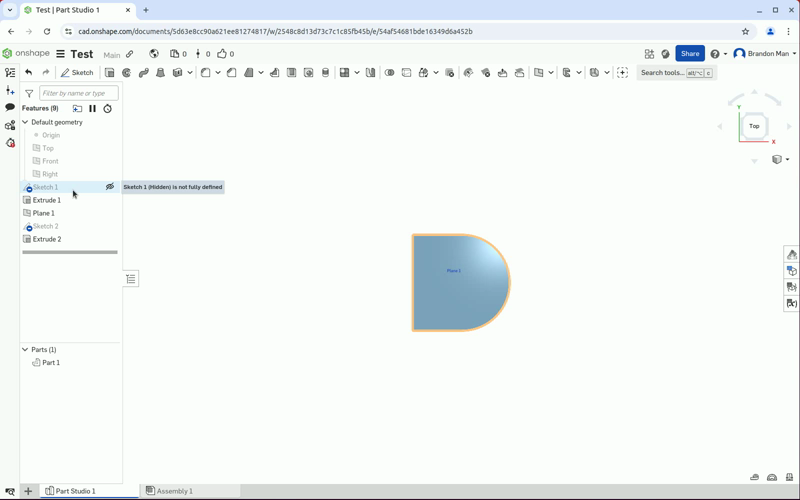
click(73, 189)
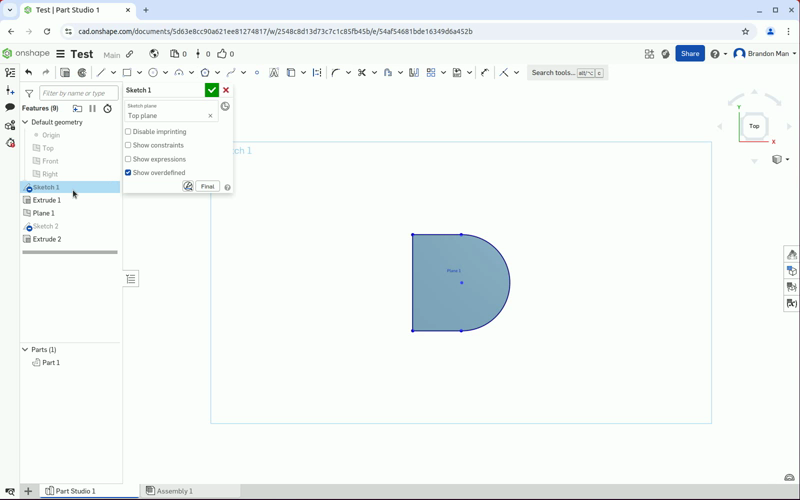
mouse_move(229, 92)
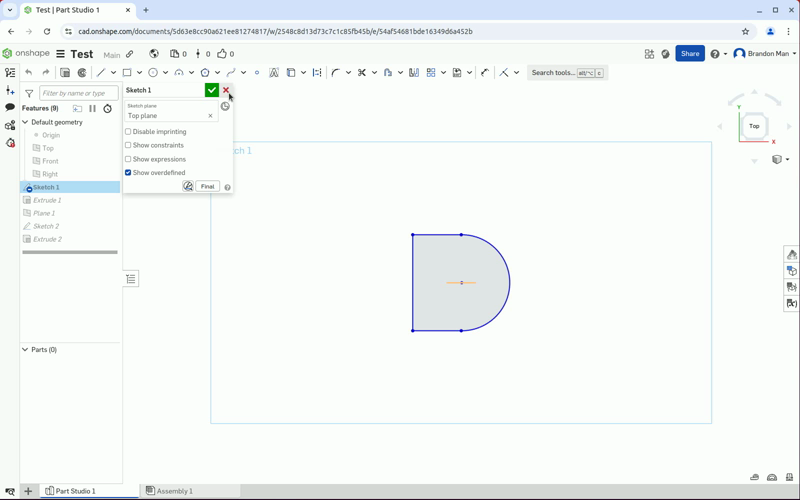
click(229, 92)
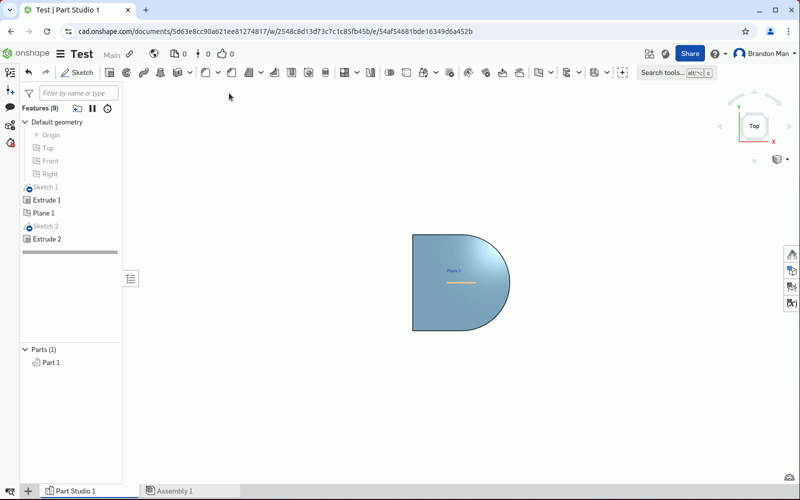
mouse_move(541, 75)
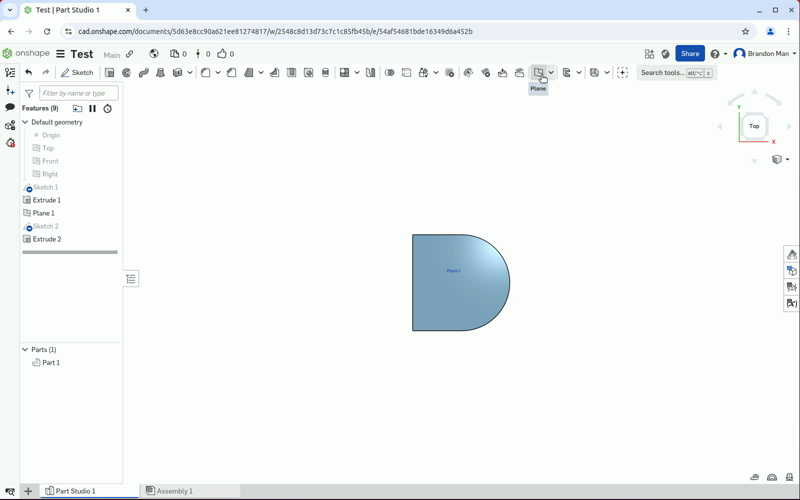
click(541, 75)
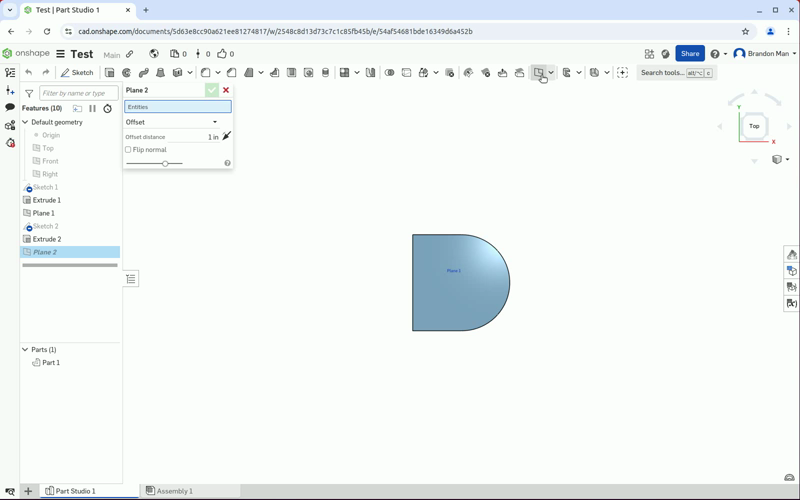
mouse_move(73, 150)
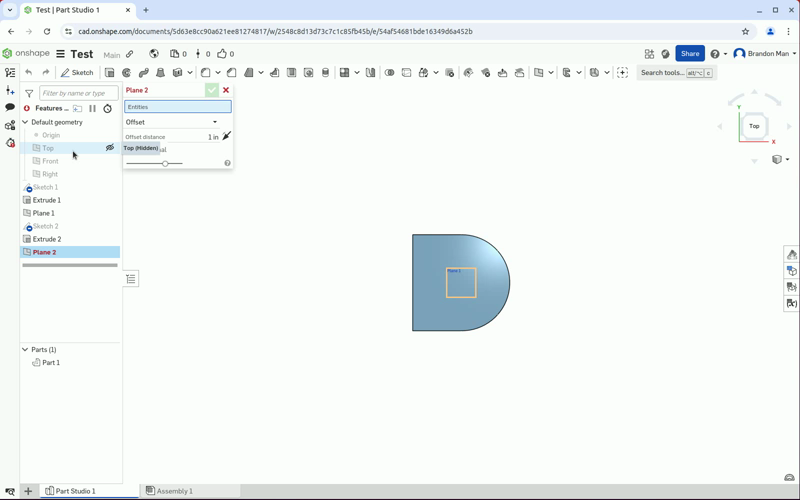
click(73, 150)
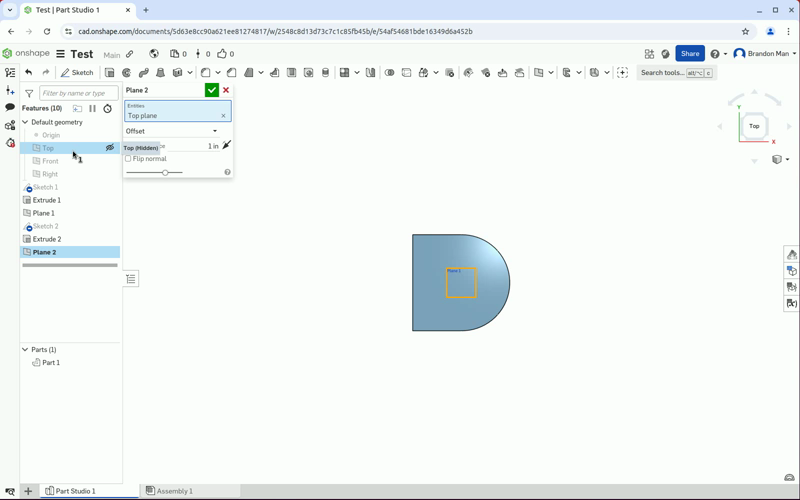
key(tab, 2)
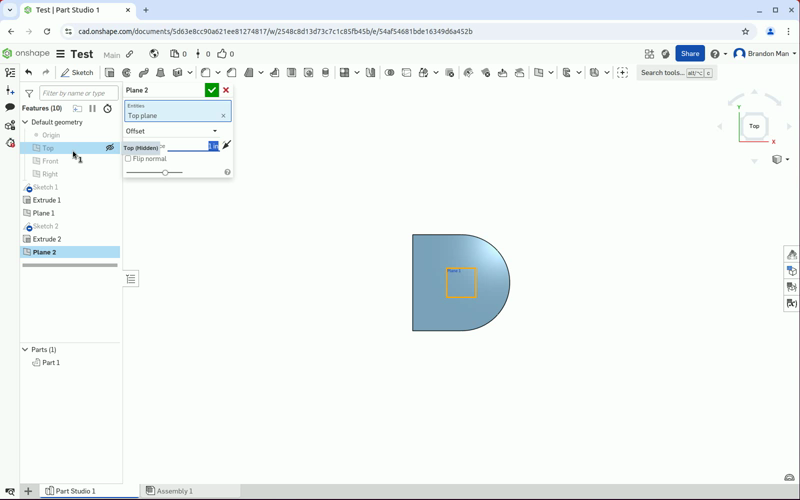
text(1.695)
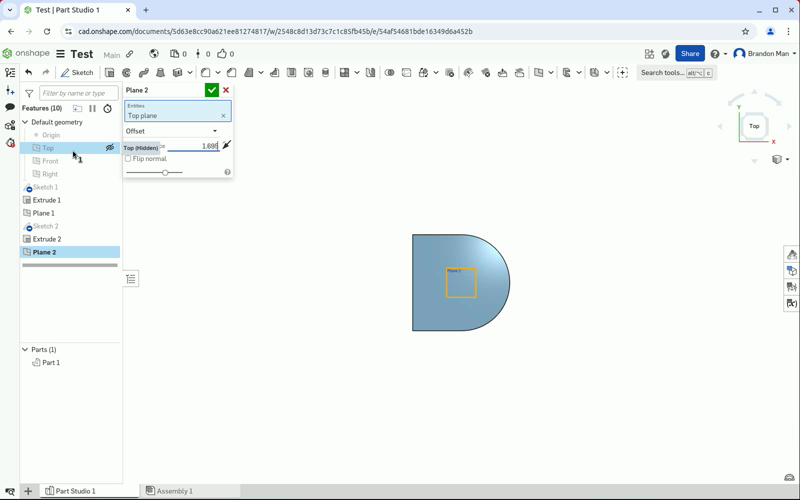
key(enter, 2)
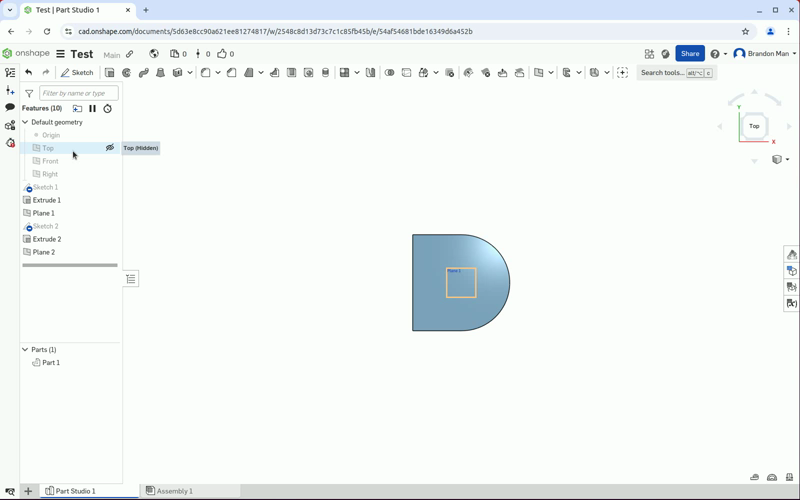
key(shift+s)
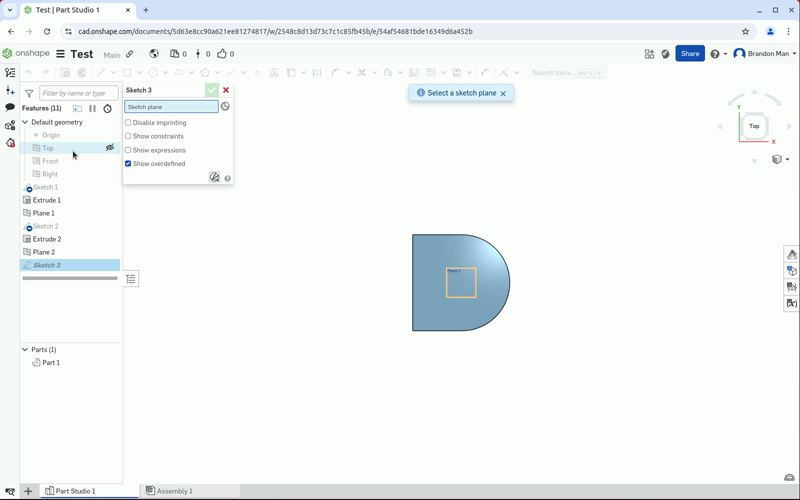
mouse_move(73, 254)
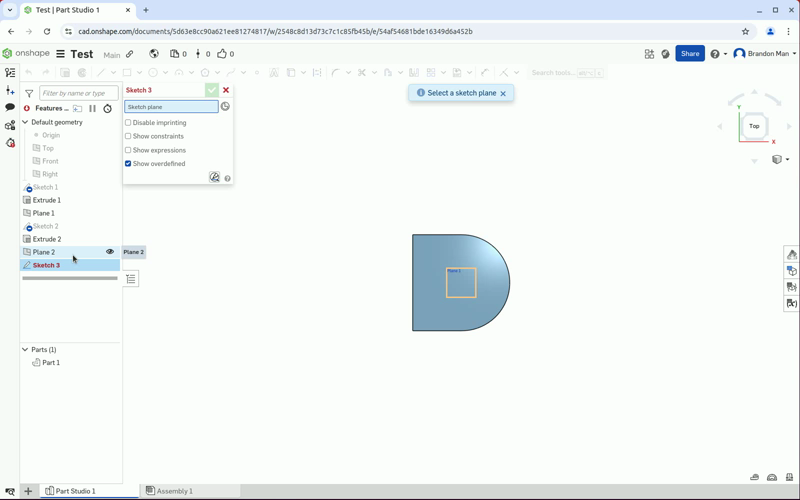
click(73, 254)
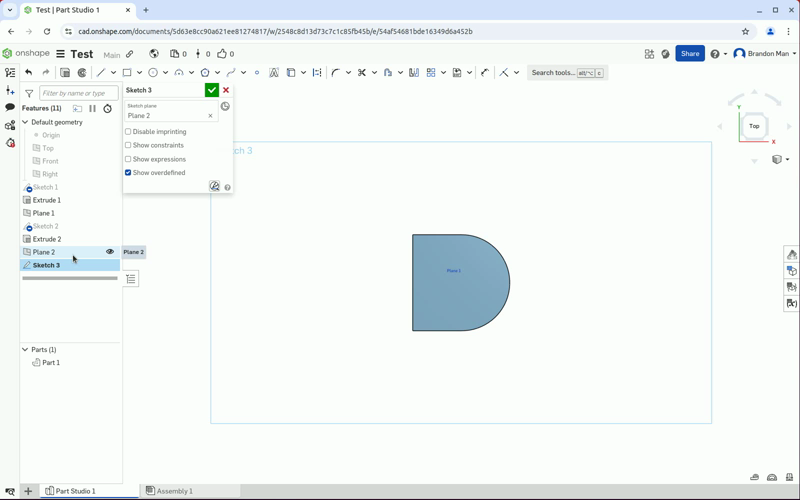
mouse_move(73, 352)
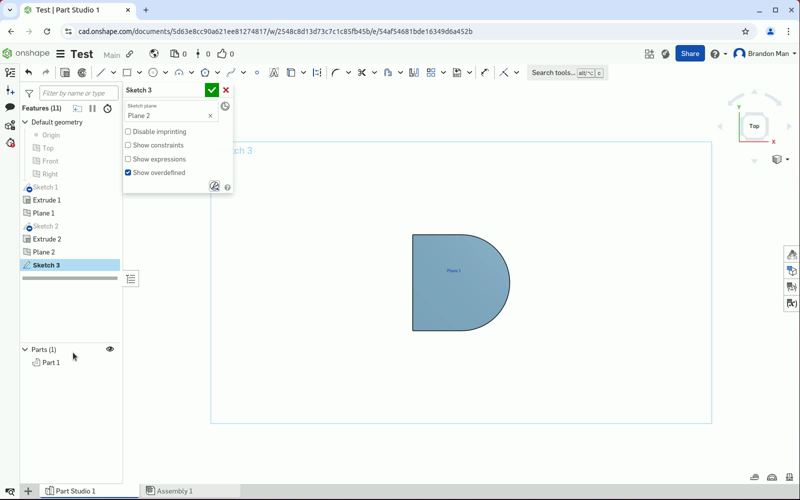
key(y)
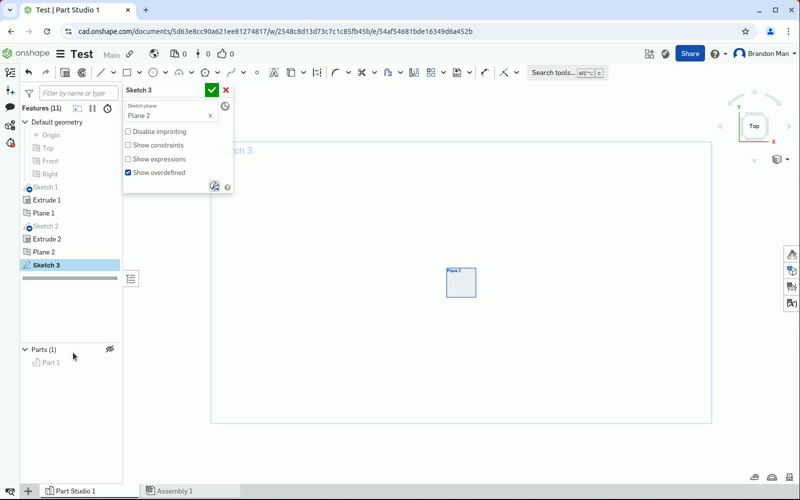
key(c)
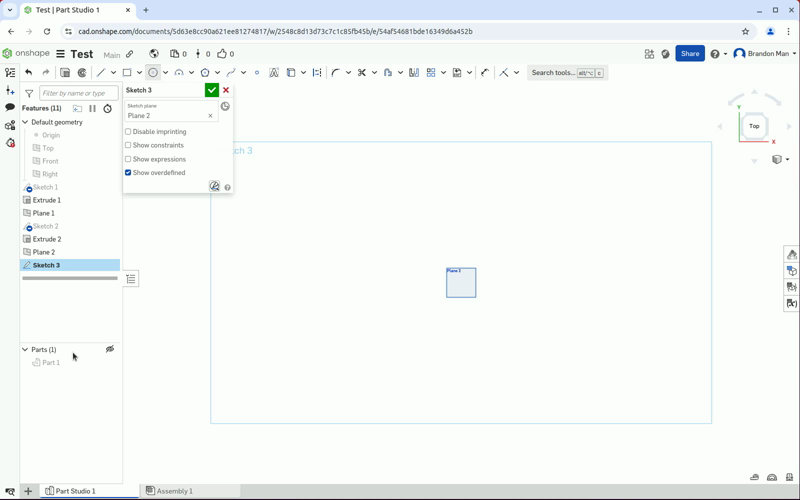
key_down(shift)
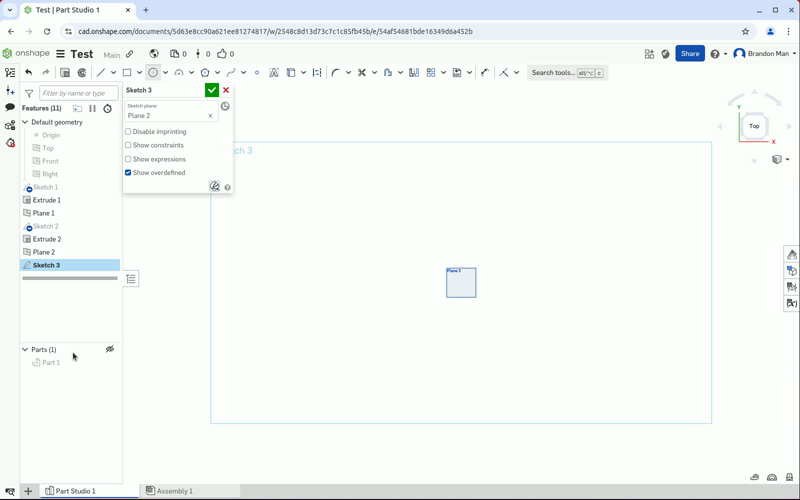
mouse_move(460, 282)
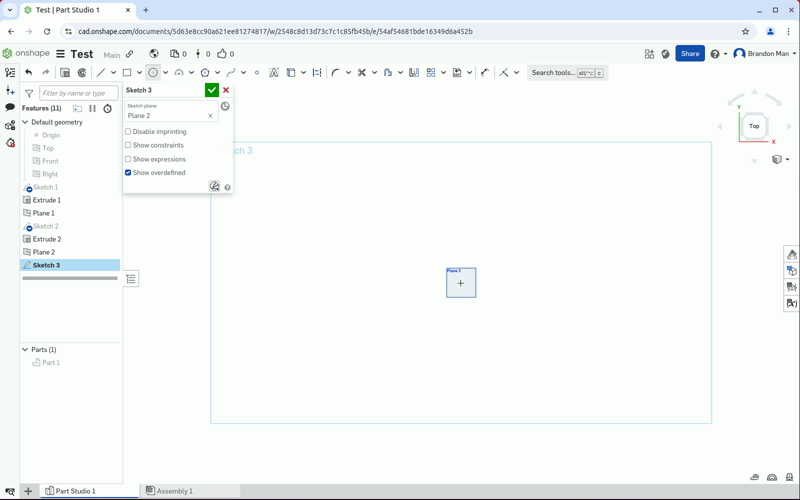
click(460, 282)
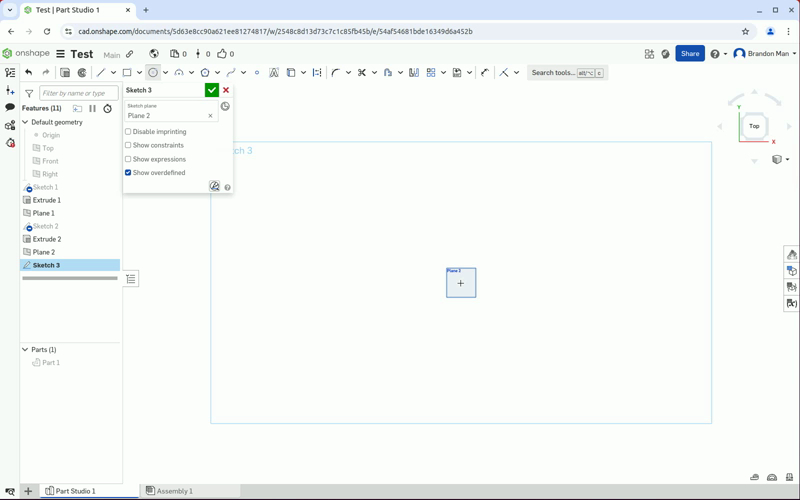
key_up(shift)
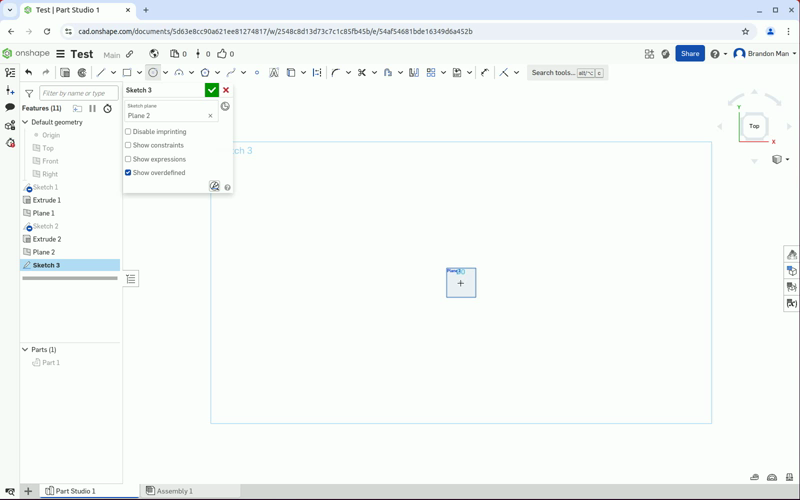
mouse_move(487, 282)
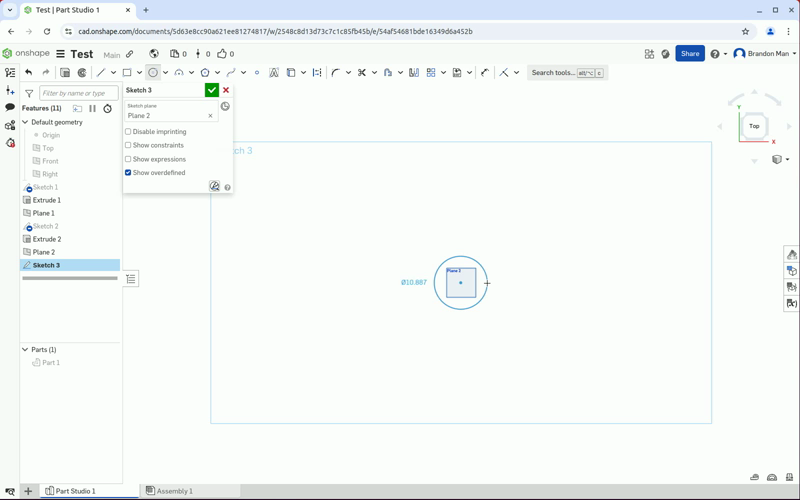
click(487, 282)
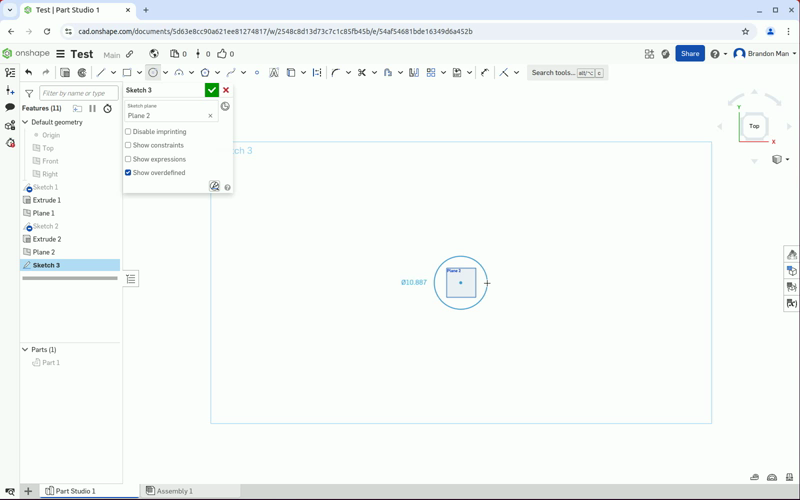
key(esc)
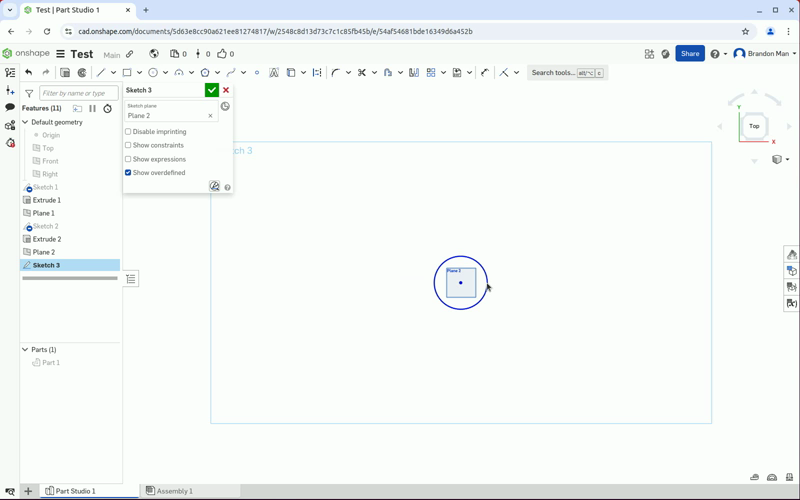
mouse_move(442, 299)
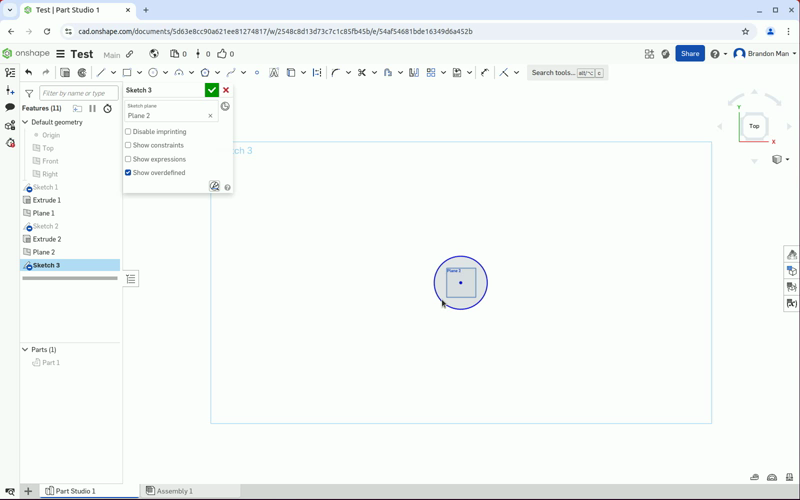
click(442, 299)
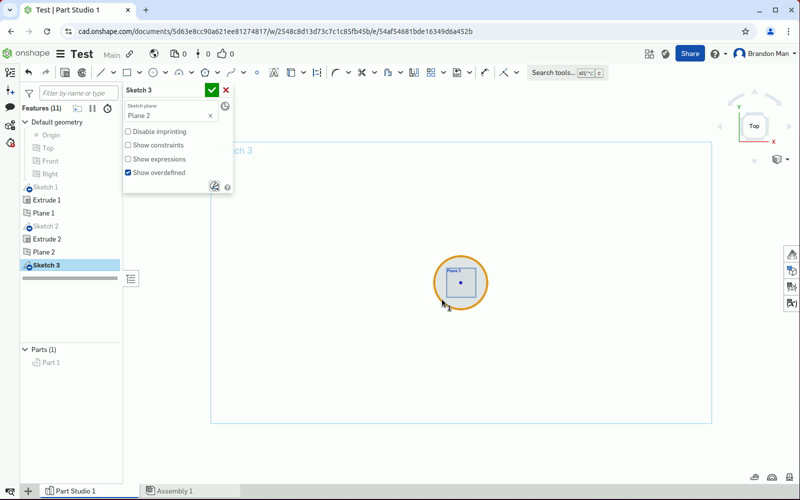
mouse_move(73, 352)
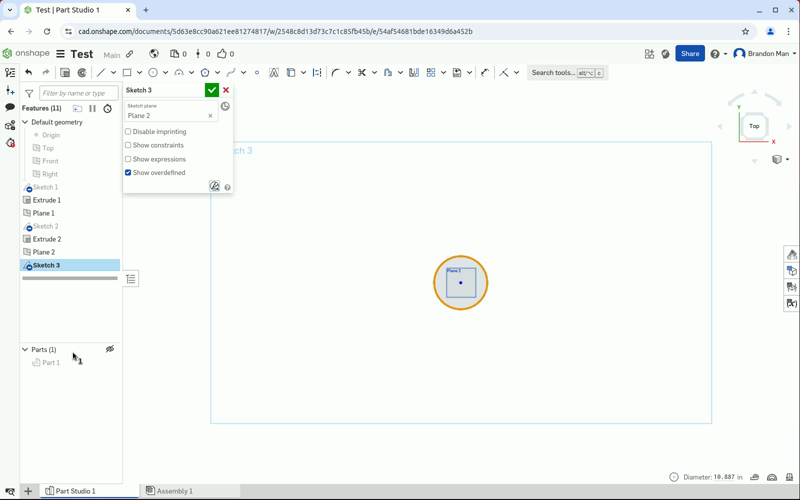
key(shift+y)
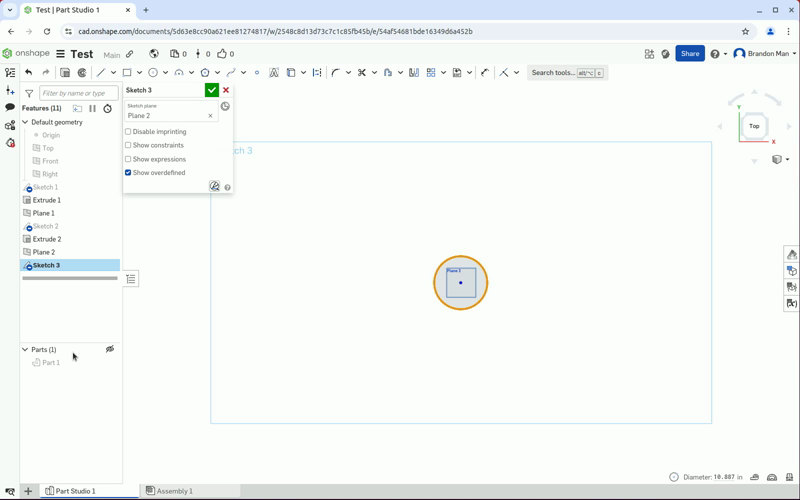
key(shift+e)
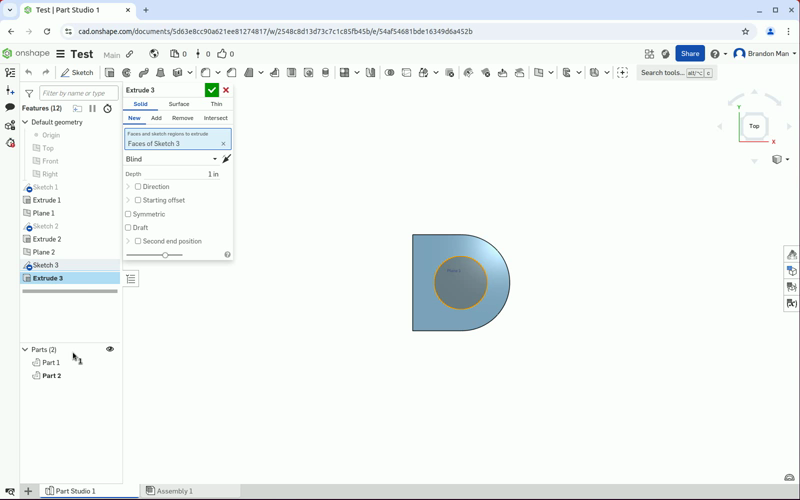
mouse_move(143, 106)
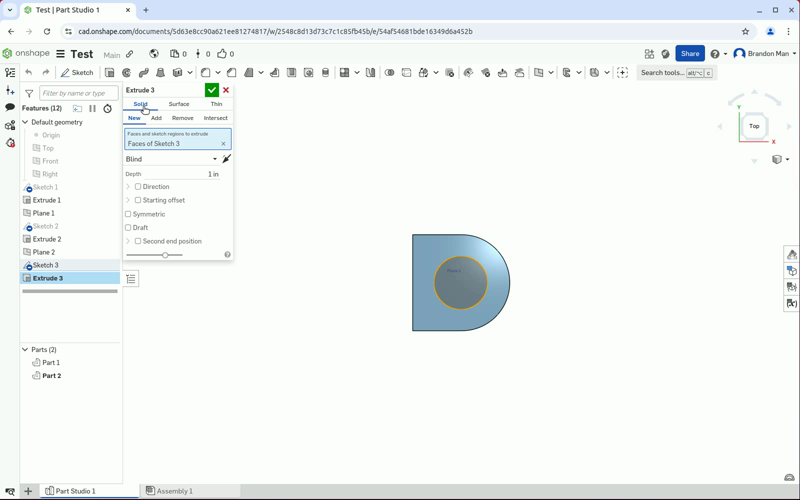
click(143, 106)
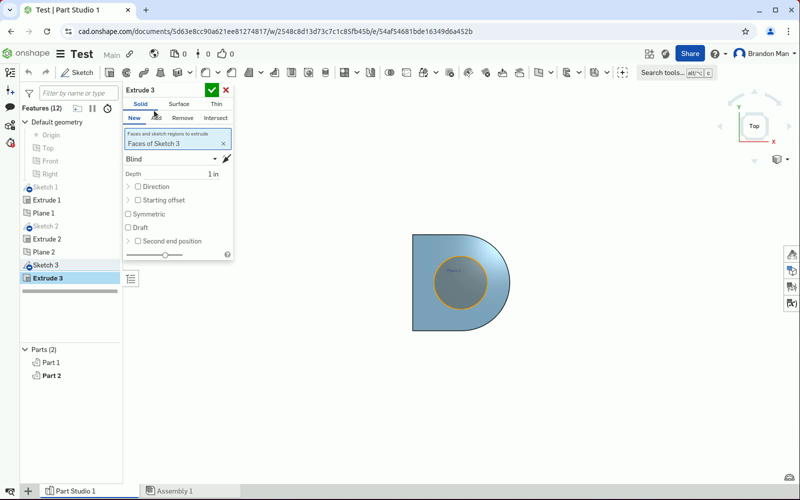
mouse_move(186, 120)
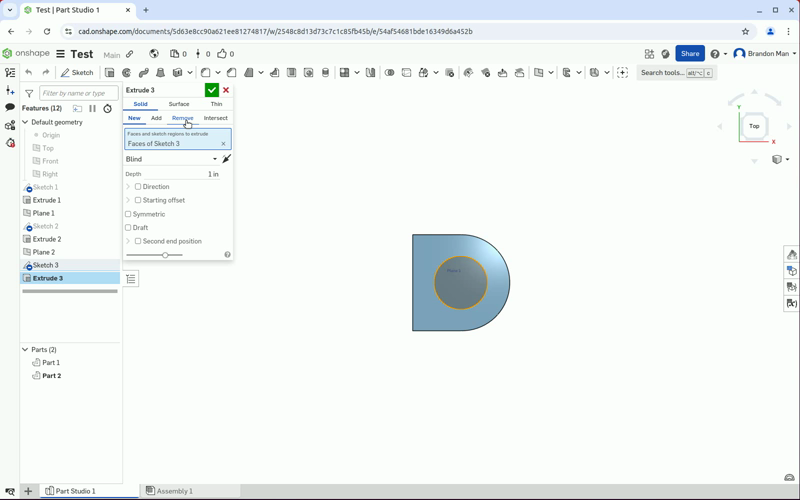
click(186, 120)
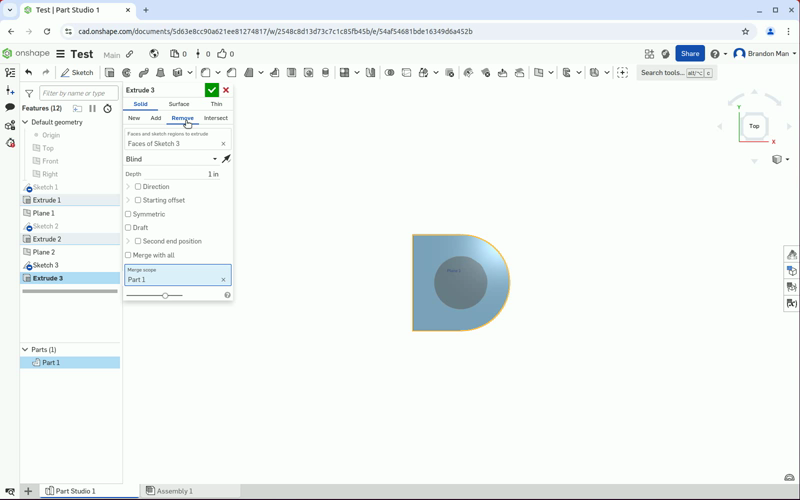
key(tab, 4)
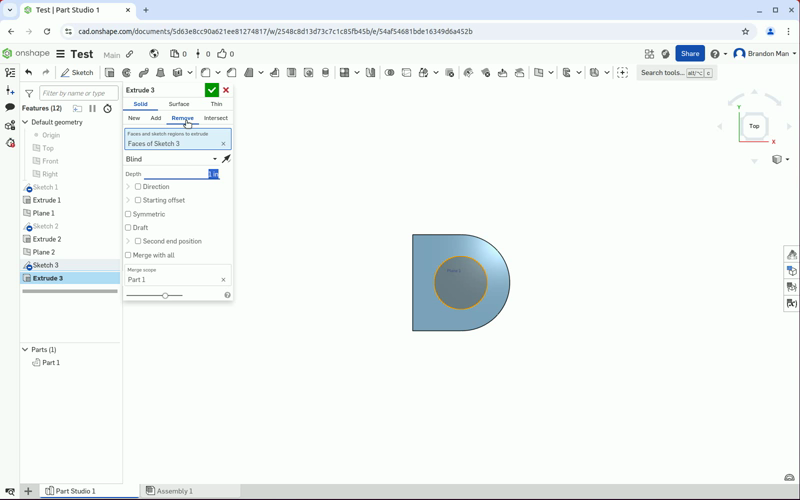
text(1.685)
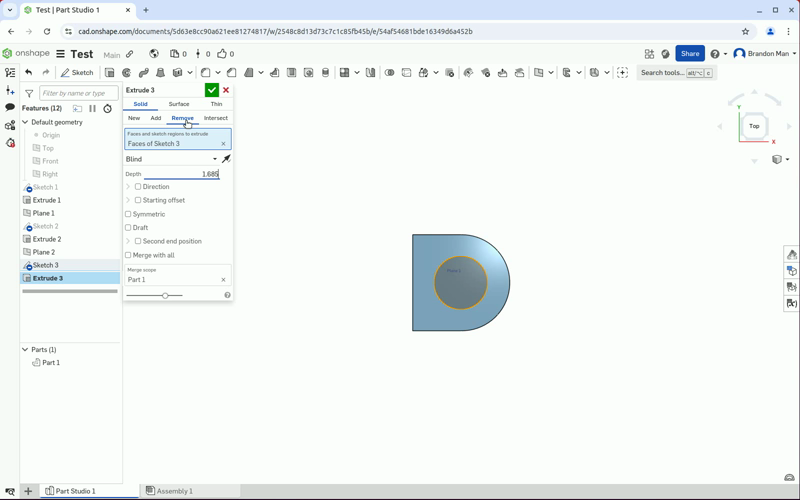
key(tab, 6)
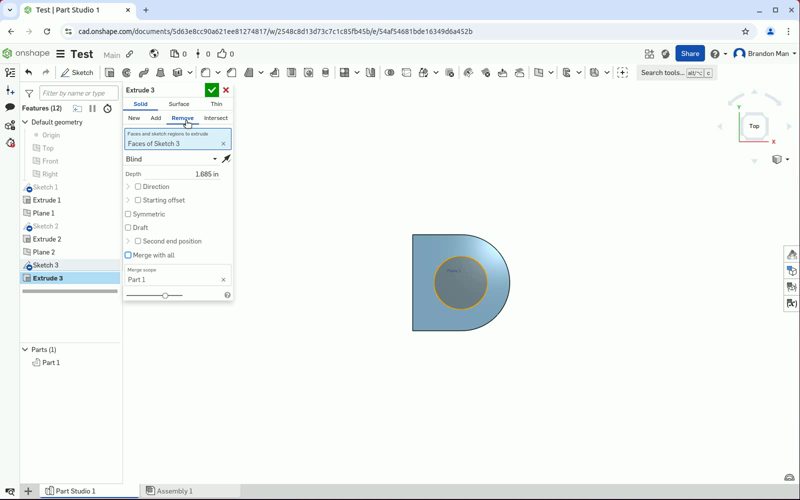
key(space)
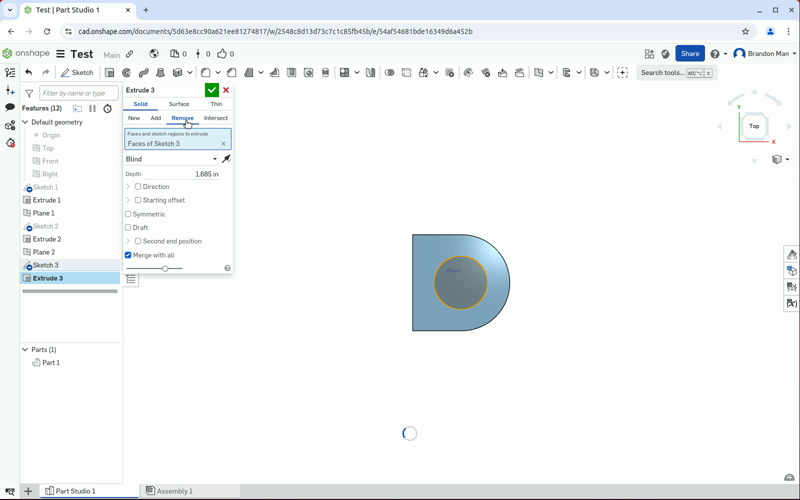
key(enter)
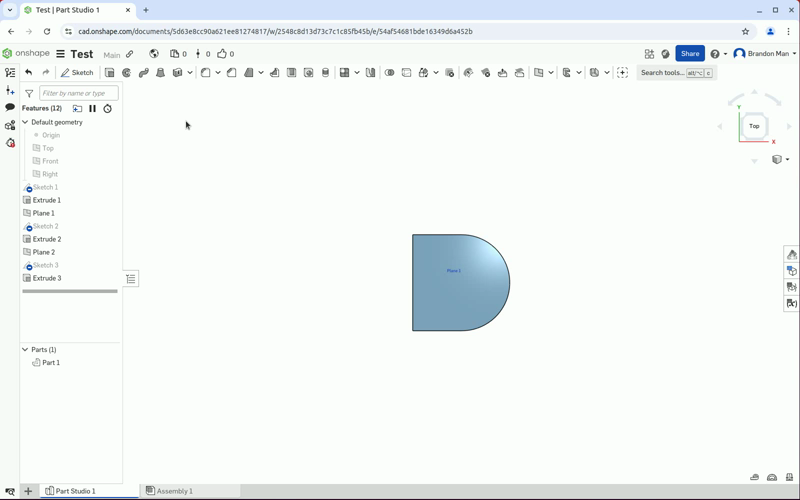
key(shift+h)
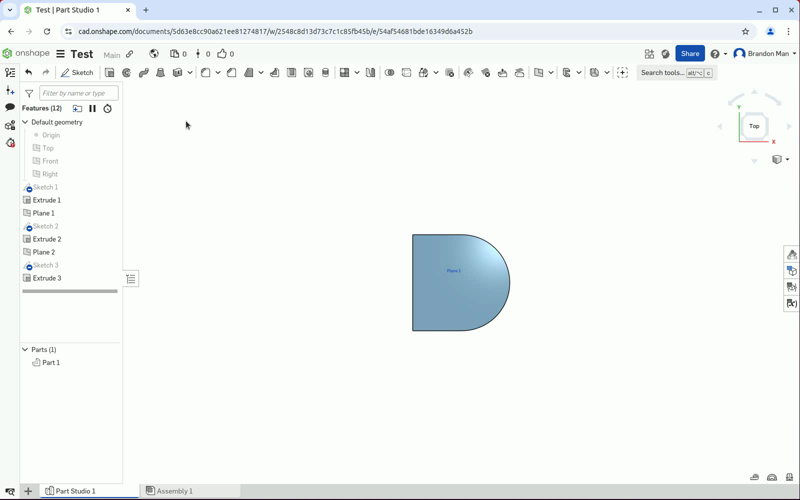
key(shift+h)
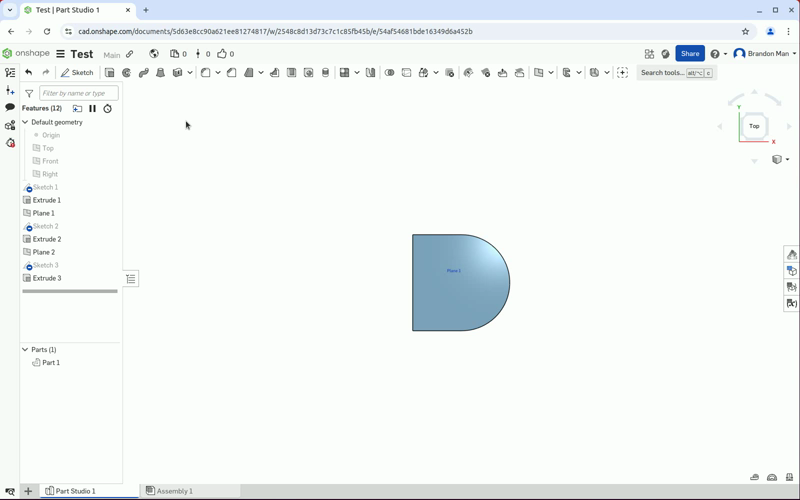
mouse_move(73, 189)
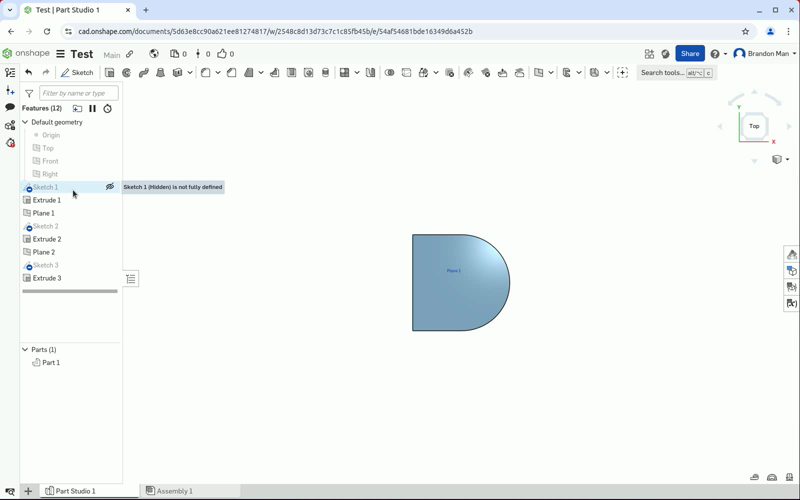
click(73, 189)
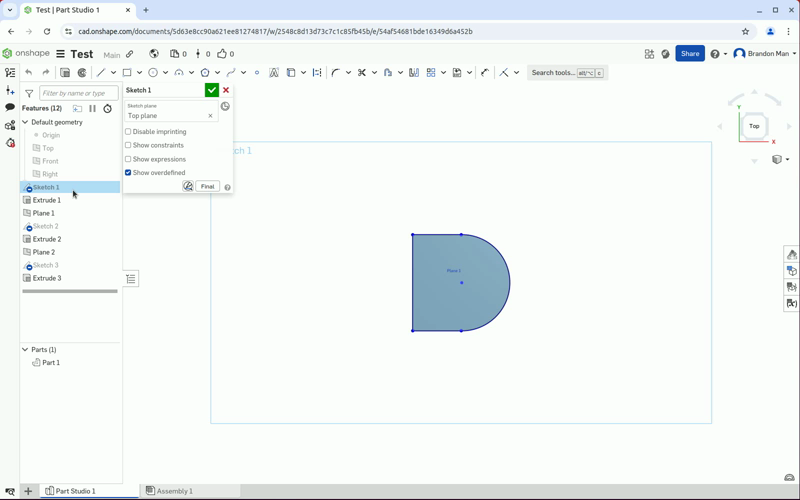
mouse_move(229, 92)
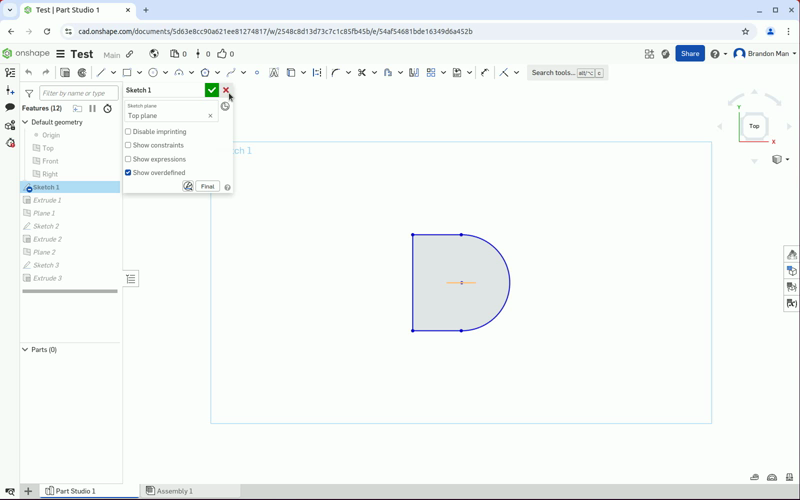
click(229, 92)
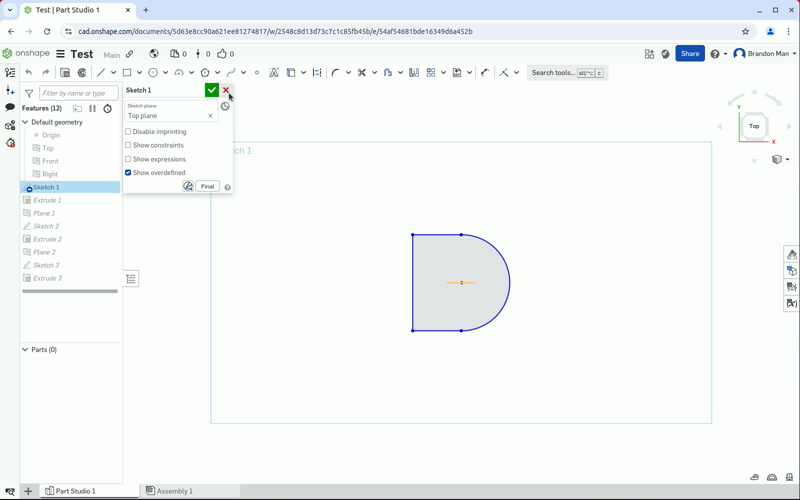
key(shift+s)
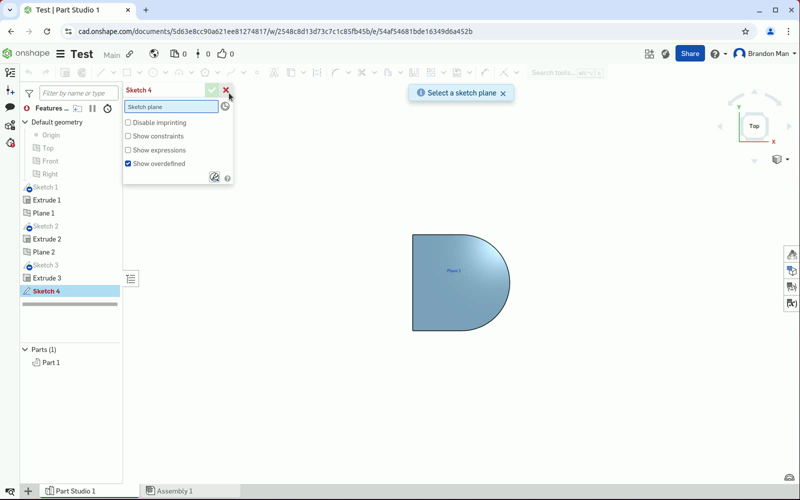
mouse_move(73, 215)
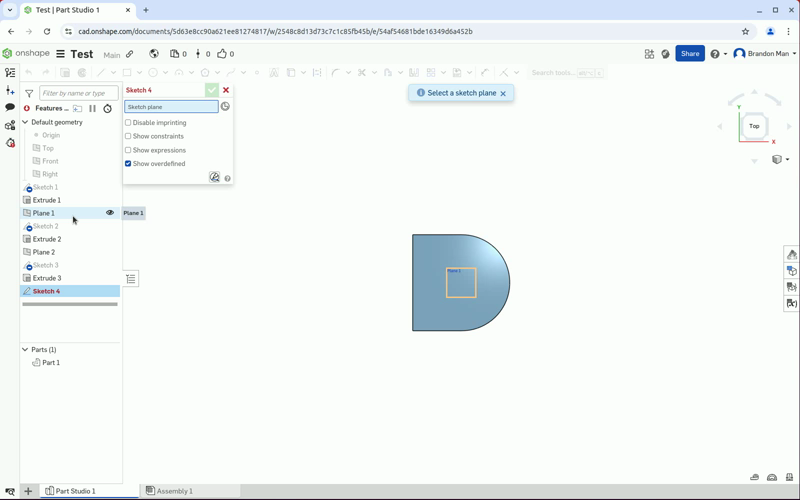
click(73, 215)
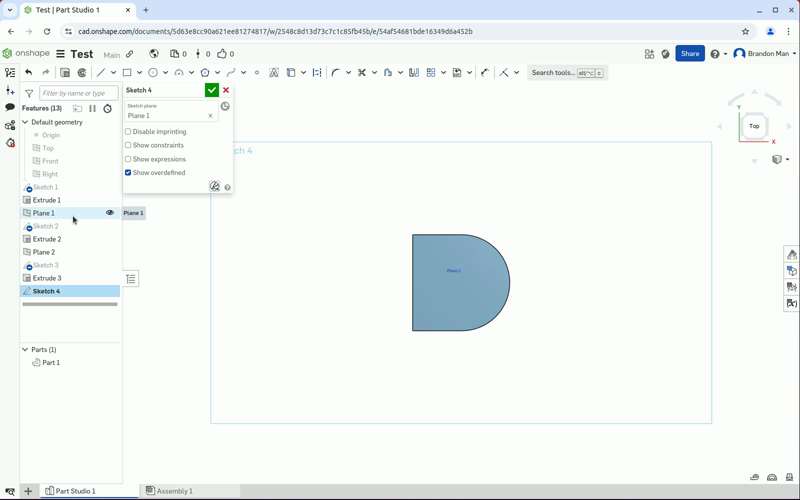
mouse_move(73, 352)
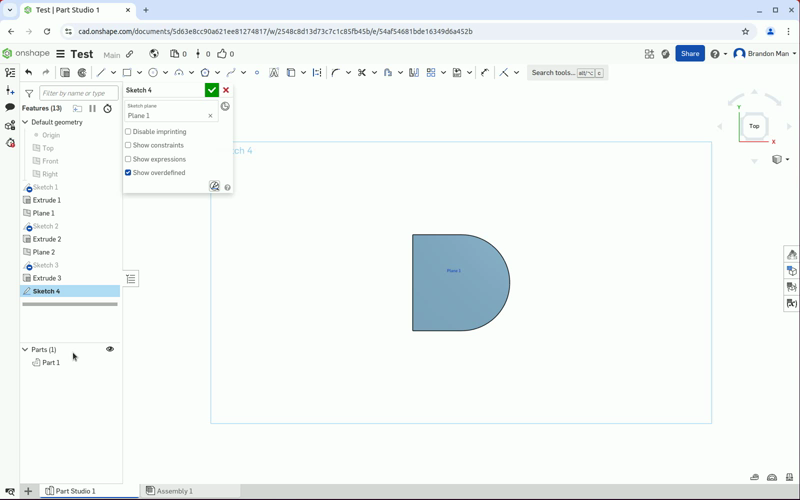
key(y)
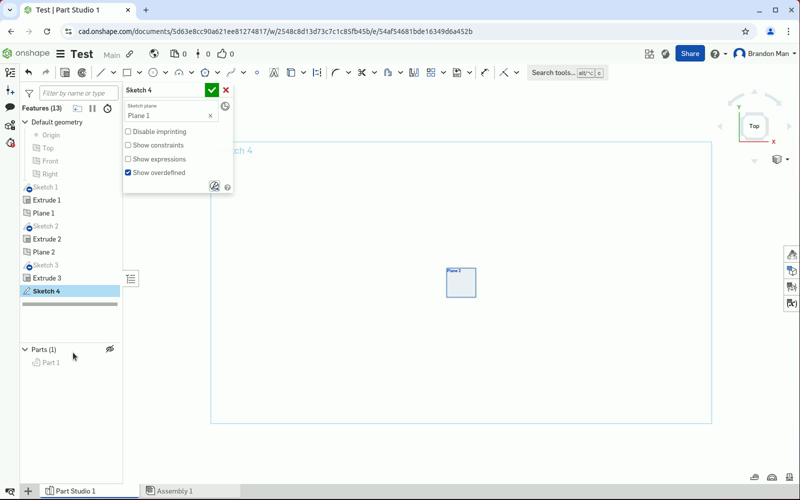
key(l)
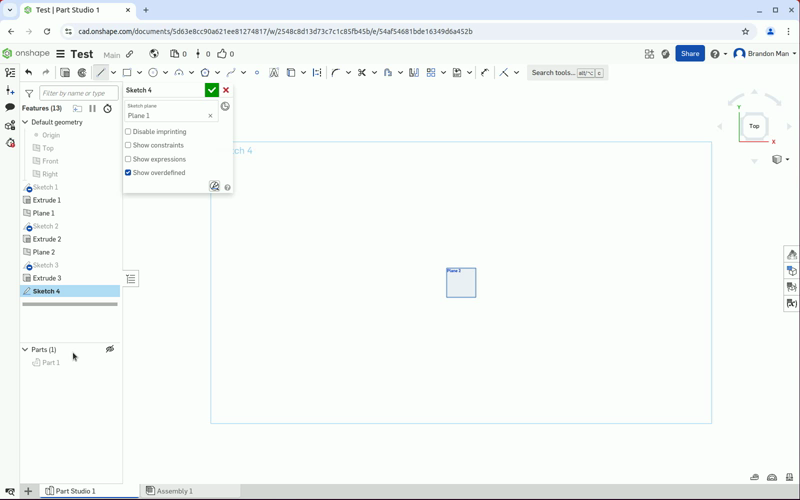
key_down(shift)
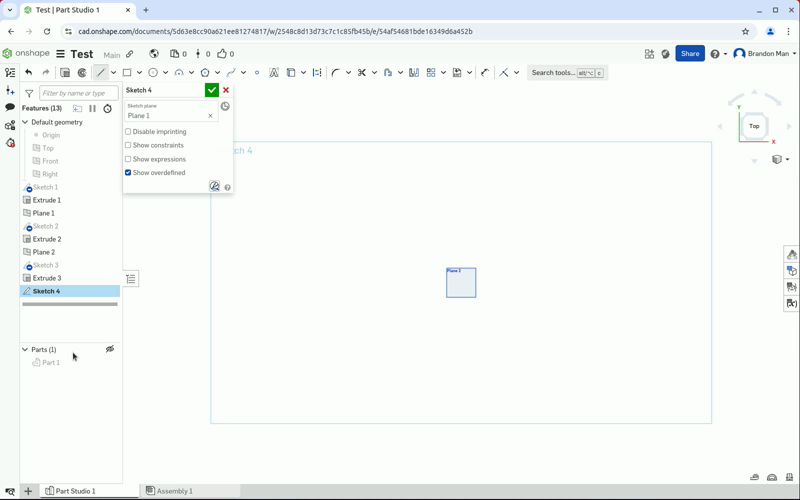
mouse_move(412, 330)
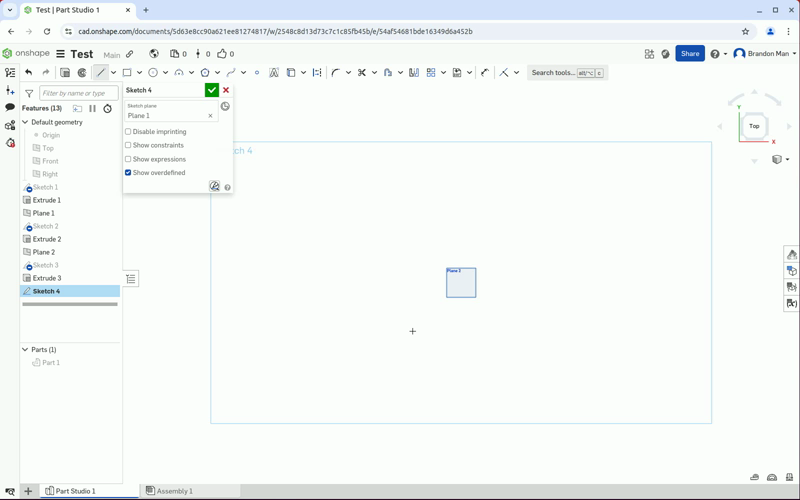
click(412, 330)
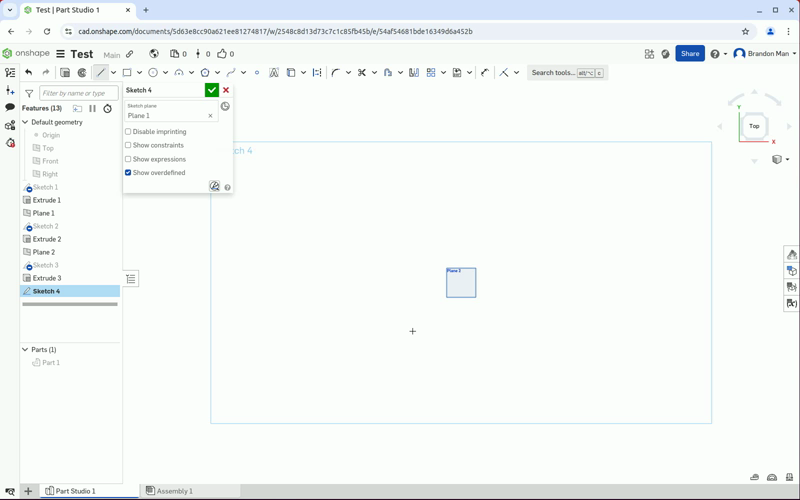
key_up(shift)
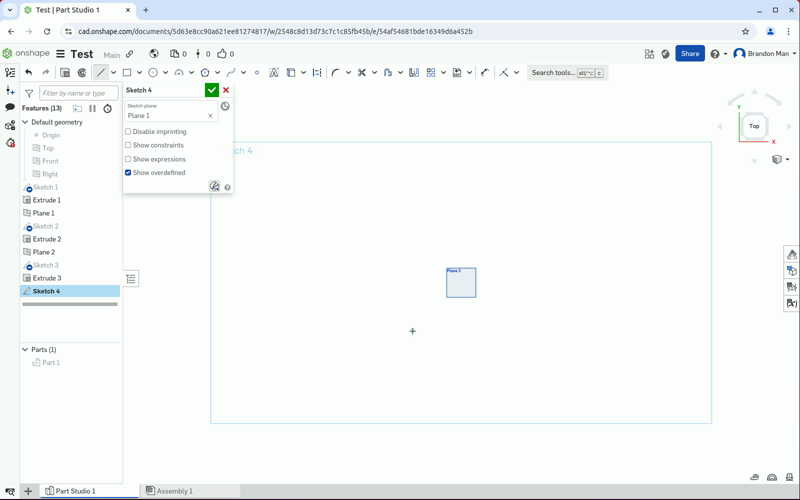
key_down(shift)
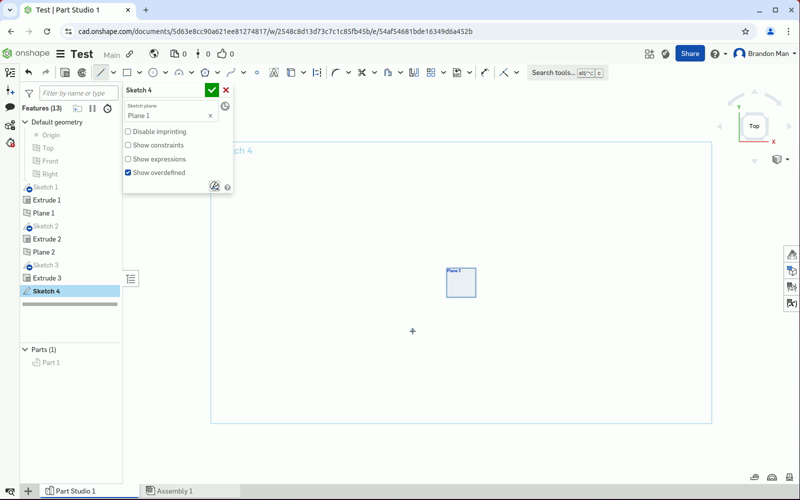
mouse_move(442, 330)
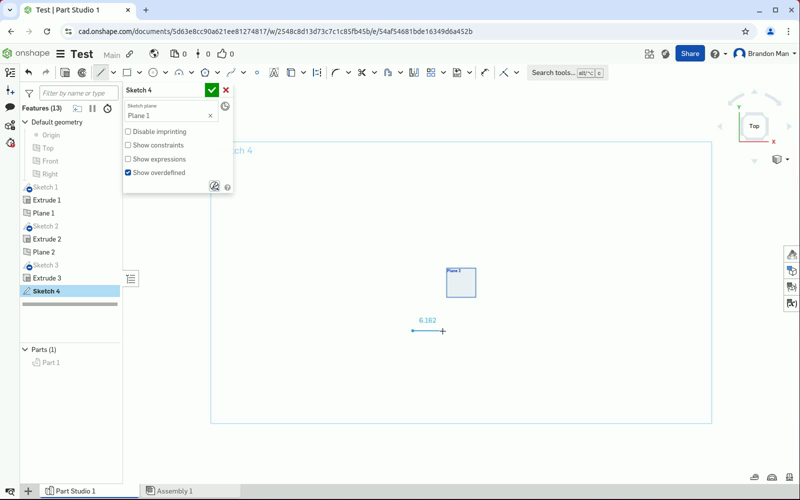
mouse_move(420, 330)
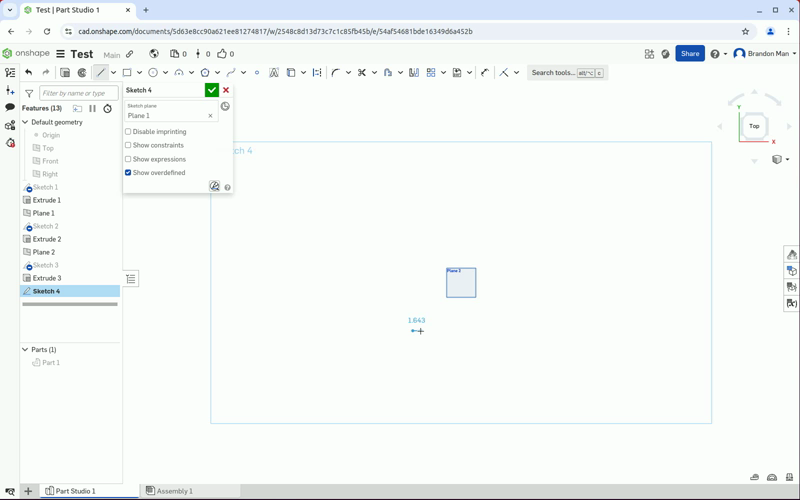
click(420, 330)
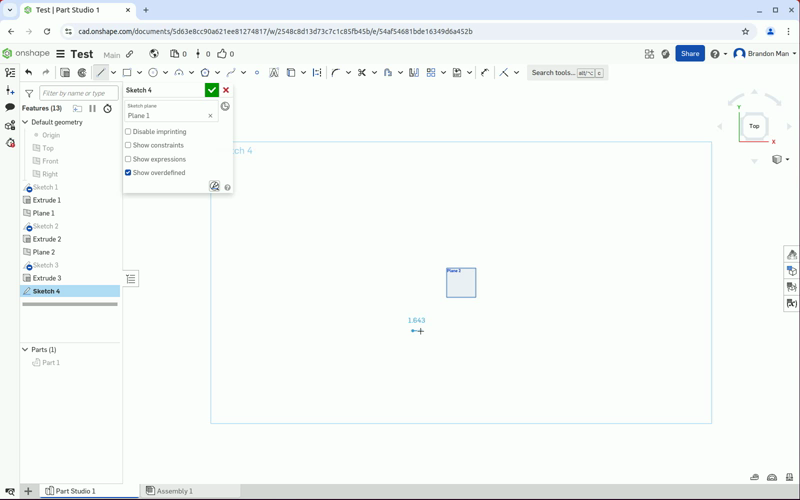
key_up(shift)
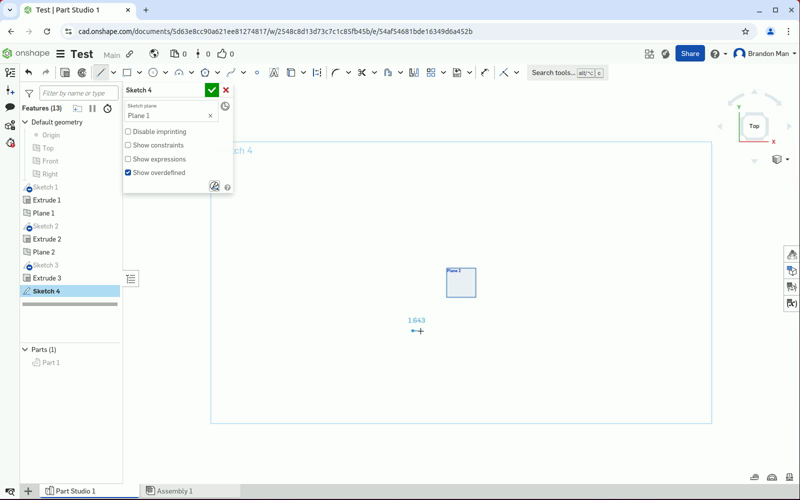
key_down(shift)
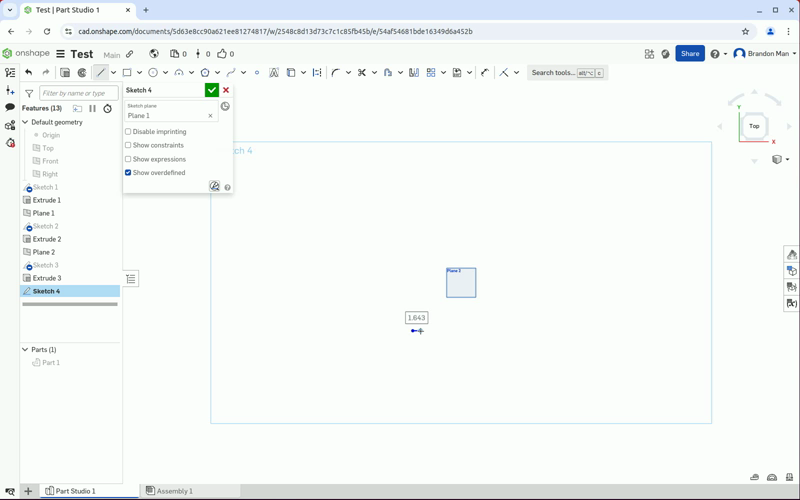
mouse_move(420, 234)
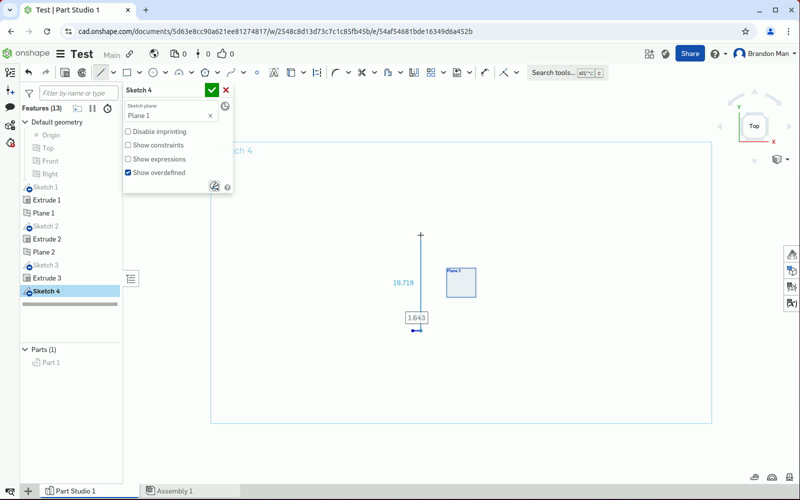
click(420, 234)
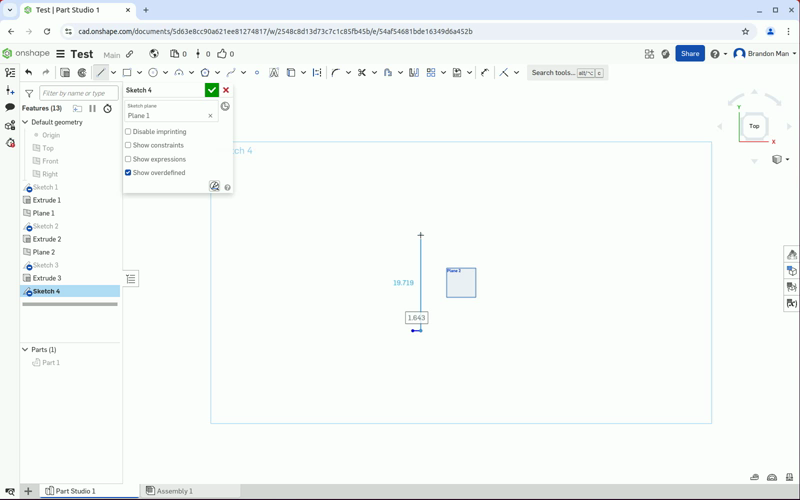
key_up(shift)
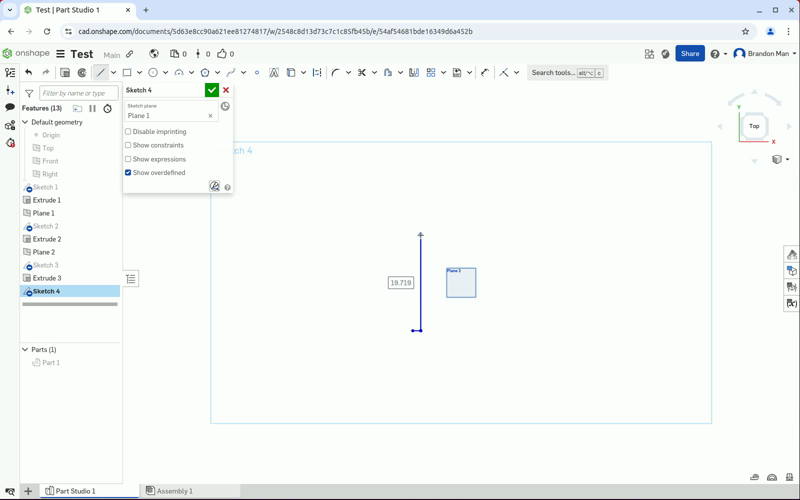
key_down(shift)
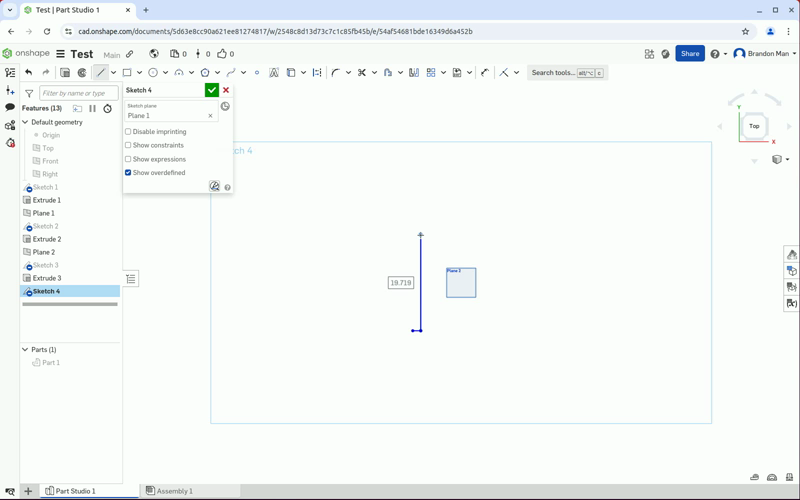
mouse_move(450, 234)
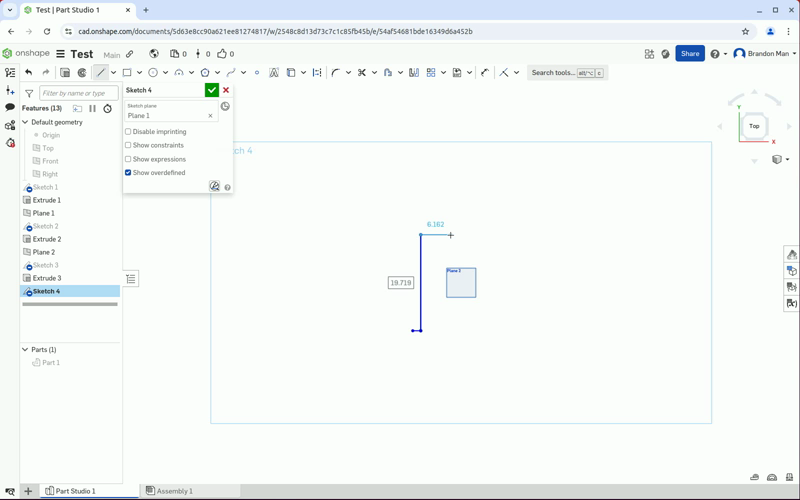
mouse_move(412, 234)
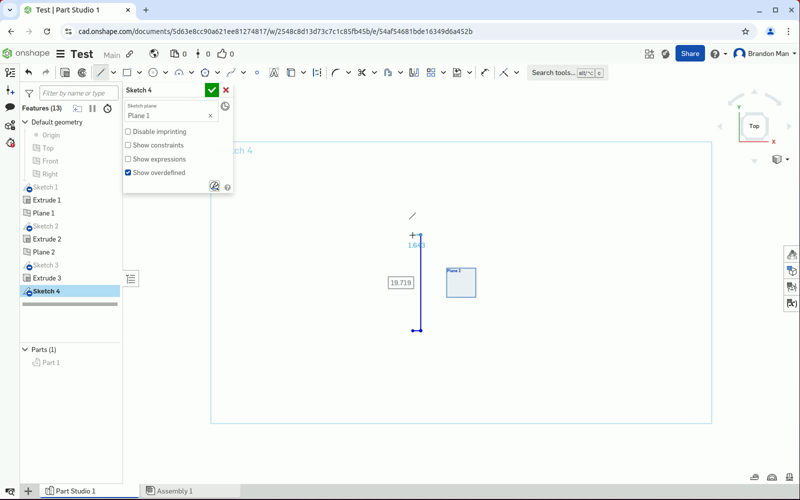
click(412, 234)
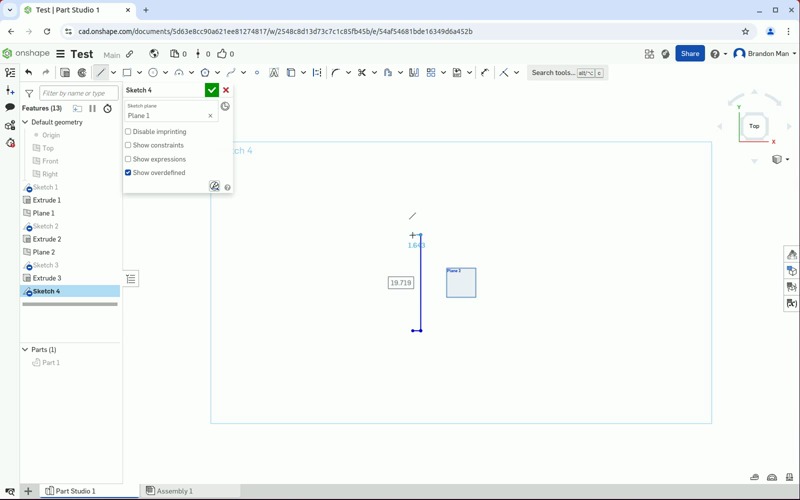
key_up(shift)
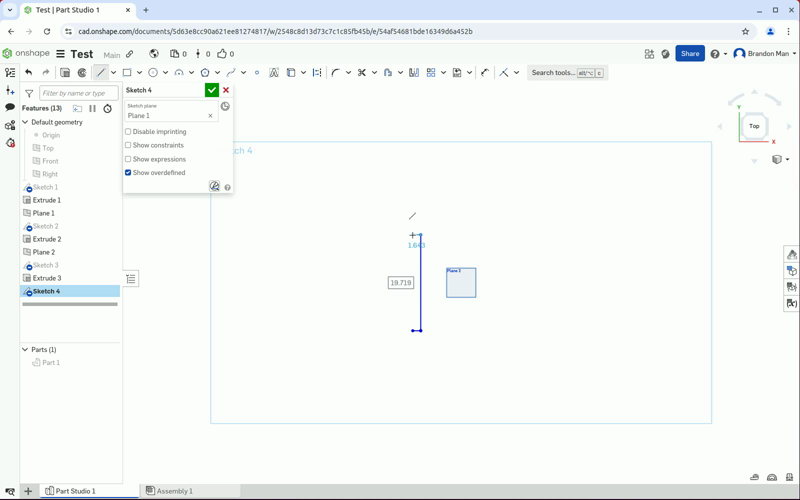
key_down(shift)
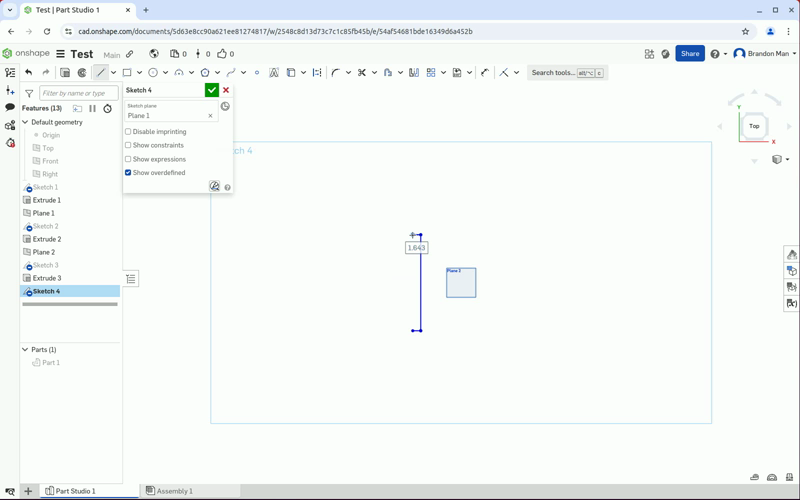
mouse_move(412, 330)
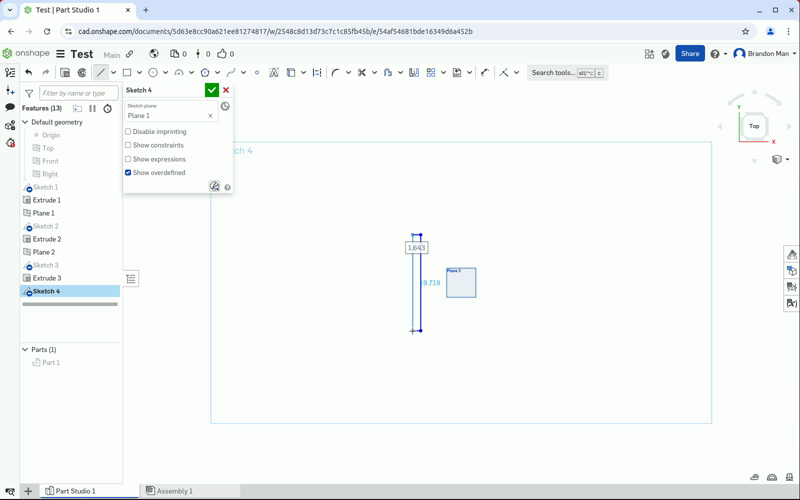
key_up(shift)
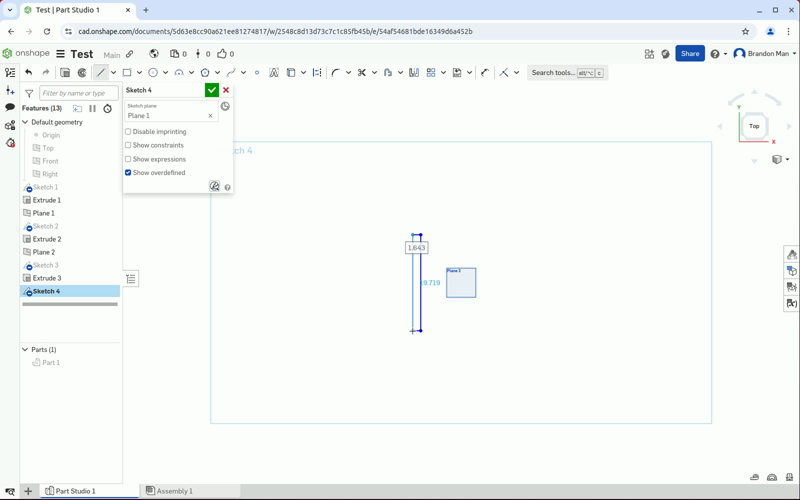
click(412, 330)
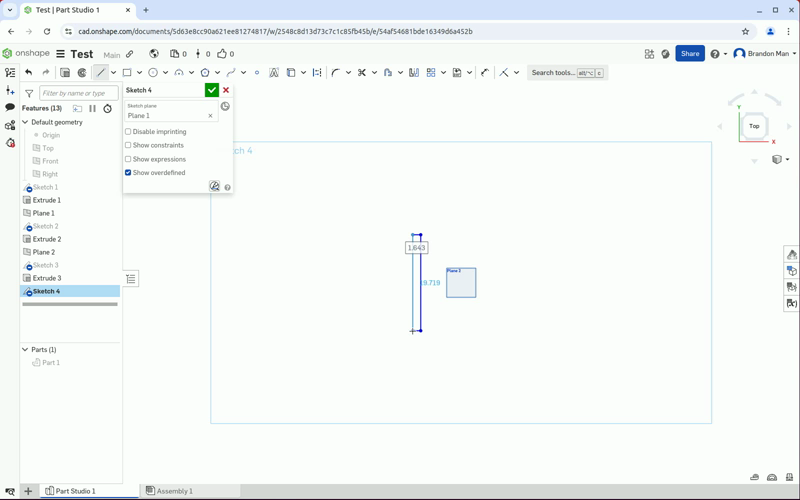
key(esc)
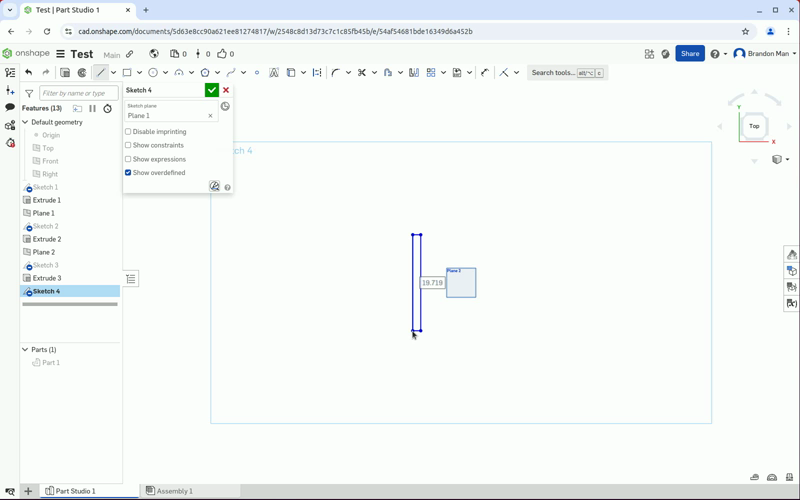
mouse_move(414, 241)
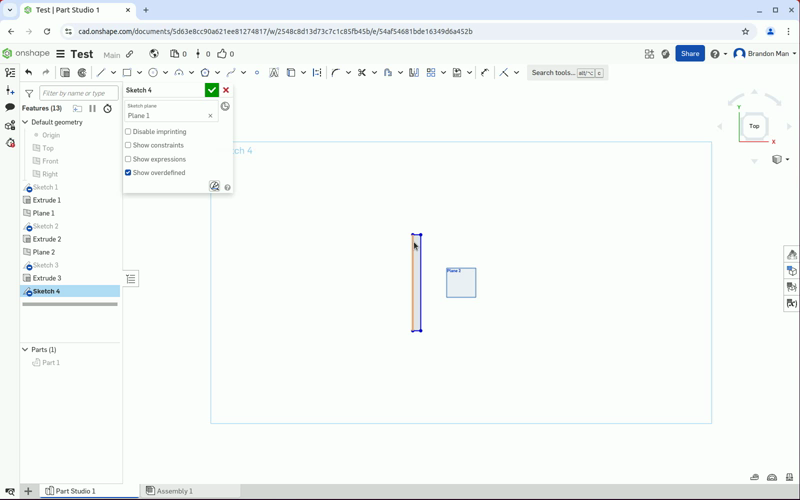
scroll(6)
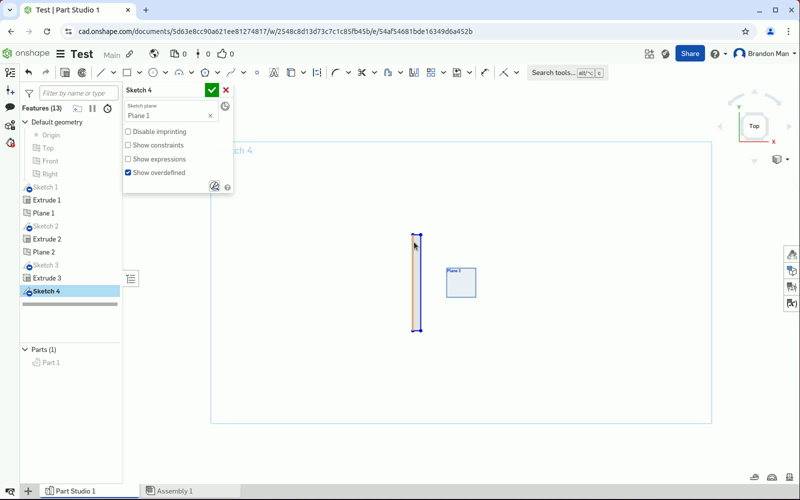
scroll(6)
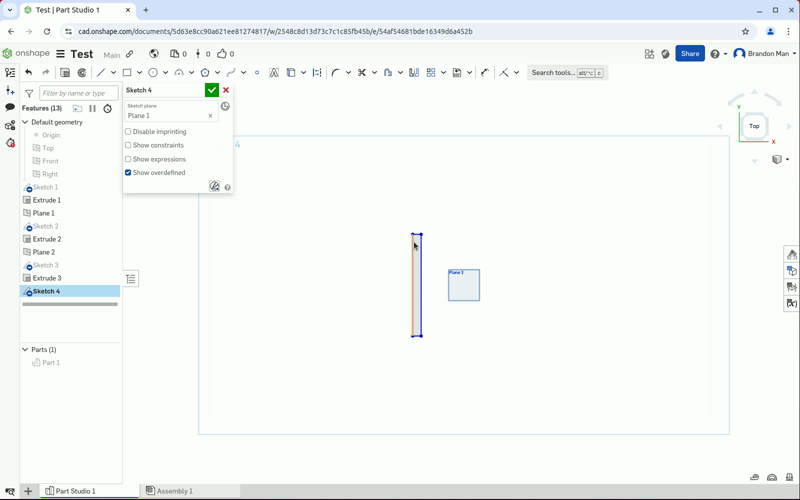
scroll(6)
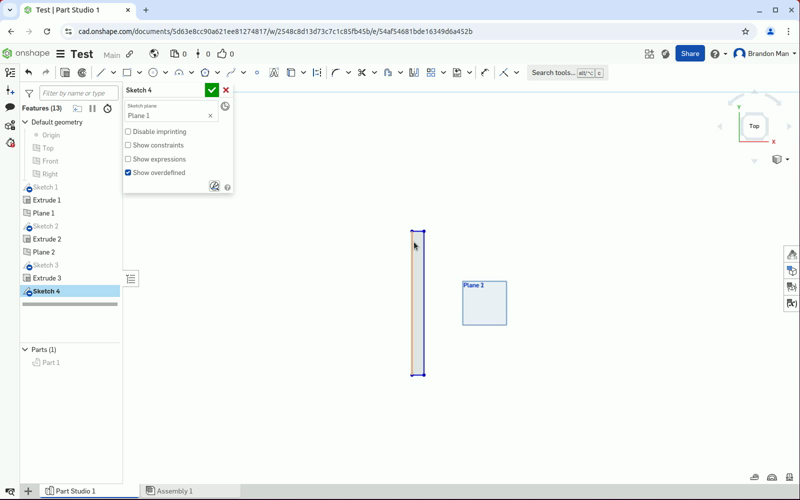
scroll(6)
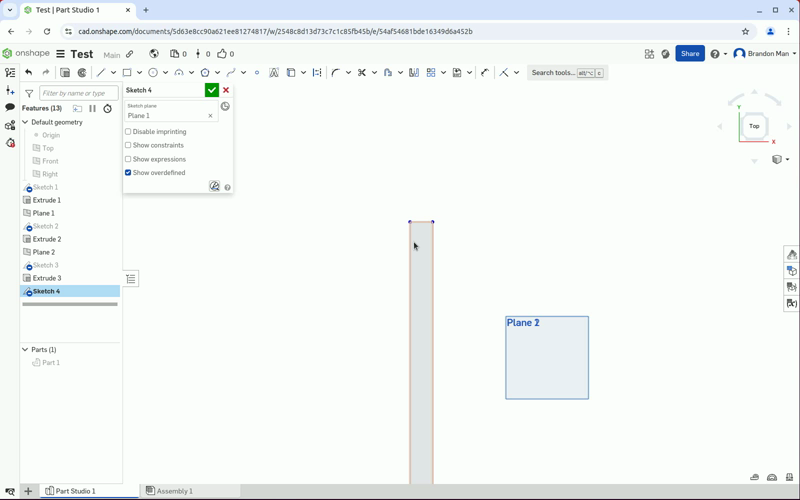
scroll(6)
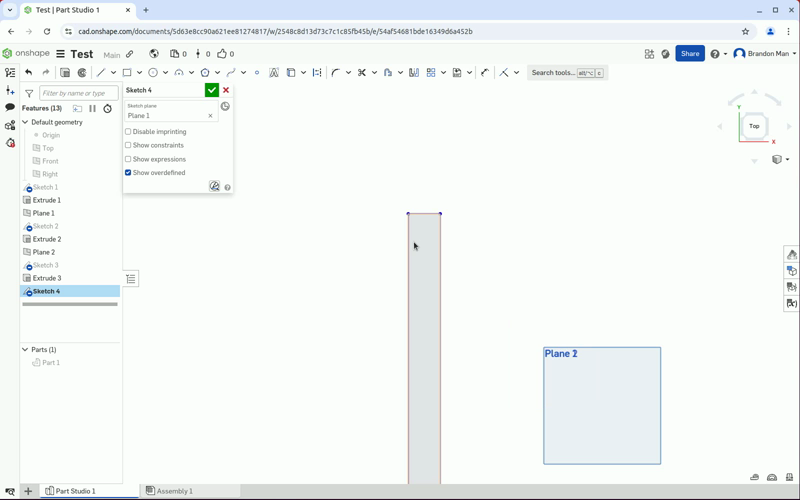
scroll(6)
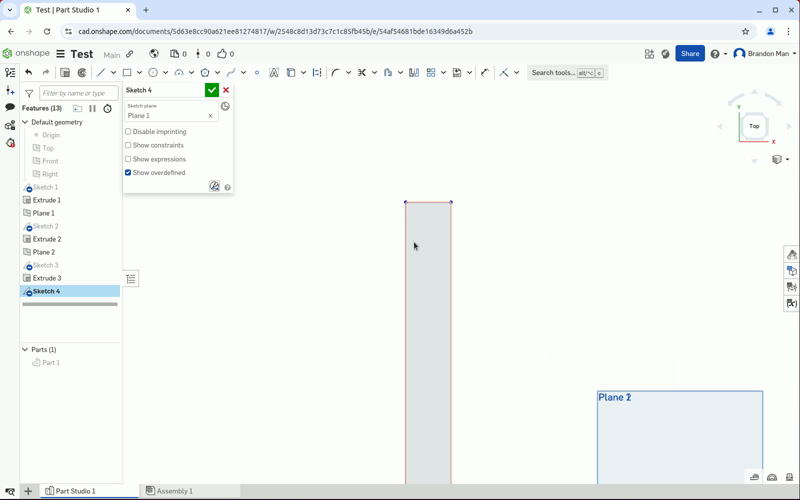
scroll(6)
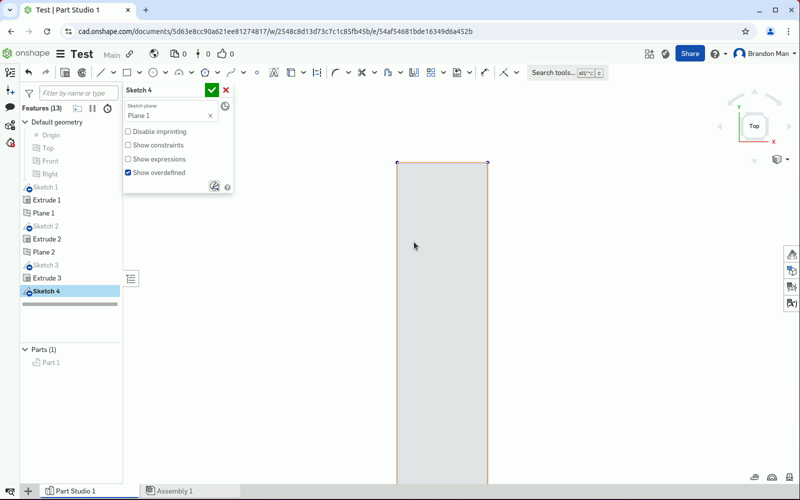
click(414, 241)
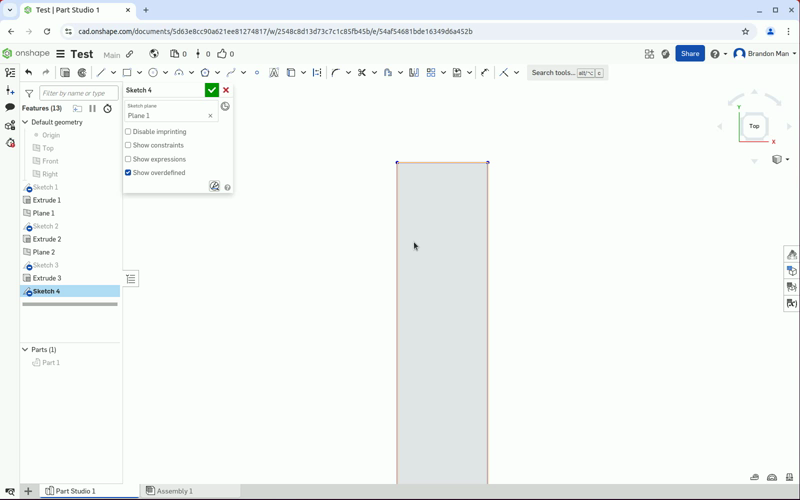
scroll(-6)
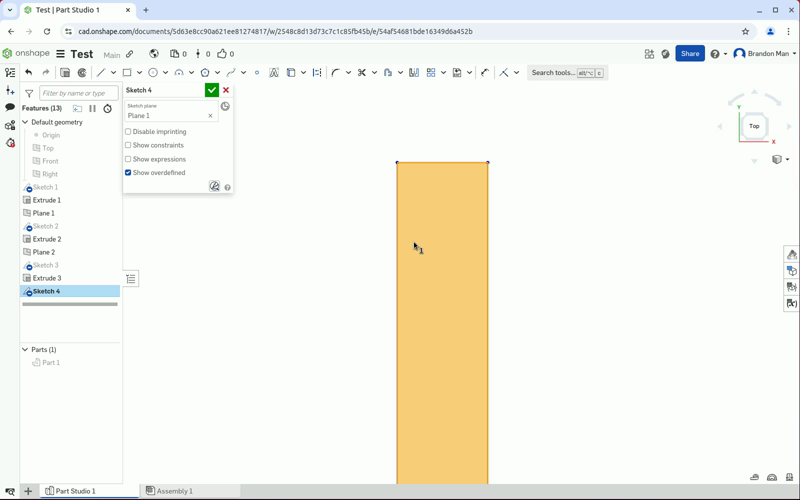
scroll(-6)
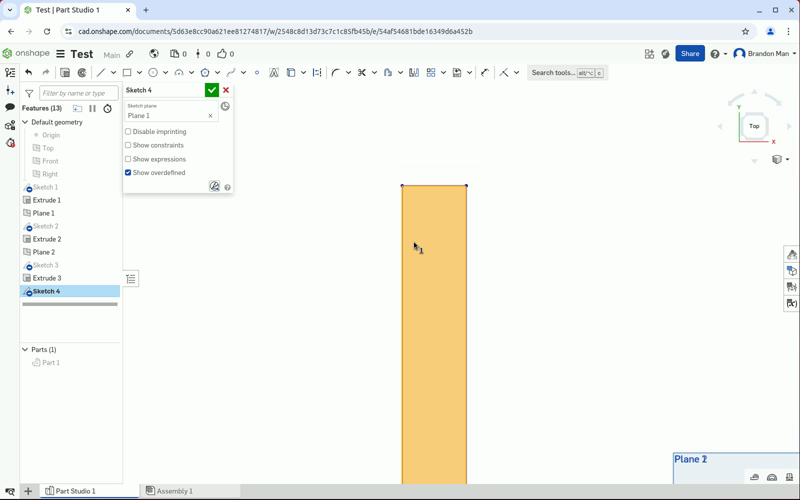
scroll(-6)
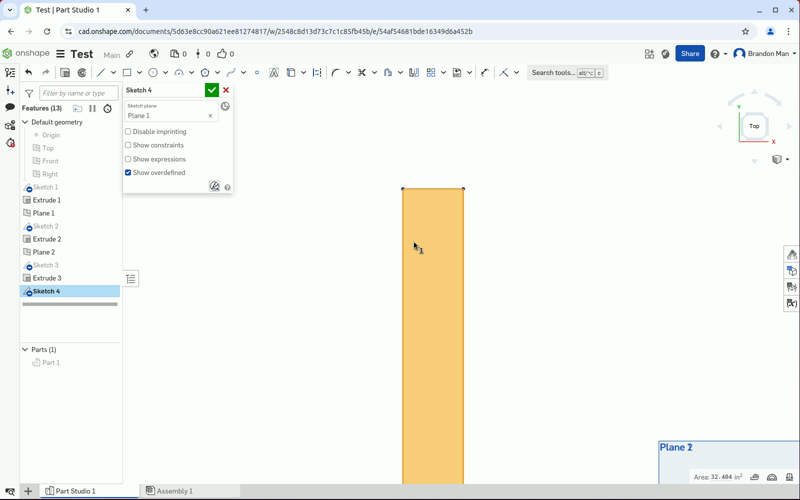
scroll(-6)
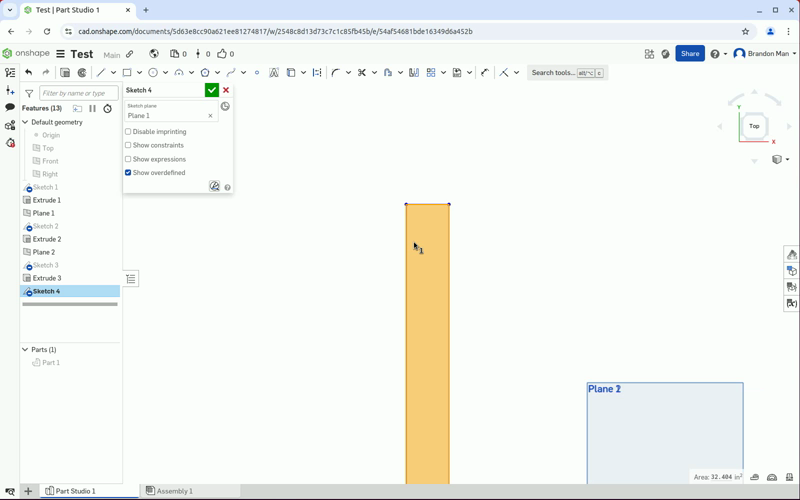
scroll(-6)
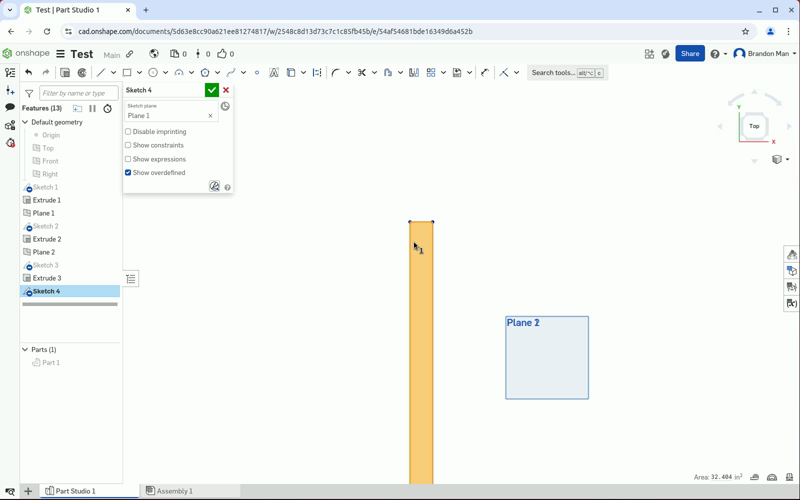
scroll(-6)
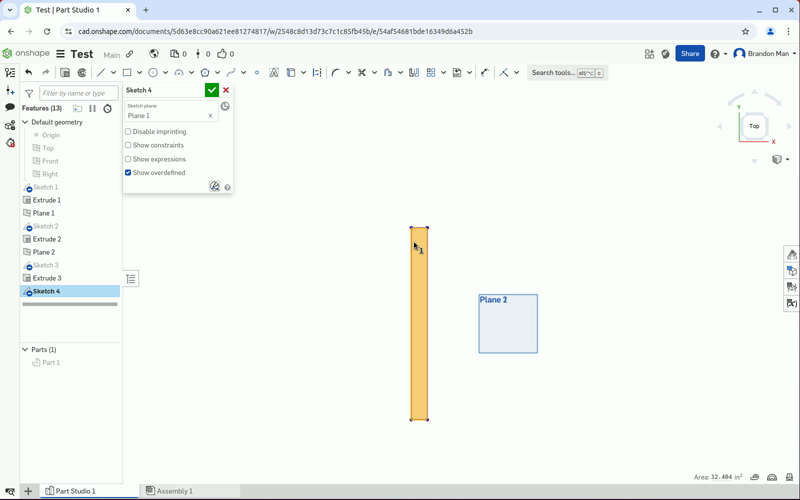
scroll(-6)
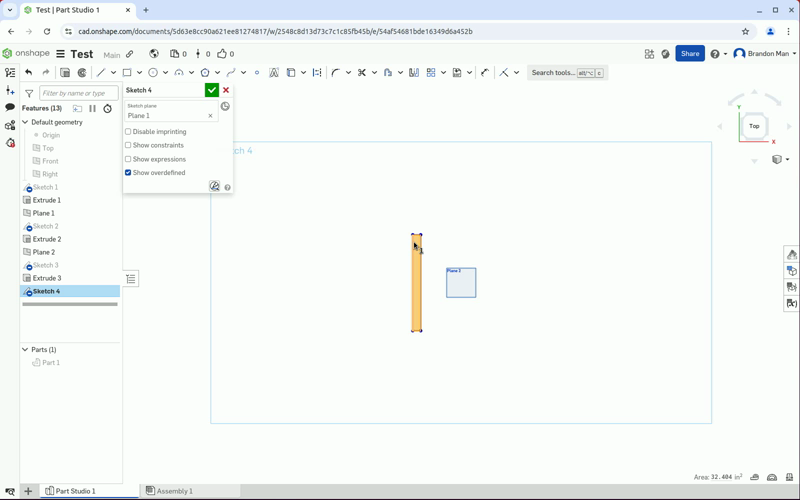
mouse_move(73, 352)
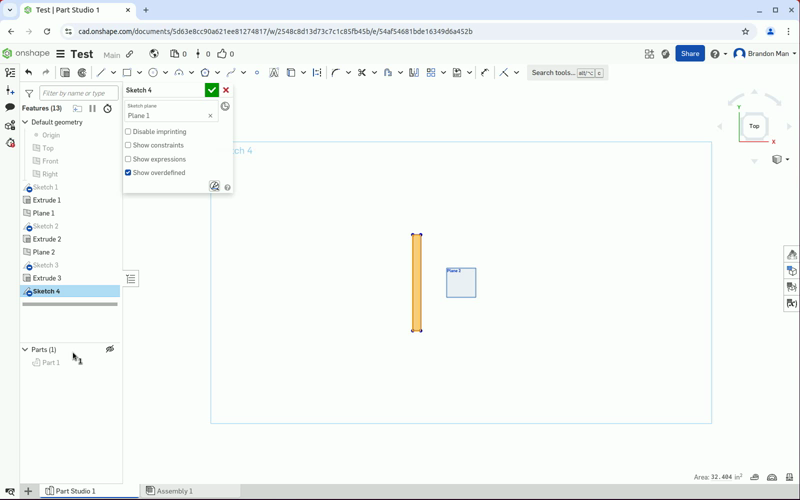
key(shift+y)
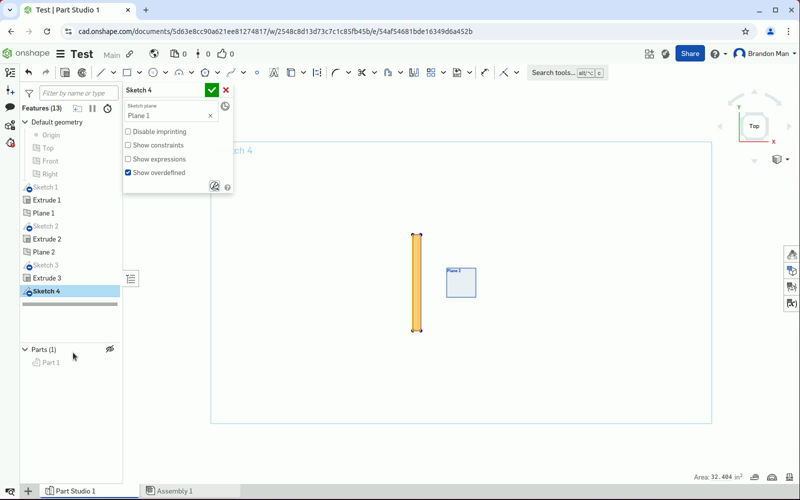
key(shift+e)
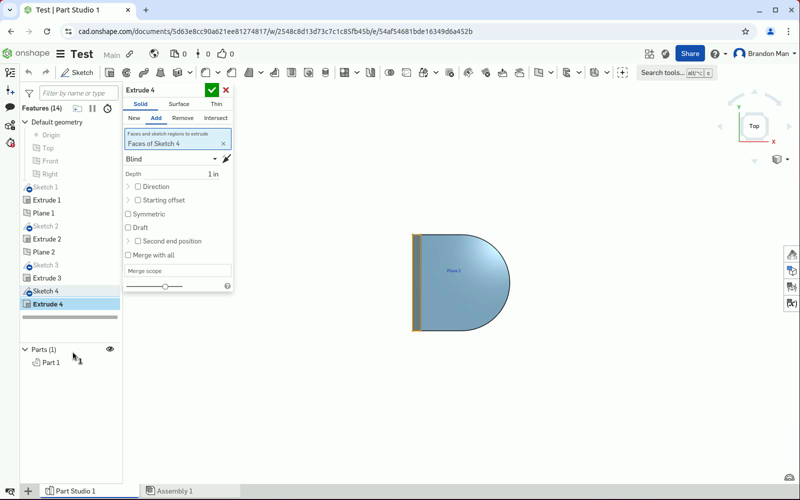
mouse_move(143, 106)
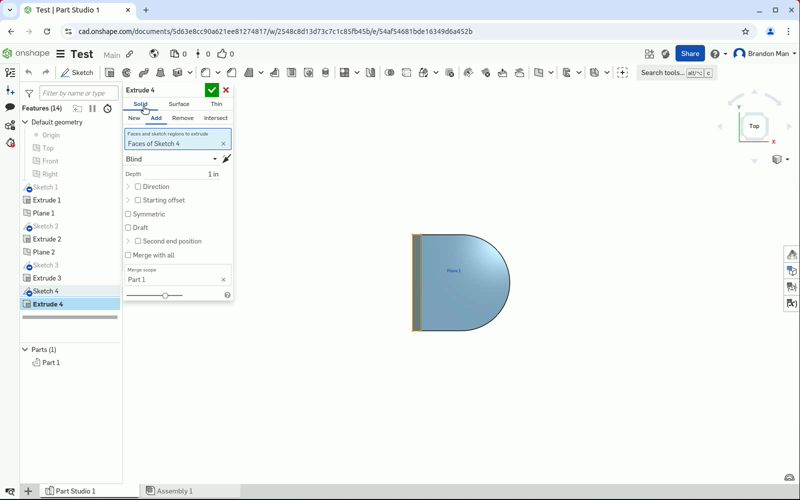
click(143, 106)
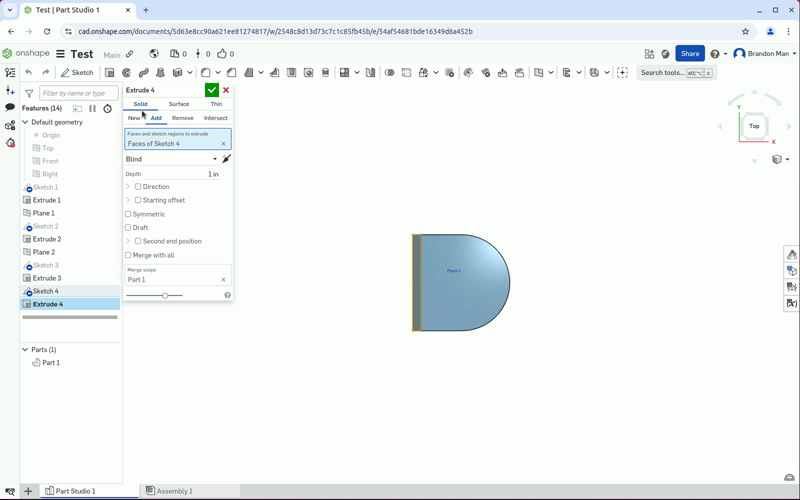
mouse_move(137, 120)
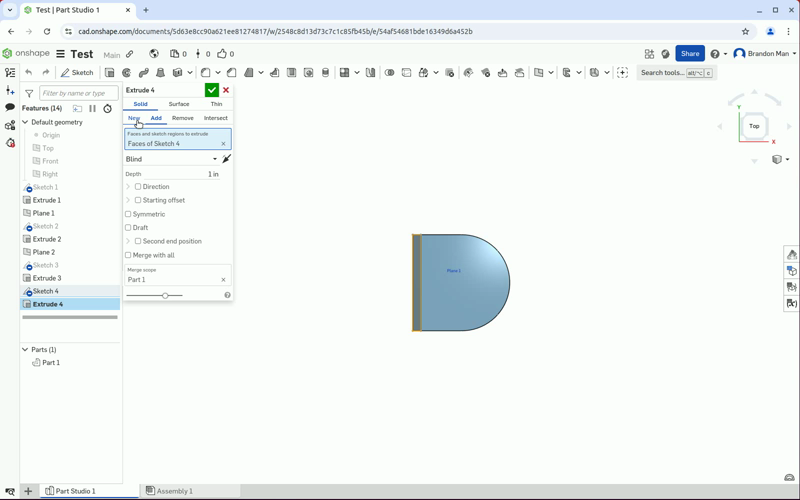
click(137, 120)
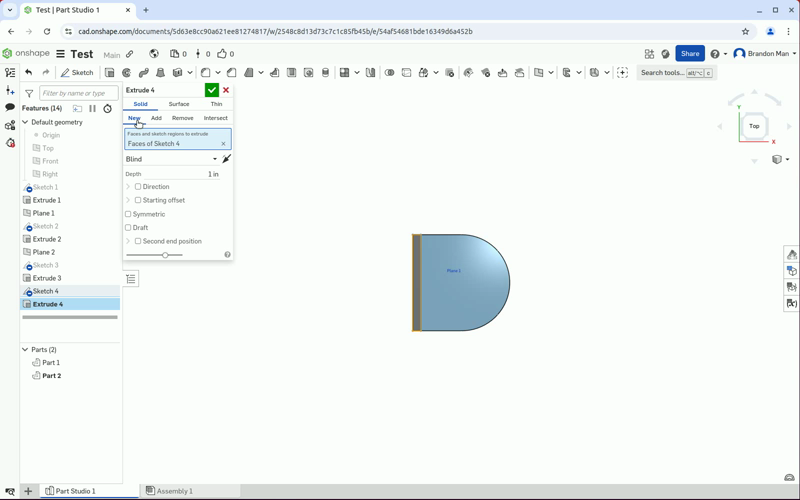
key(tab, 4)
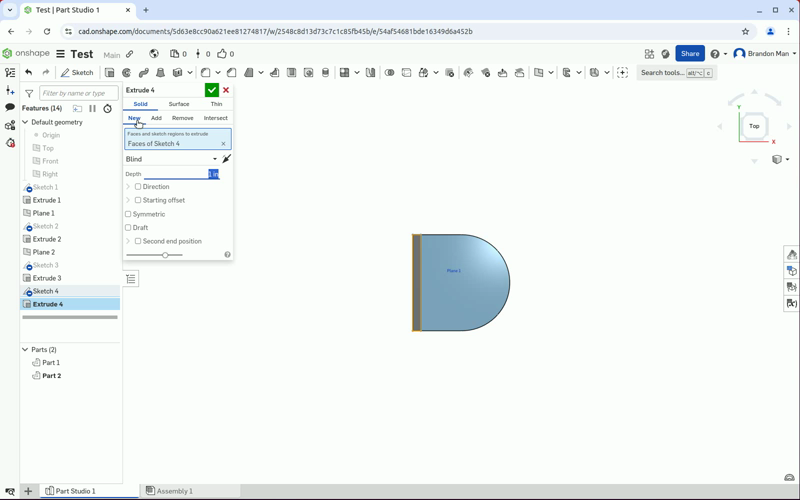
text(19.738)
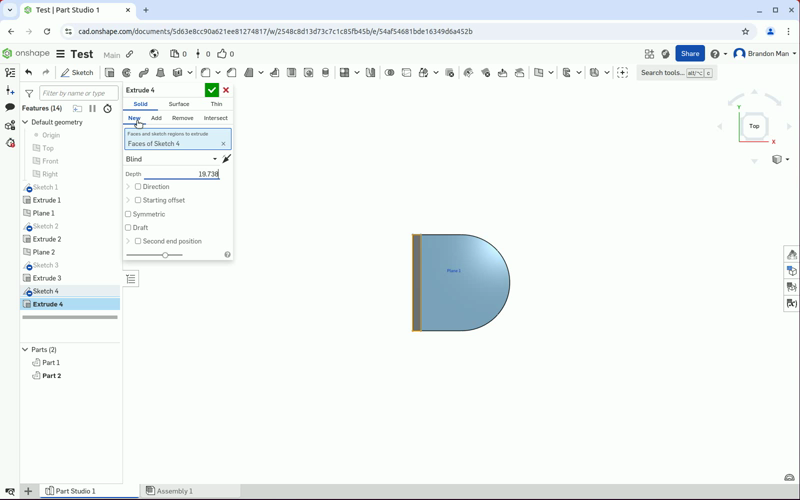
key(enter)
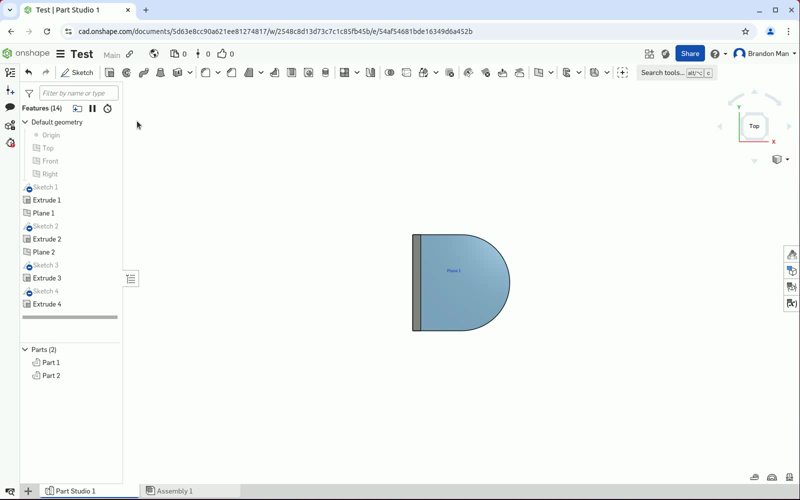
key(shift+h)
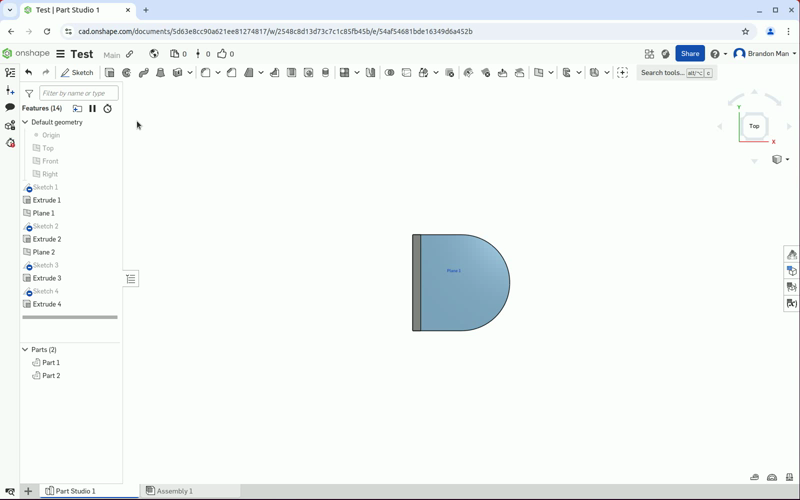
key(shift+h)
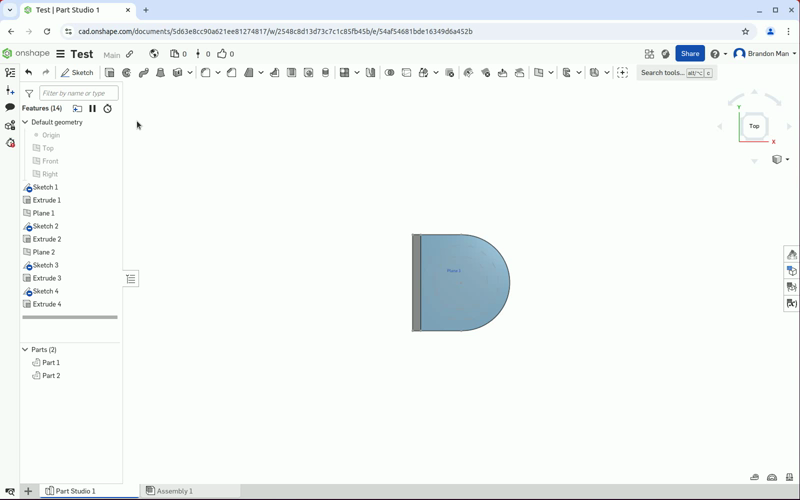
key(shift+7)
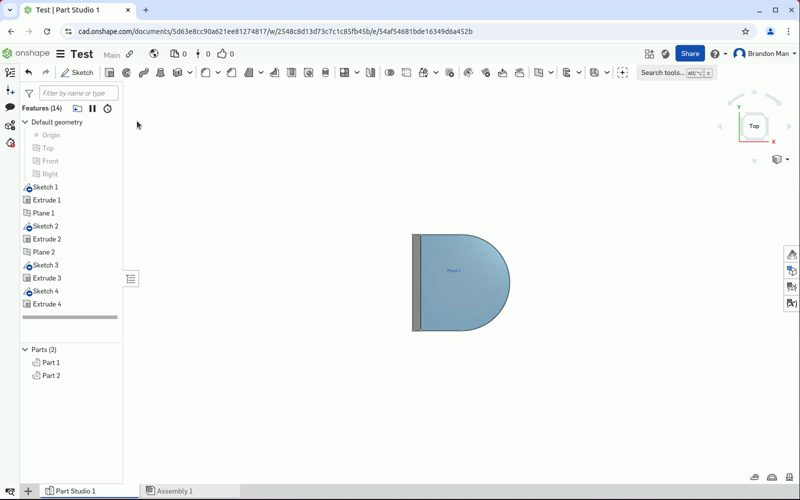
key(up, 3)
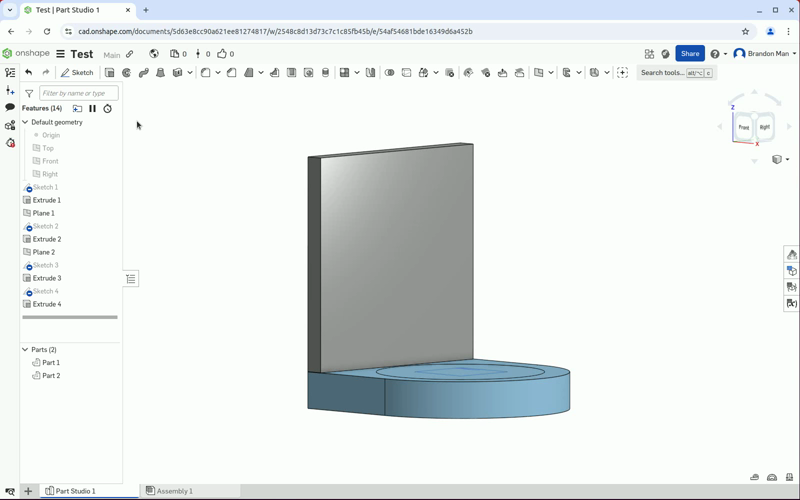
key(left, 3)
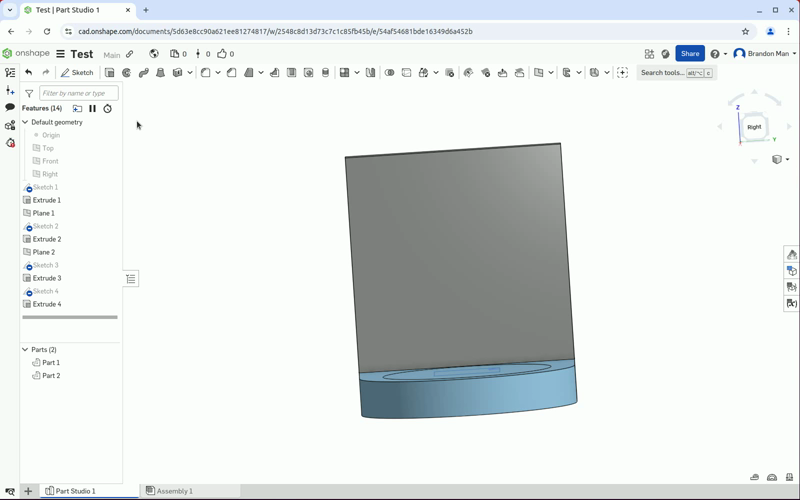
key(right, 3)
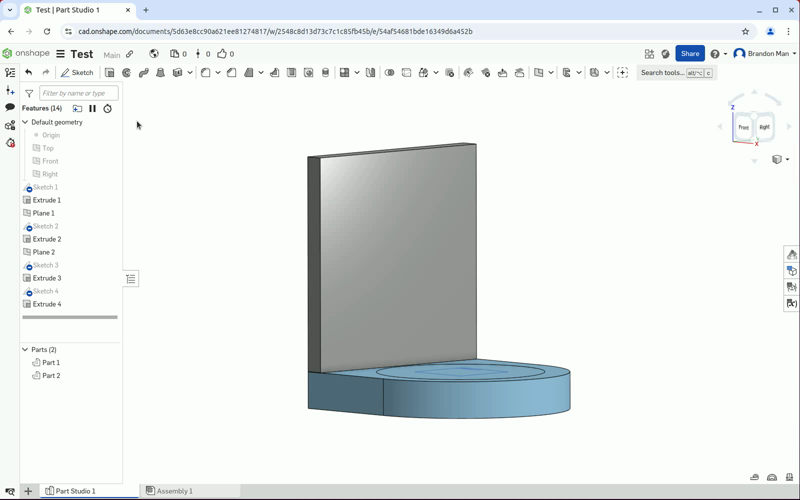
key(down, 3)
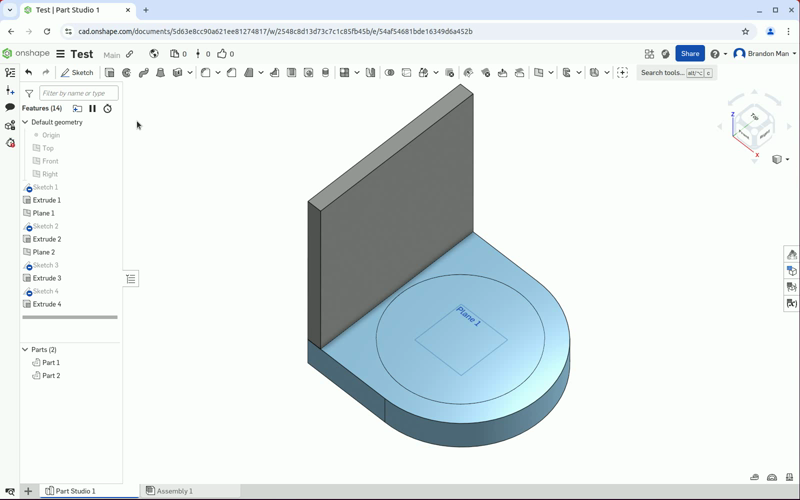
mouse_move(73, 189)
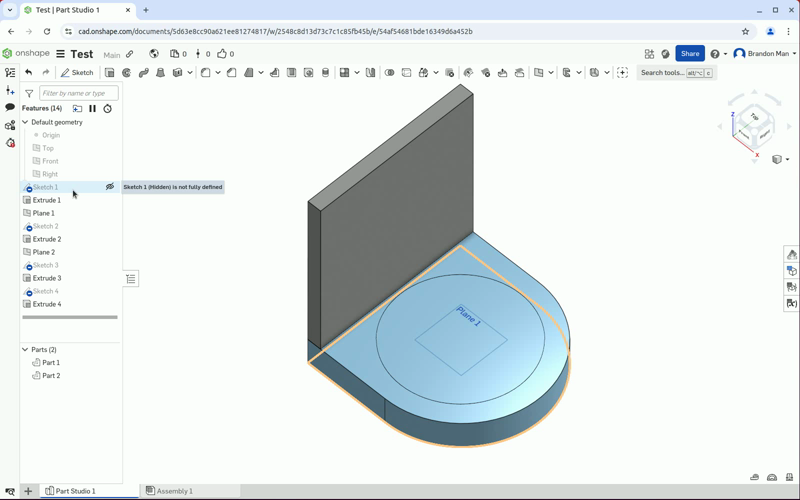
click(73, 189)